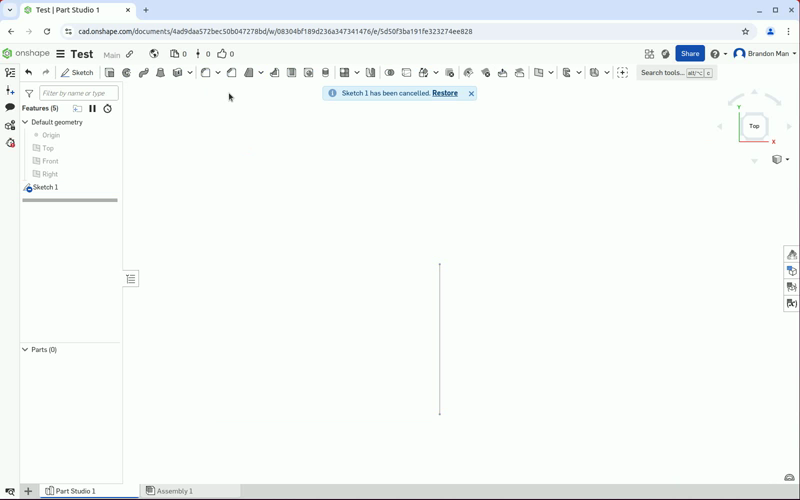
key(shift+h)
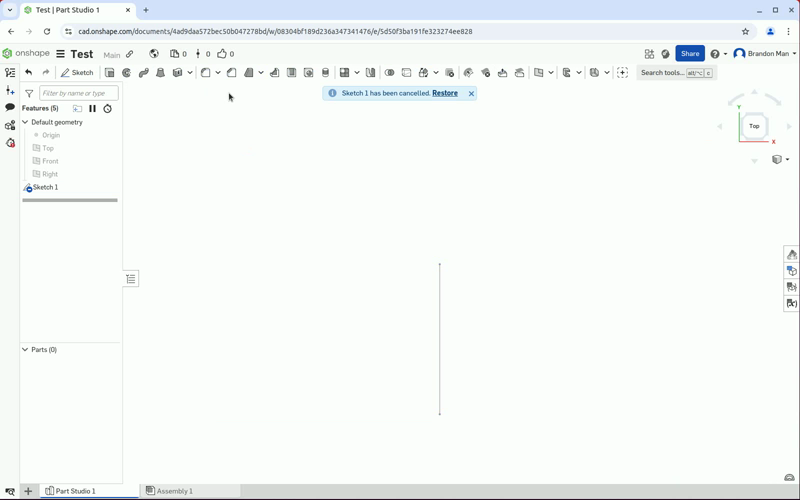
key(shift+s)
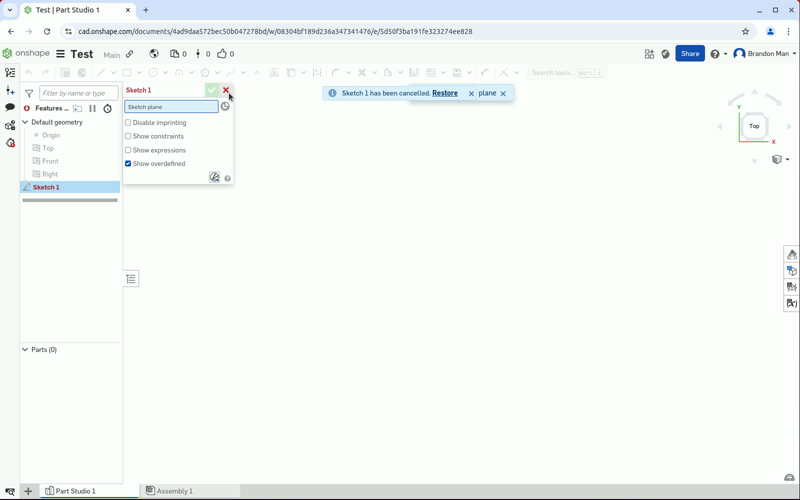
mouse_move(73, 150)
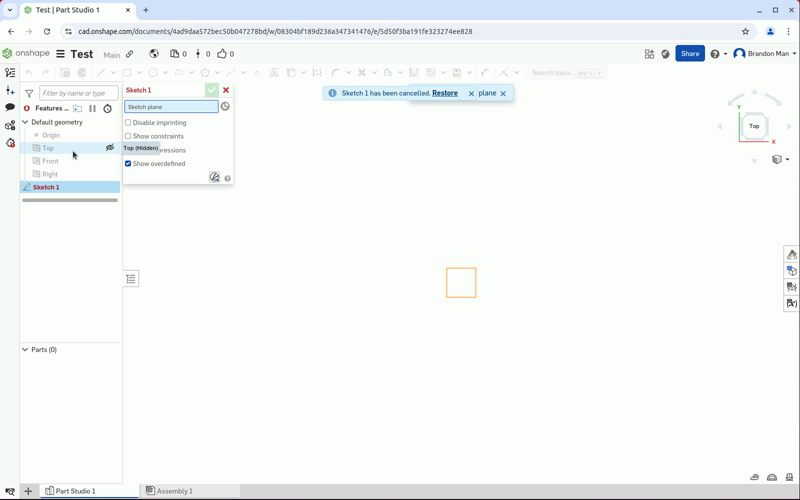
click(73, 150)
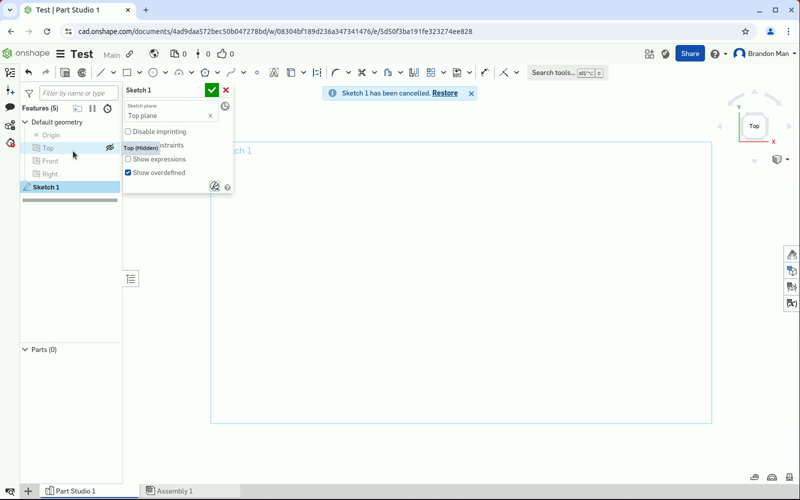
mouse_move(73, 352)
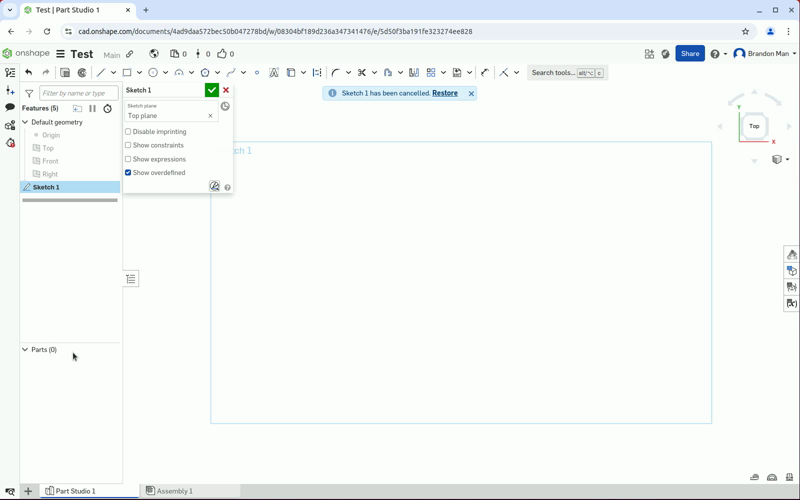
key(y)
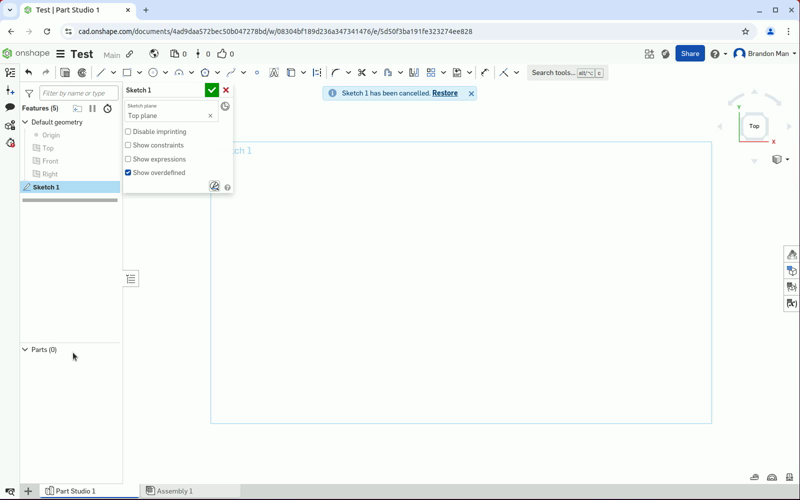
key(c)
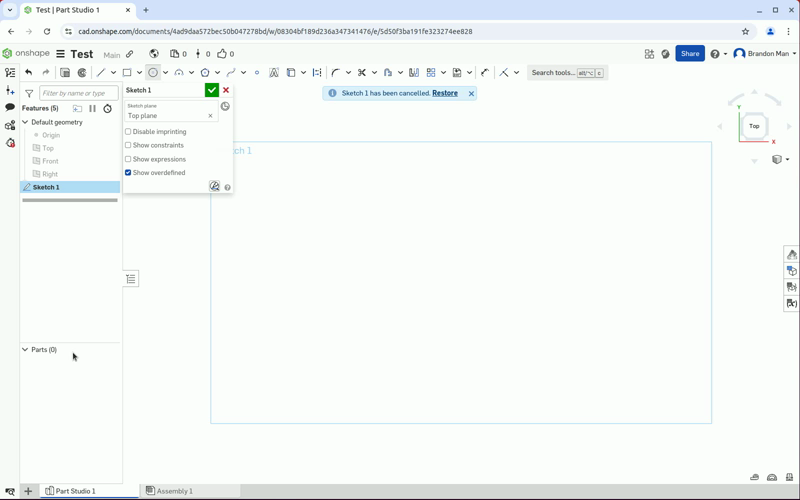
key_down(shift)
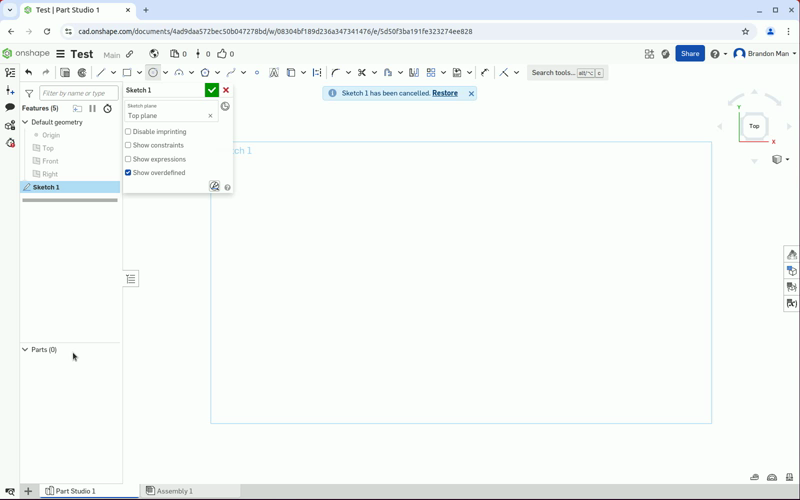
mouse_move(461, 282)
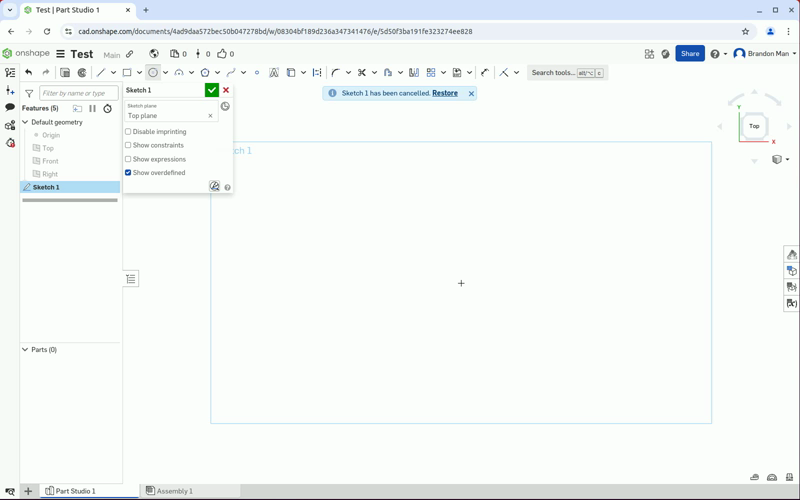
click(461, 282)
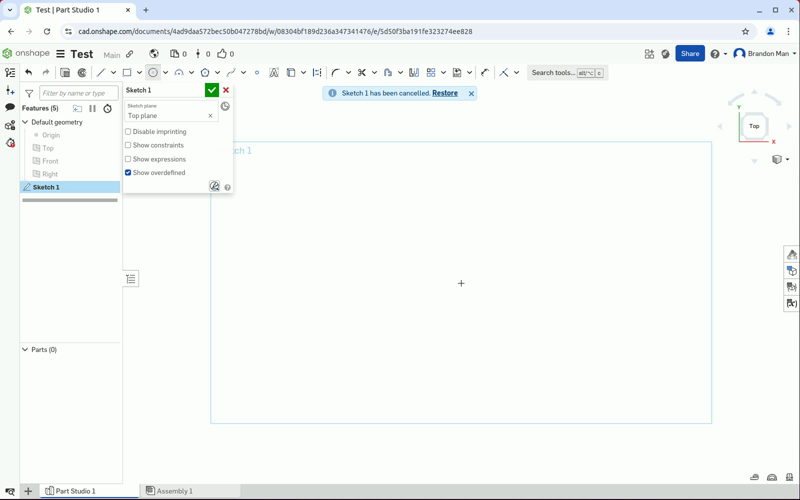
key_up(shift)
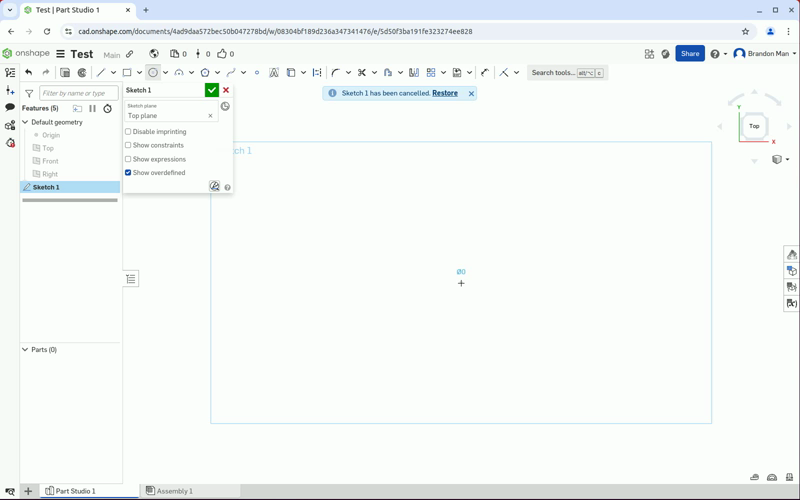
mouse_move(512, 282)
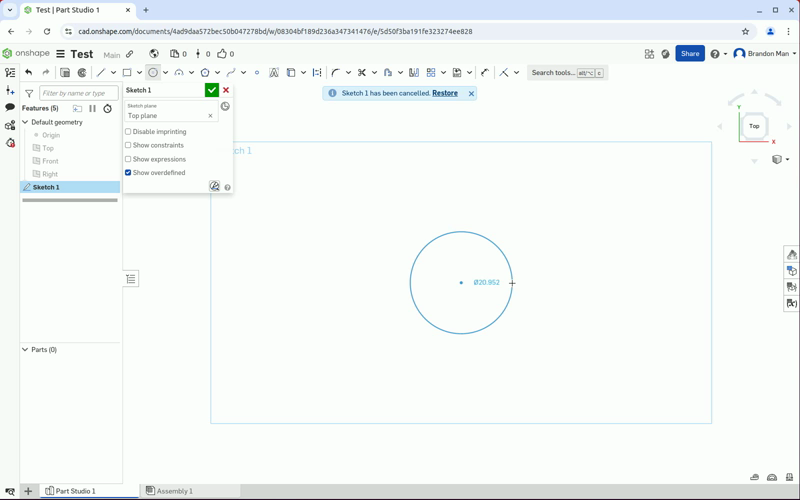
click(512, 282)
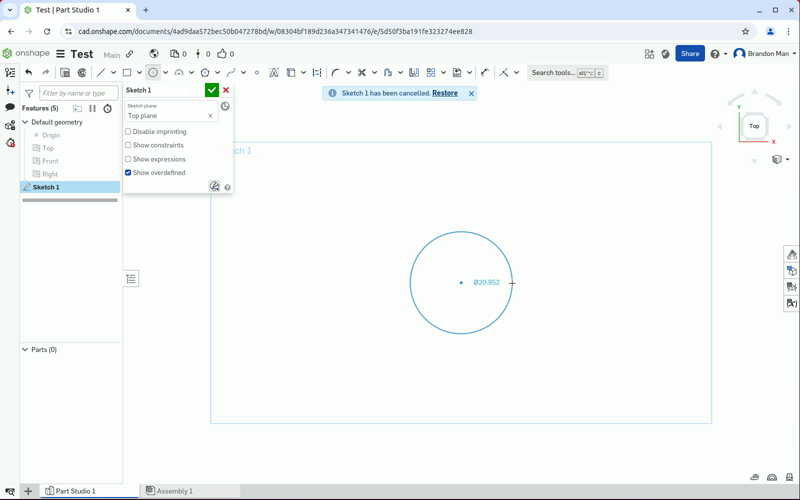
key(esc)
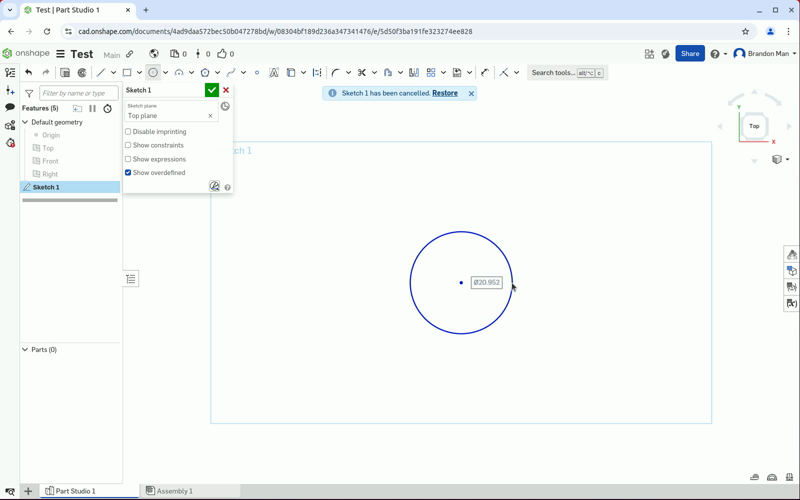
key(c)
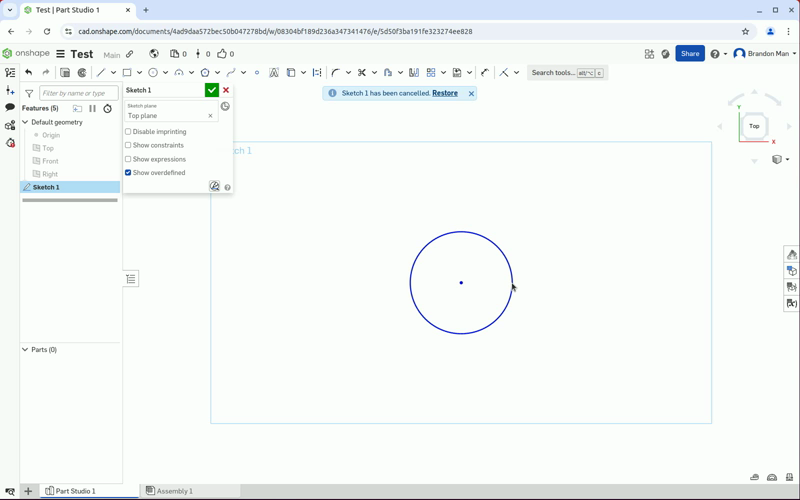
key_down(shift)
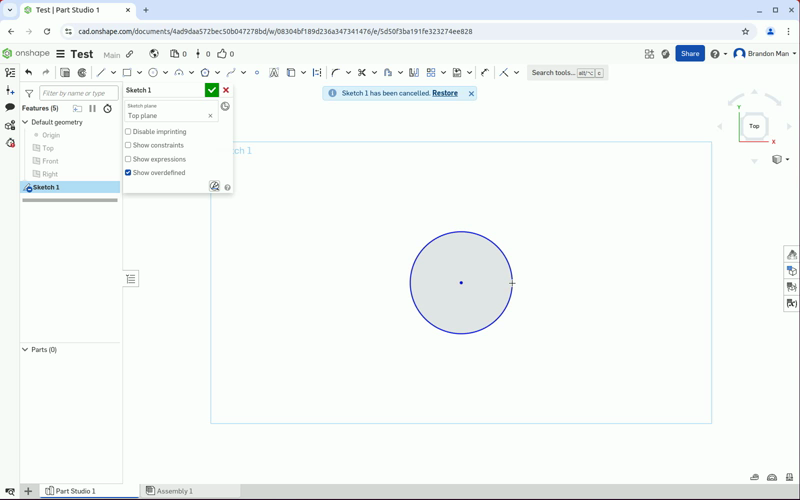
mouse_move(461, 282)
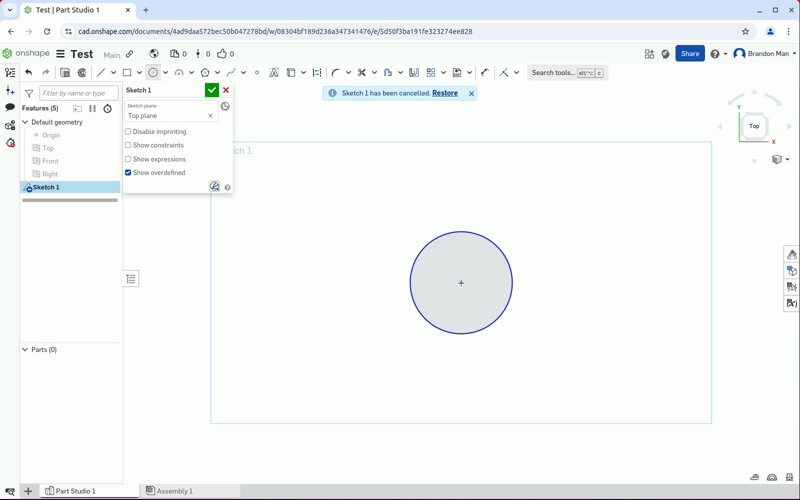
click(461, 282)
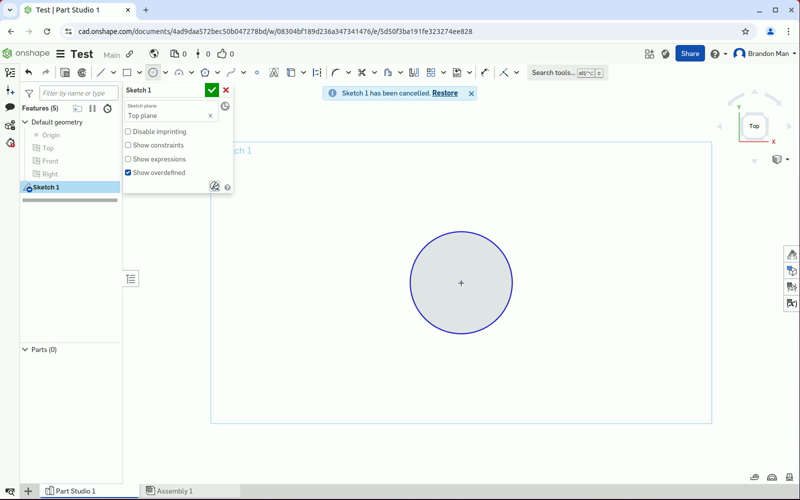
key_up(shift)
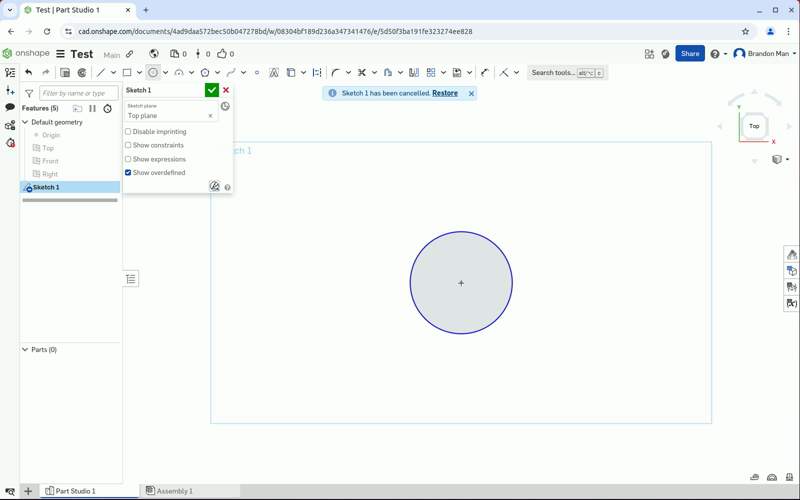
mouse_move(500, 282)
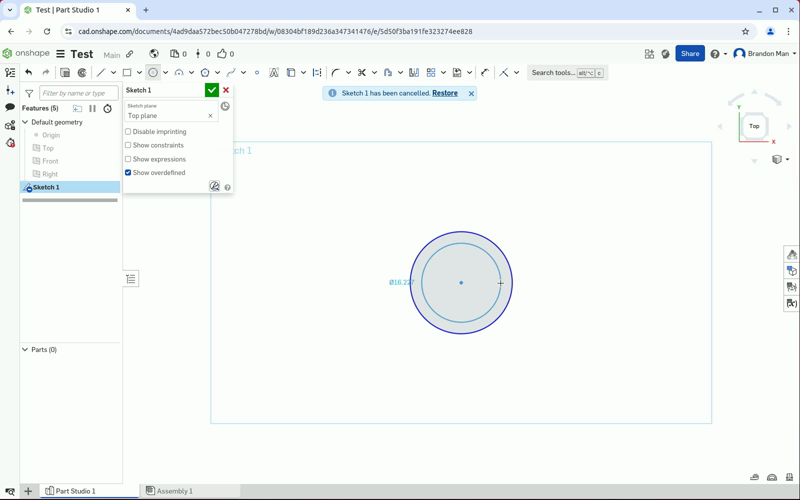
click(500, 282)
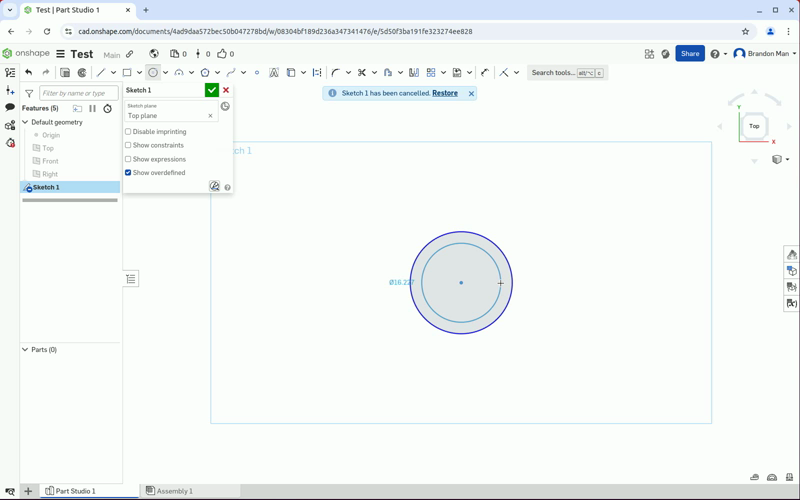
key(esc)
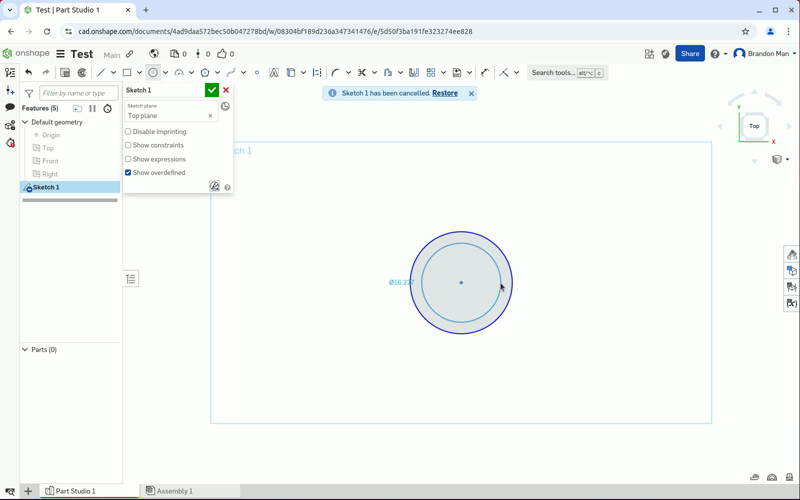
mouse_move(470, 328)
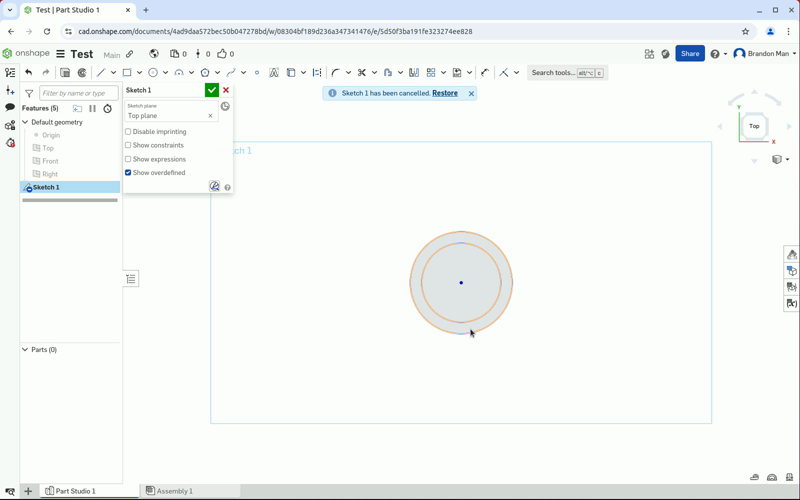
click(470, 328)
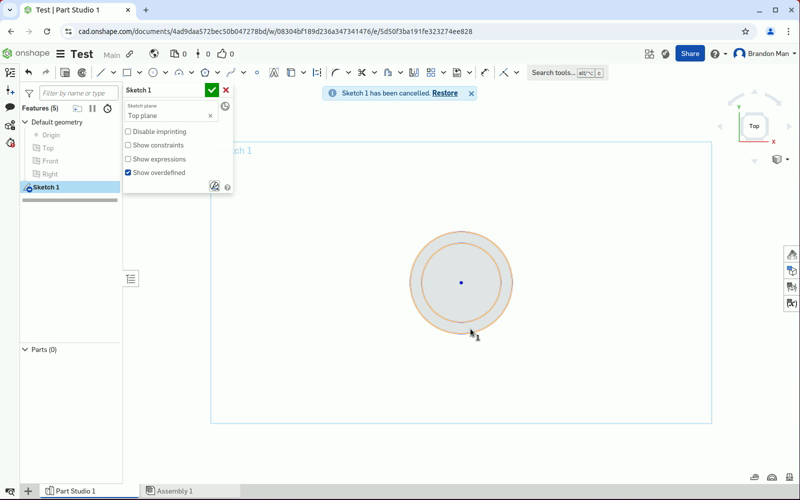
mouse_move(73, 352)
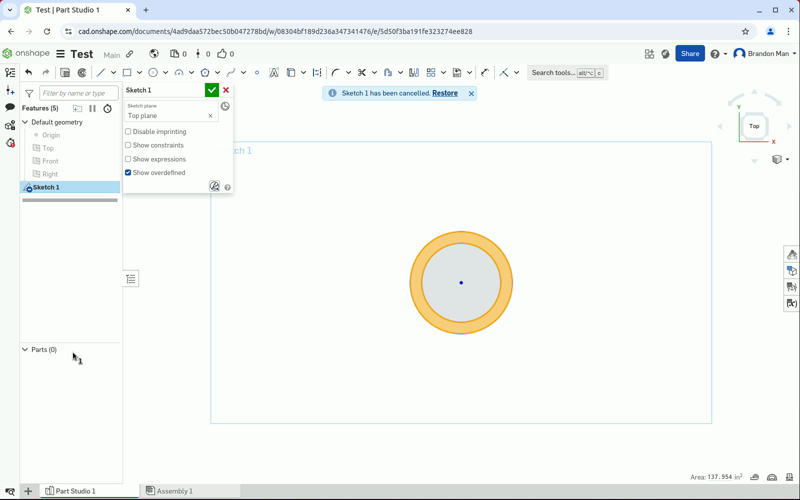
key(shift+y)
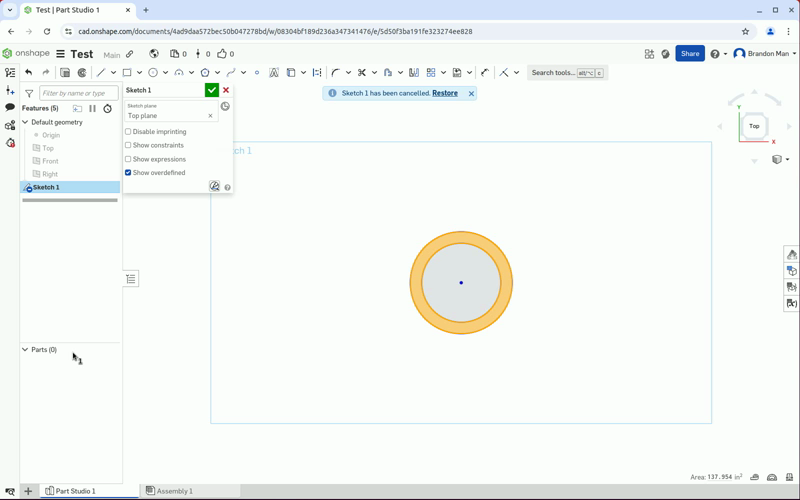
key(shift+e)
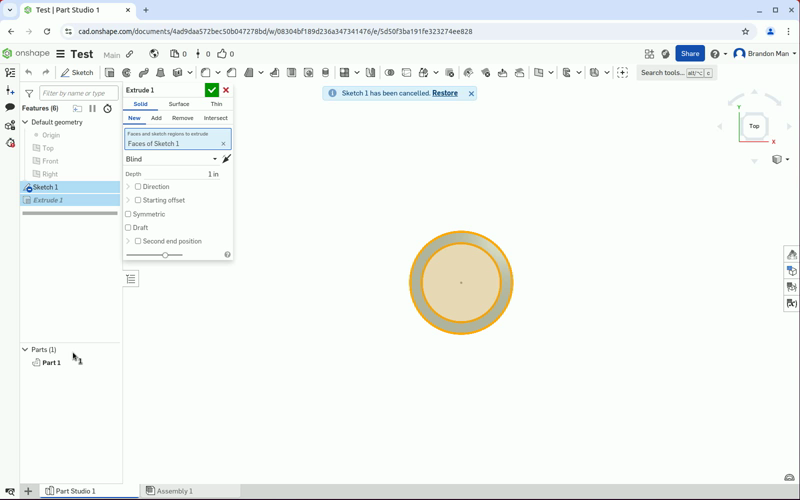
mouse_move(143, 106)
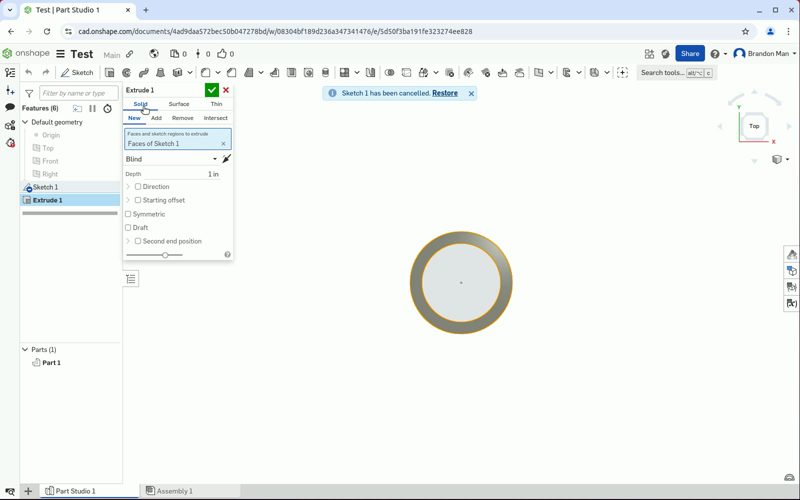
click(143, 106)
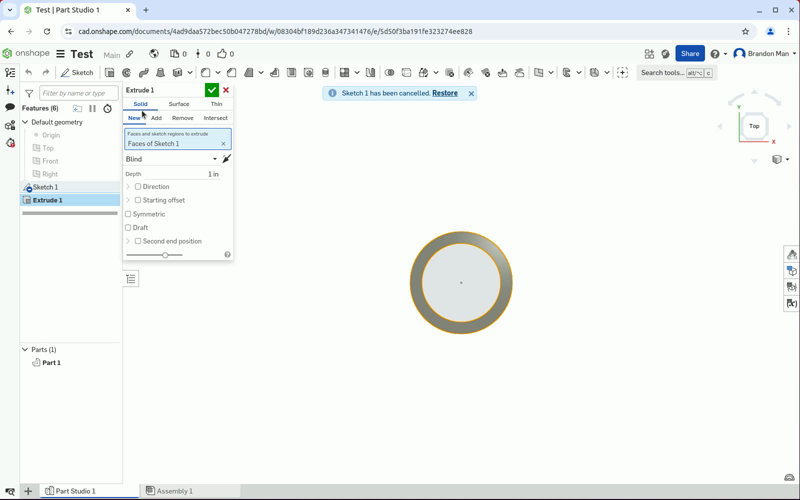
mouse_move(137, 120)
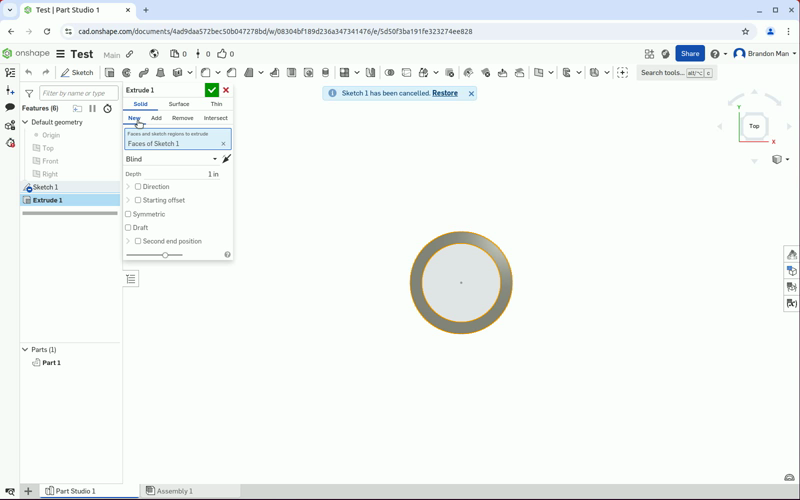
click(137, 120)
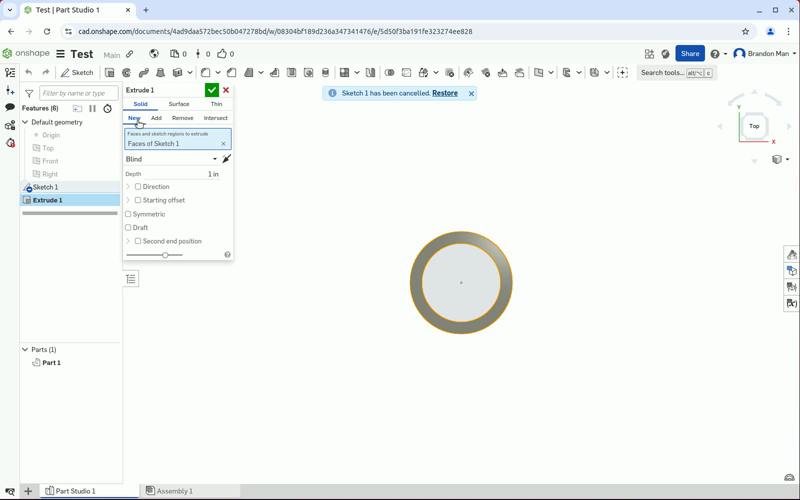
key(tab, 4)
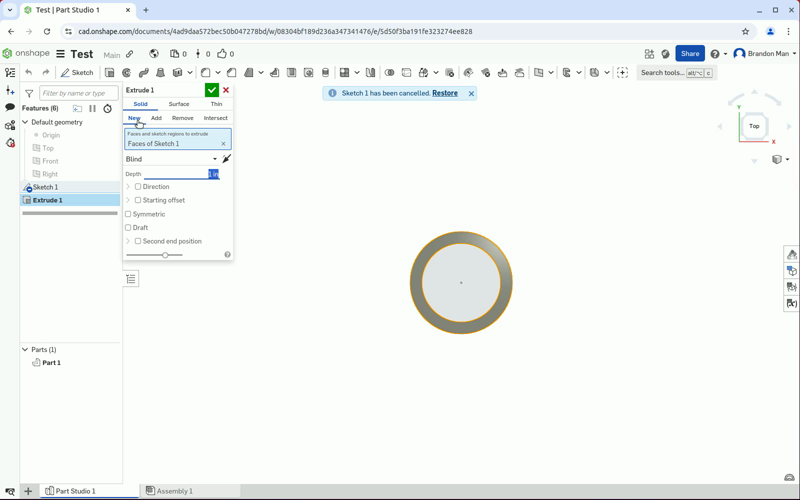
text(23.108)
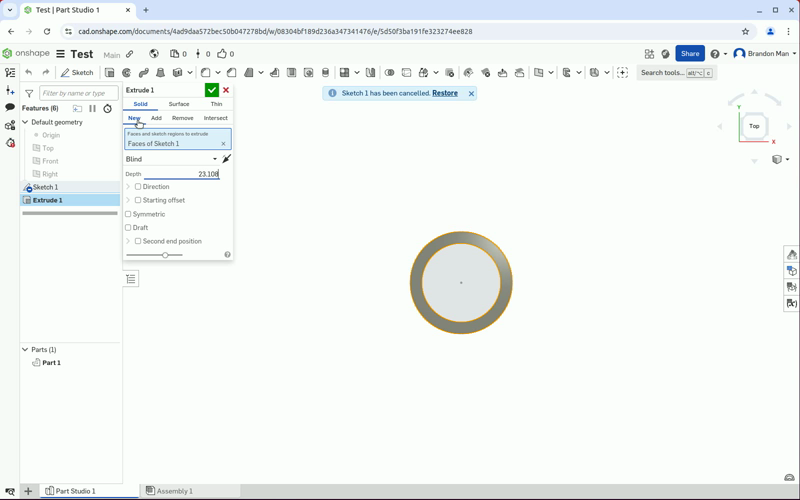
key(enter)
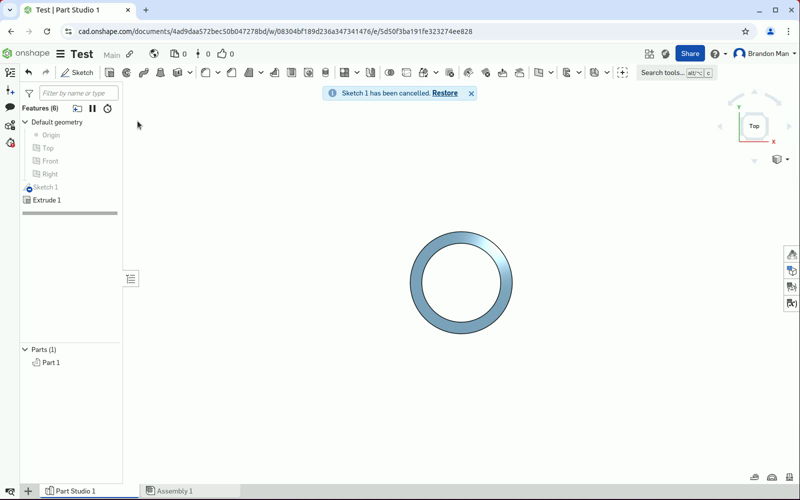
key(shift+h)
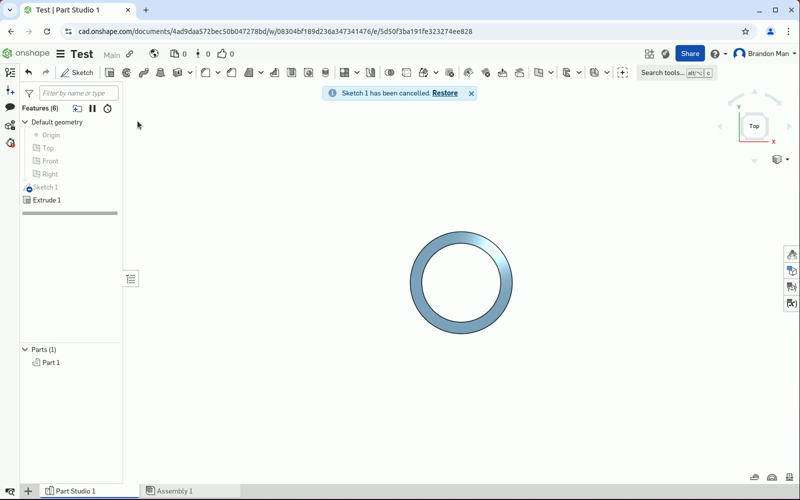
key(shift+h)
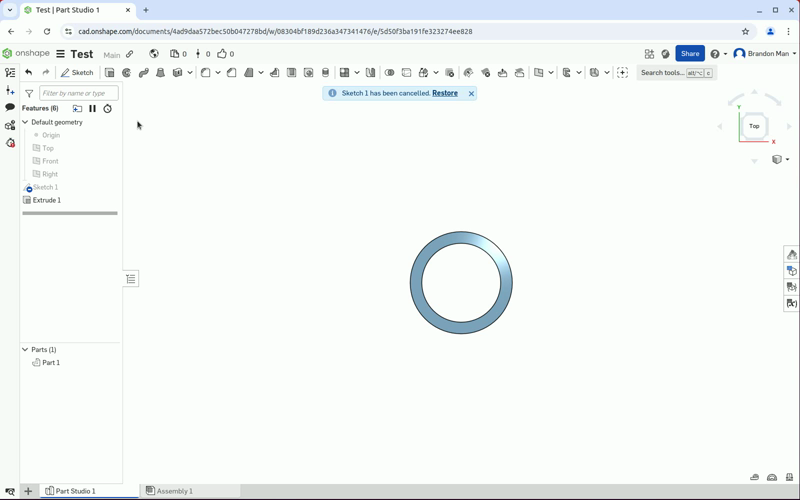
mouse_move(73, 189)
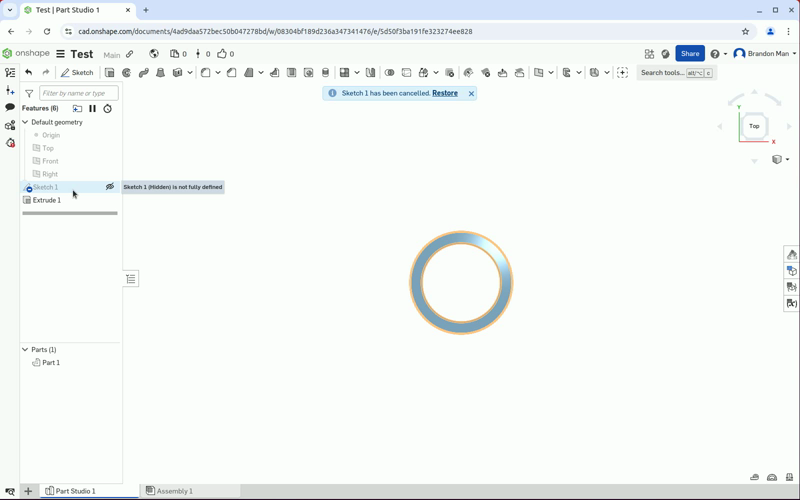
click(73, 189)
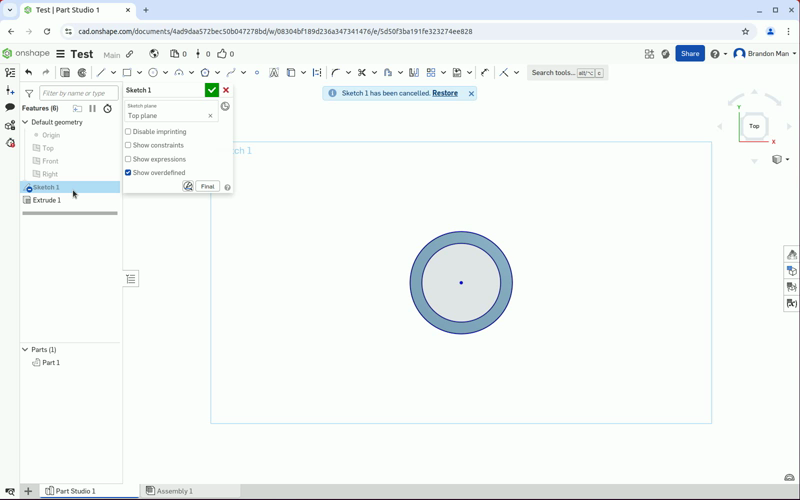
mouse_move(229, 92)
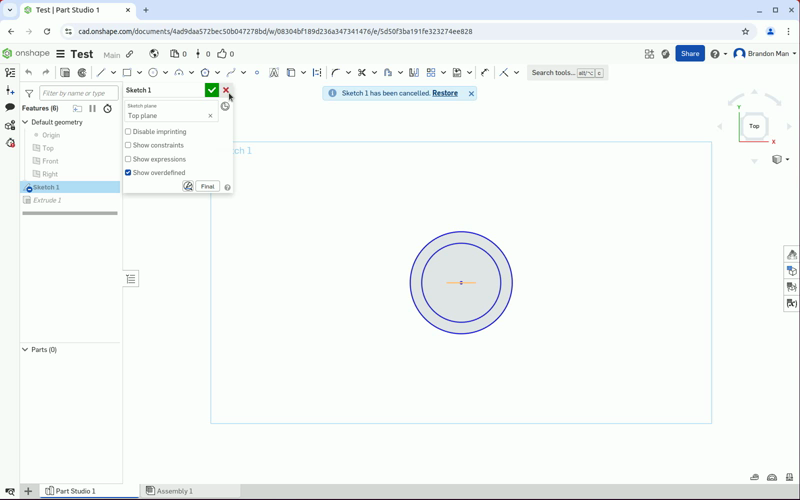
click(229, 92)
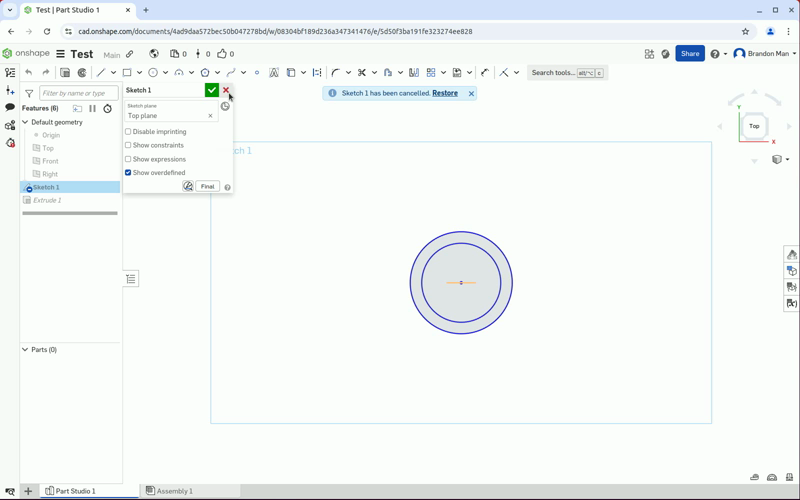
key(shift+s)
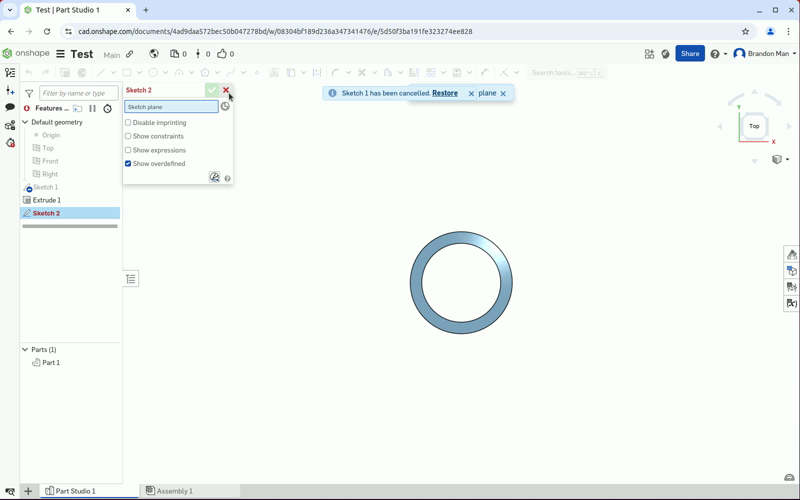
mouse_move(73, 150)
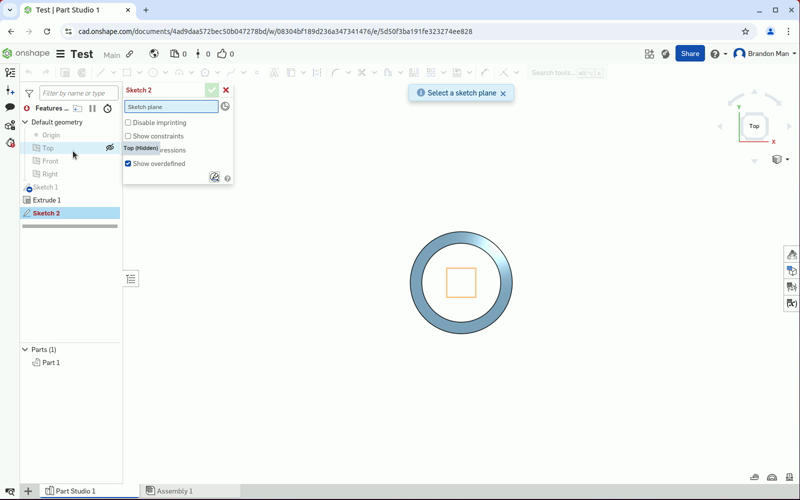
click(73, 150)
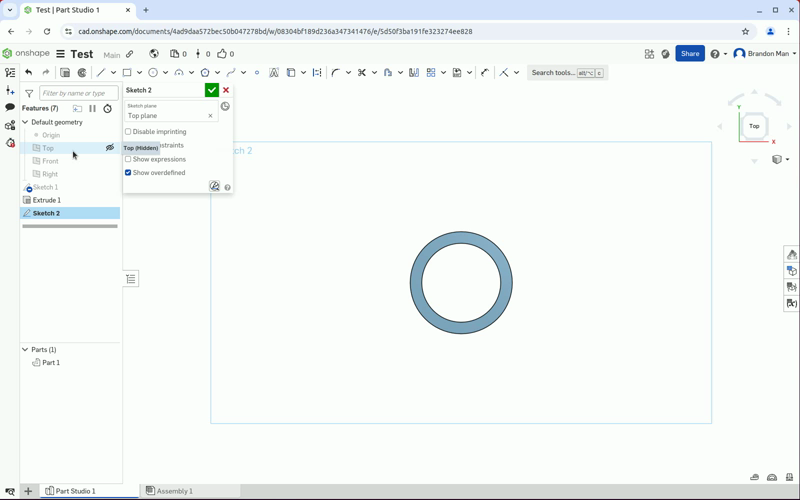
mouse_move(73, 352)
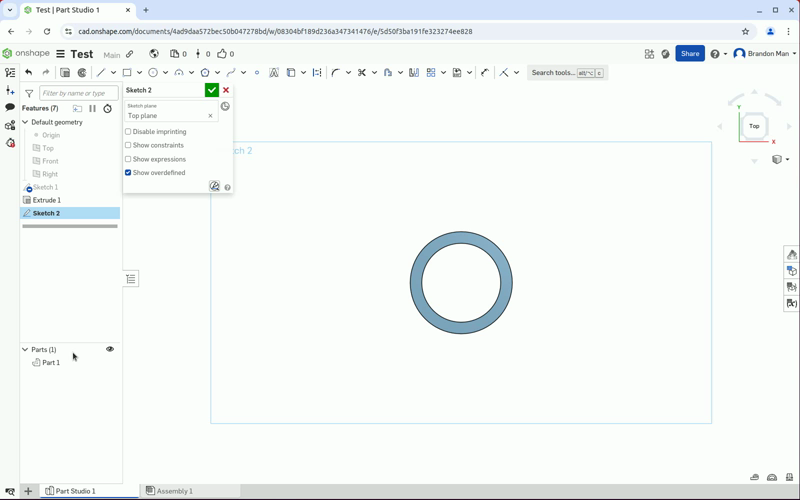
key(y)
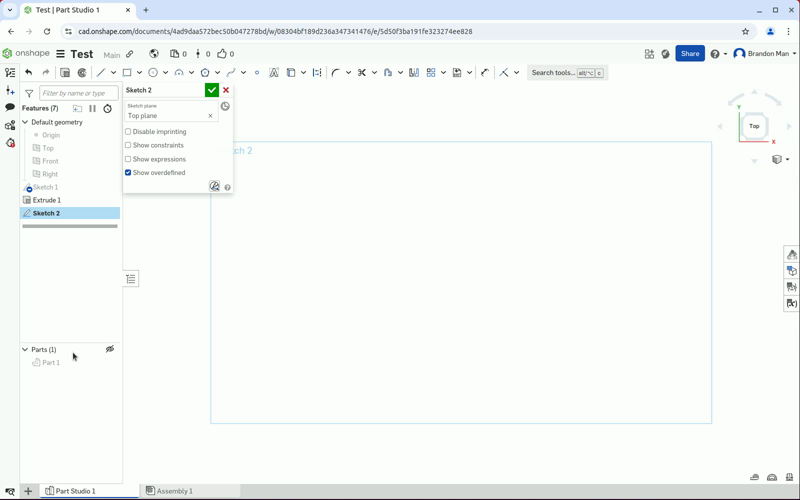
key(c)
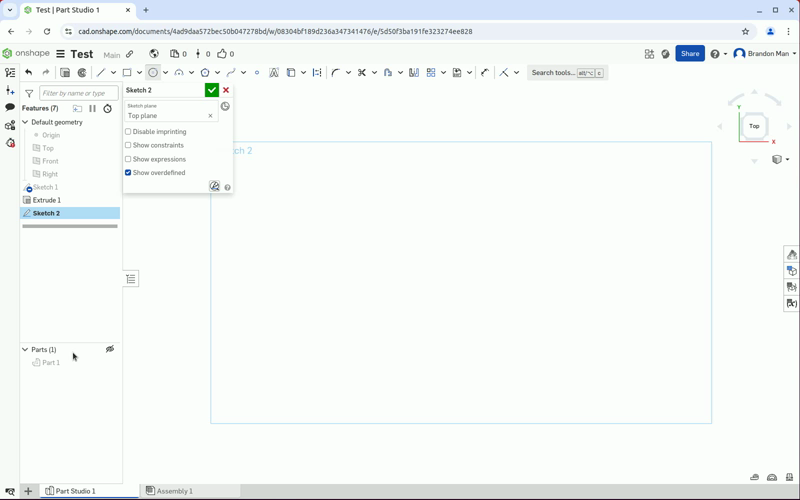
key_down(shift)
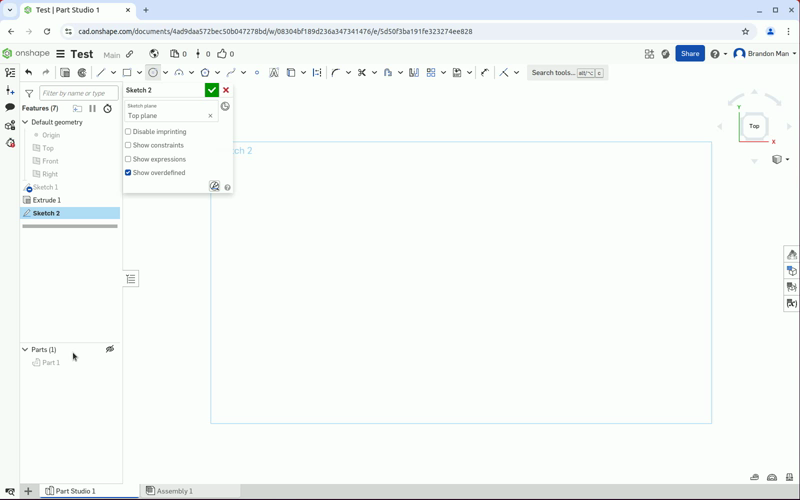
mouse_move(460, 282)
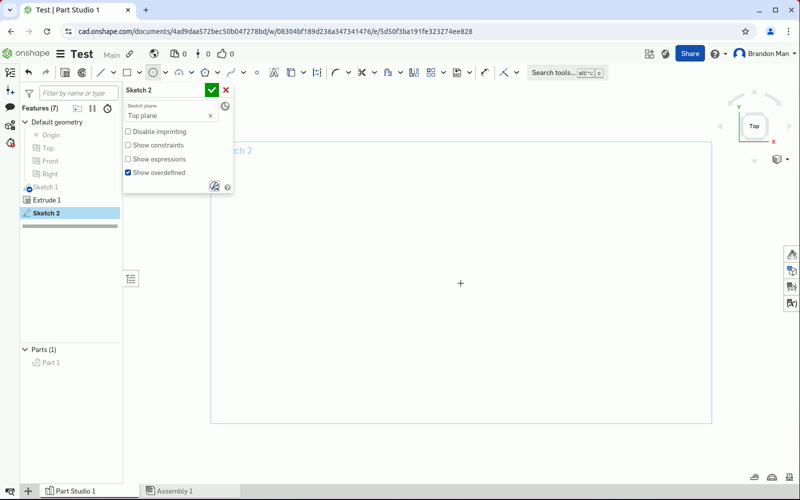
click(460, 282)
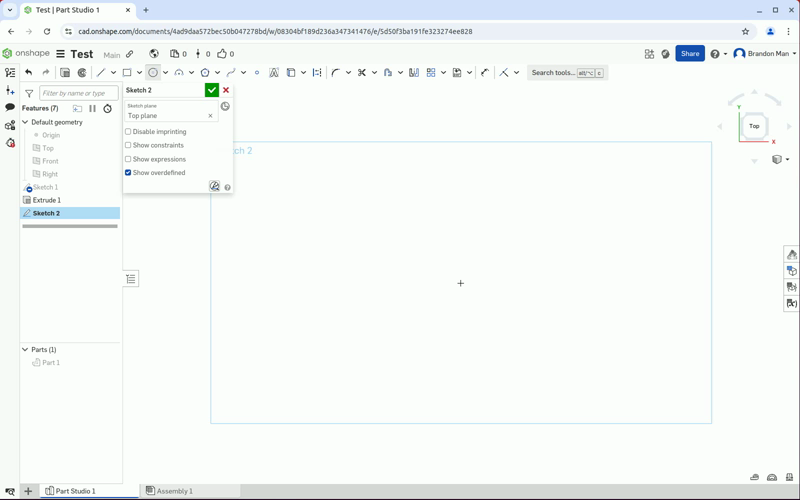
key_up(shift)
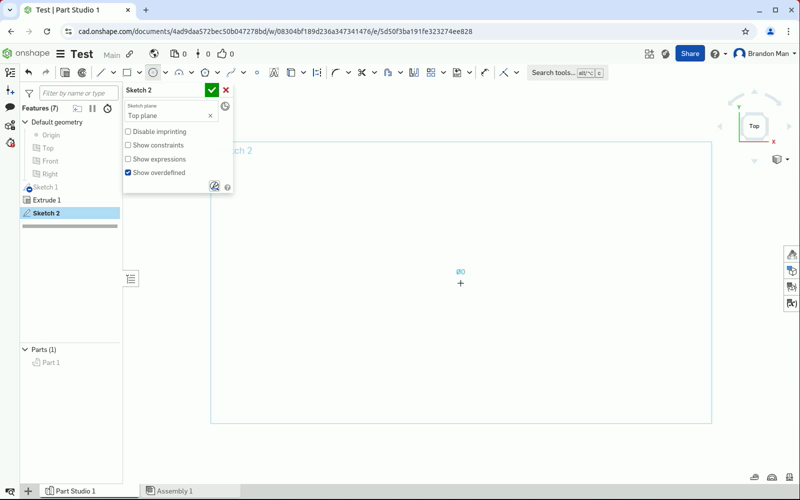
mouse_move(500, 282)
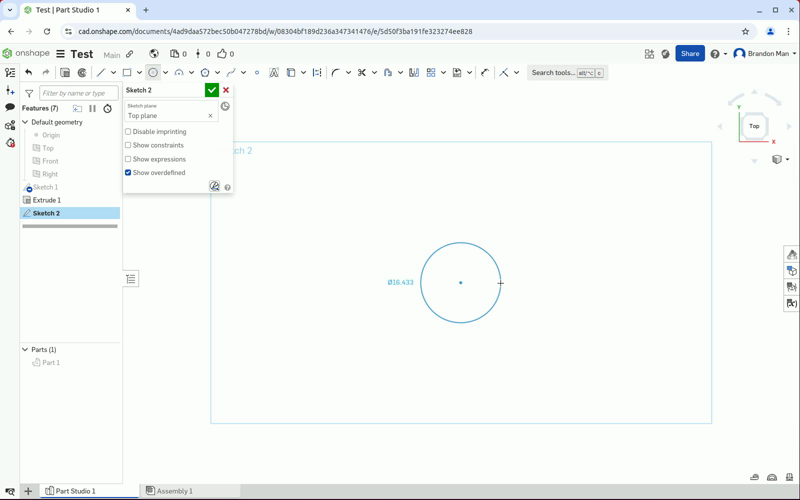
click(500, 282)
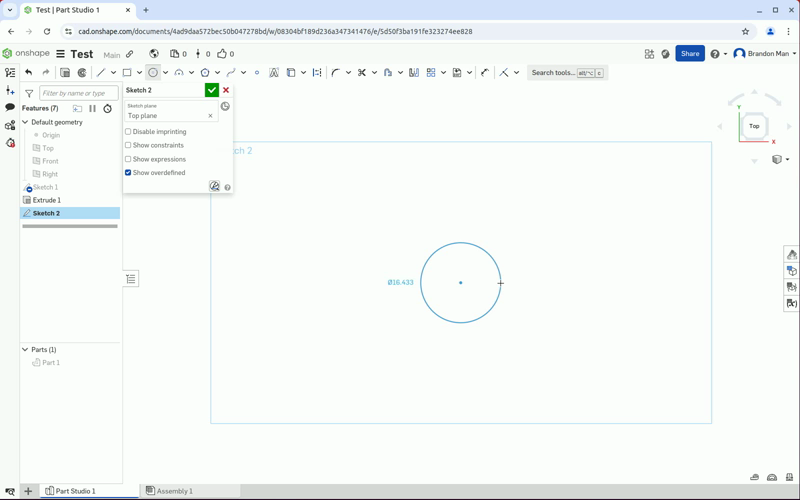
key(esc)
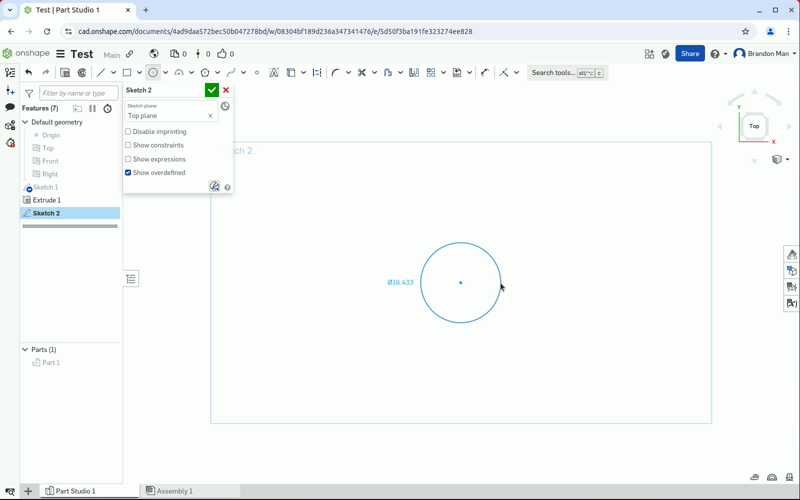
key(c)
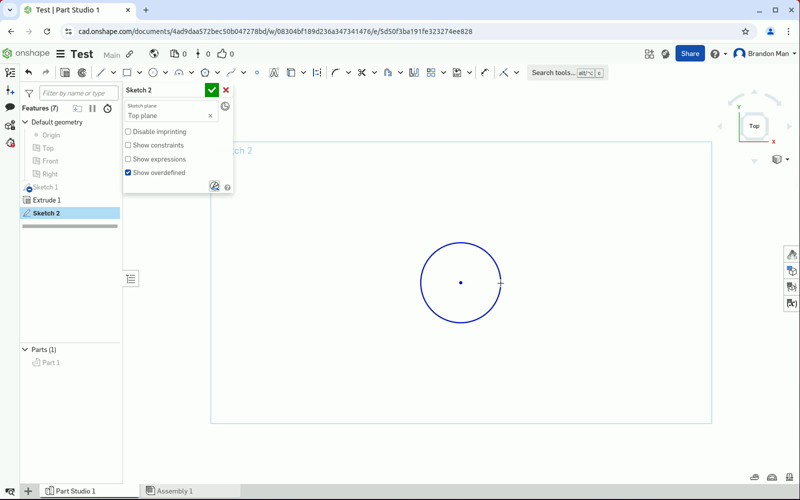
key_down(shift)
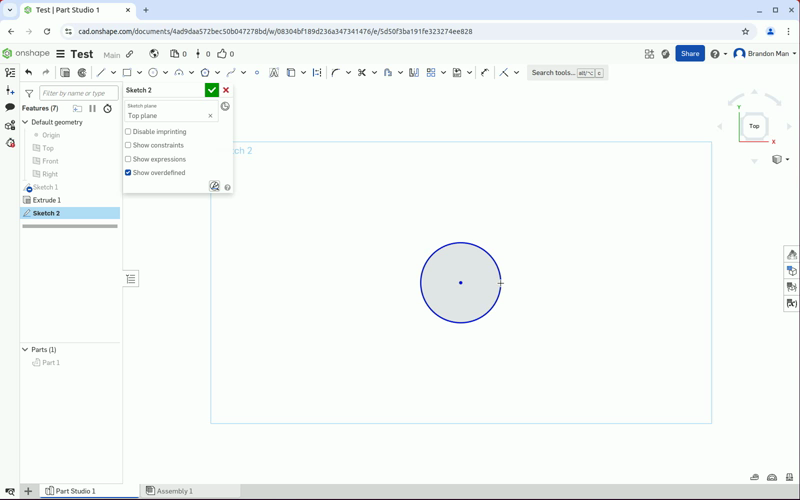
mouse_move(460, 282)
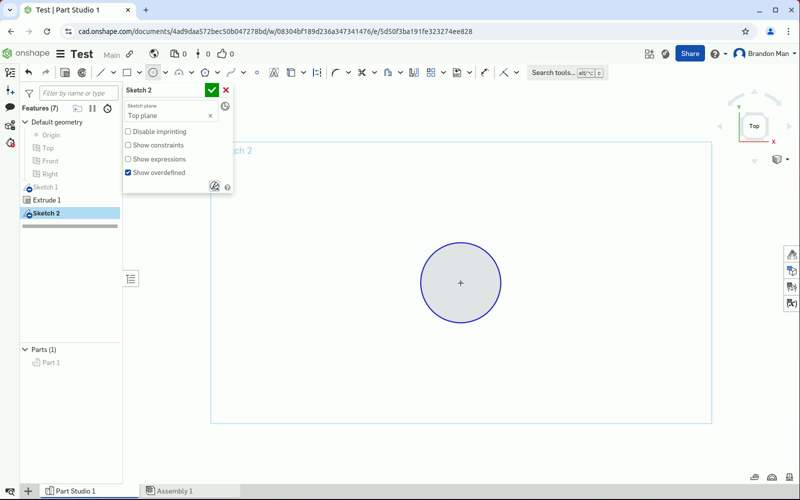
click(460, 282)
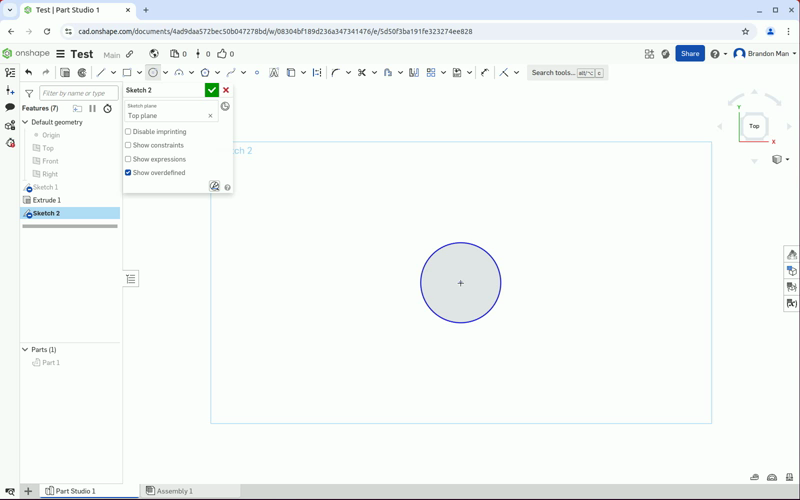
key_up(shift)
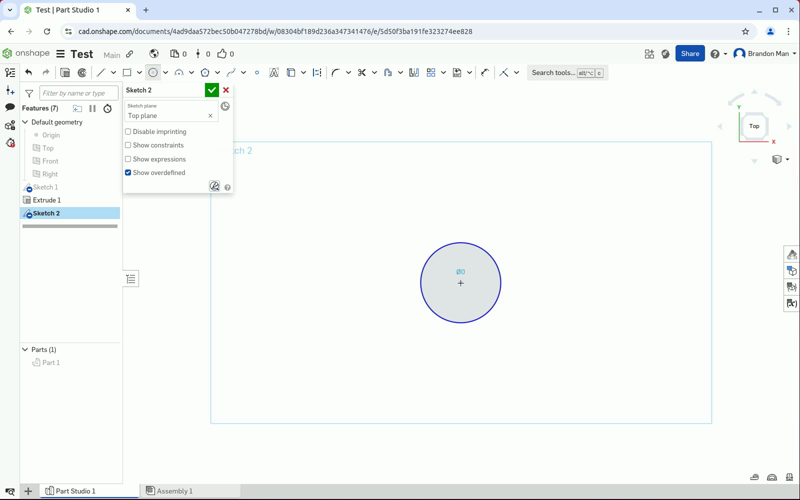
mouse_move(497, 282)
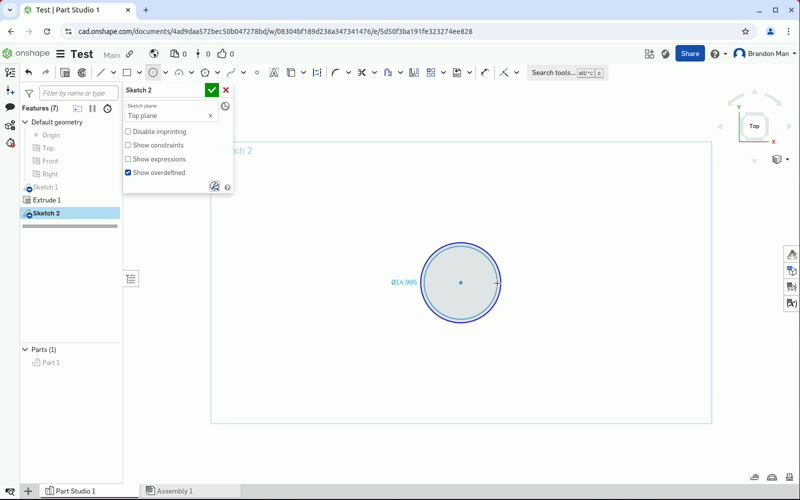
scroll(6)
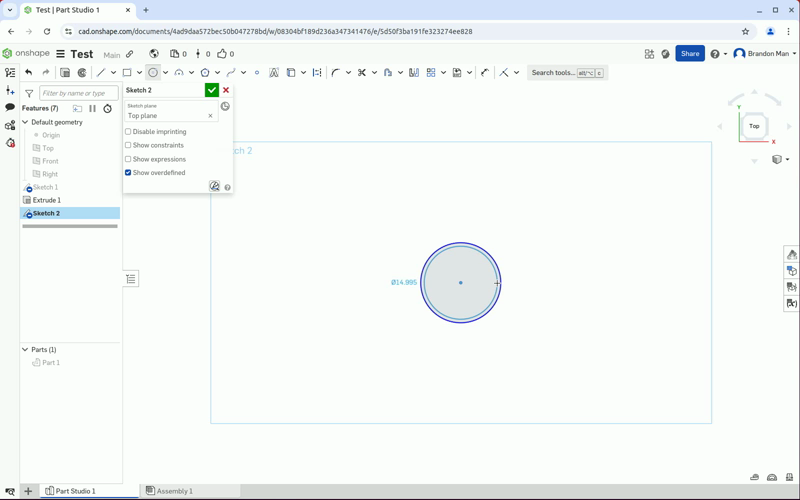
scroll(6)
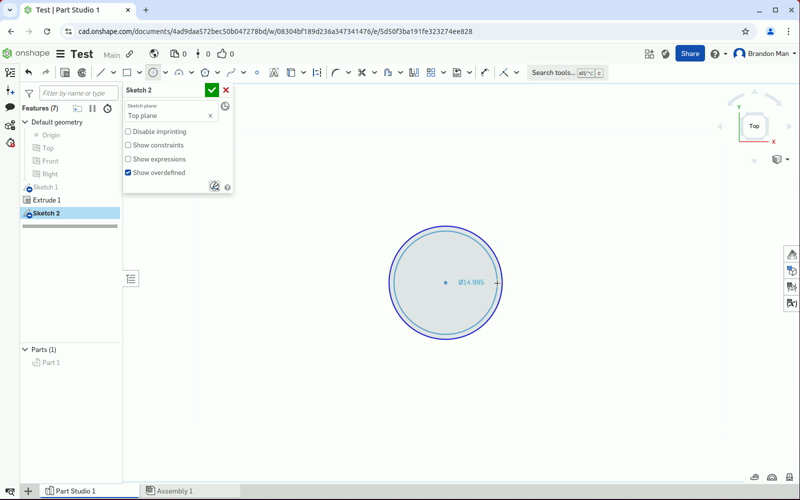
scroll(6)
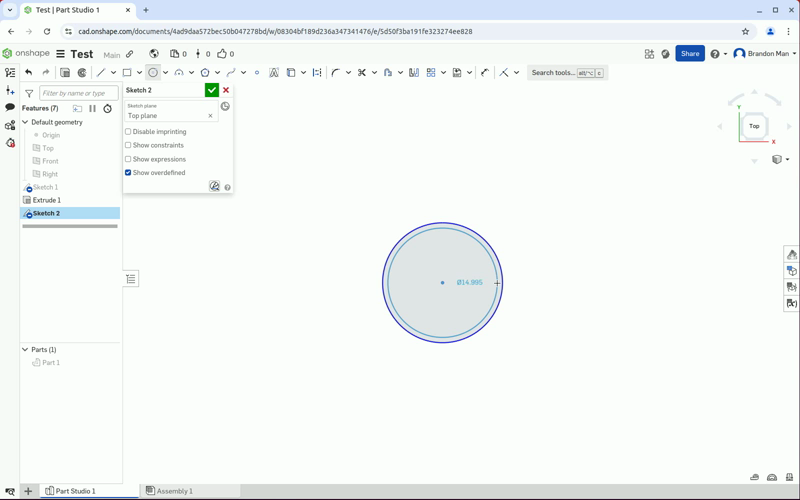
scroll(6)
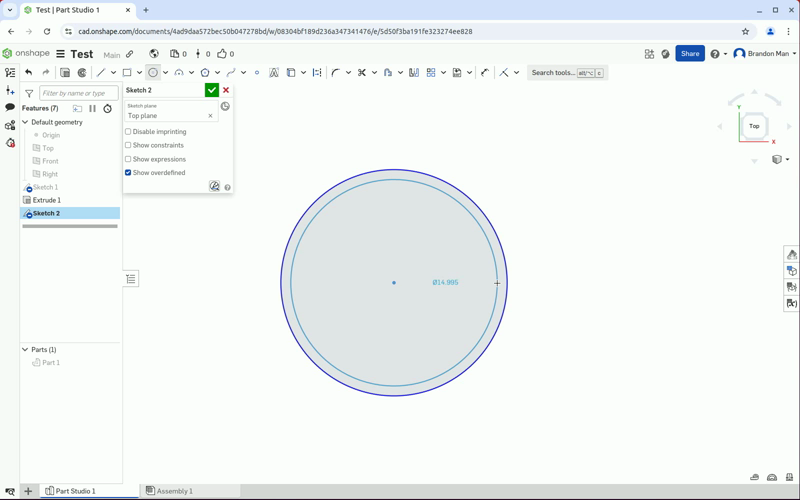
scroll(6)
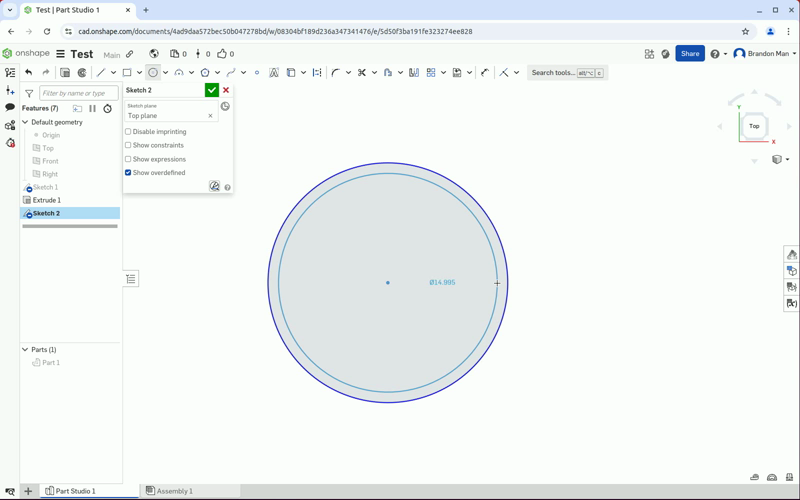
scroll(6)
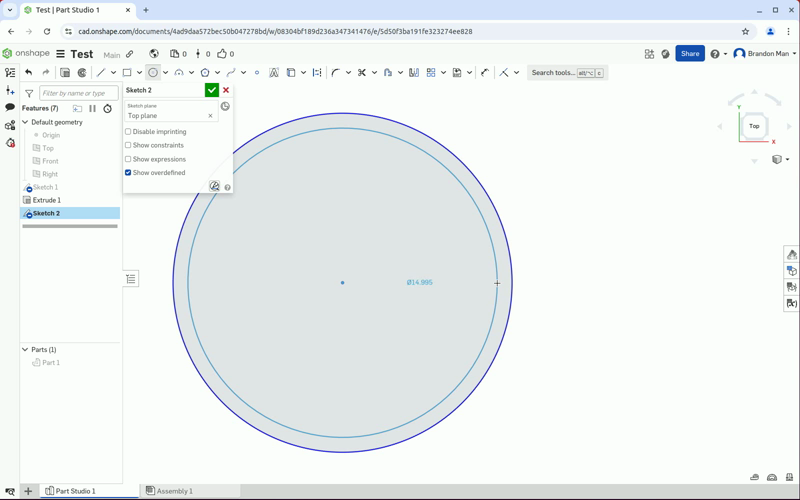
scroll(6)
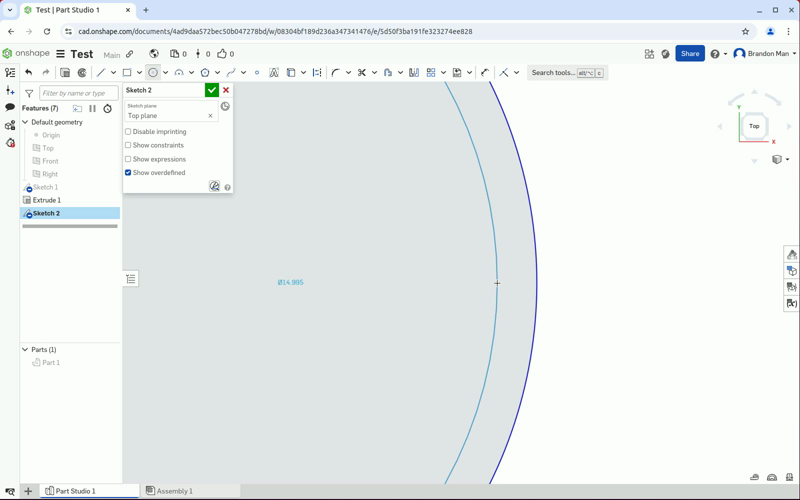
click(497, 282)
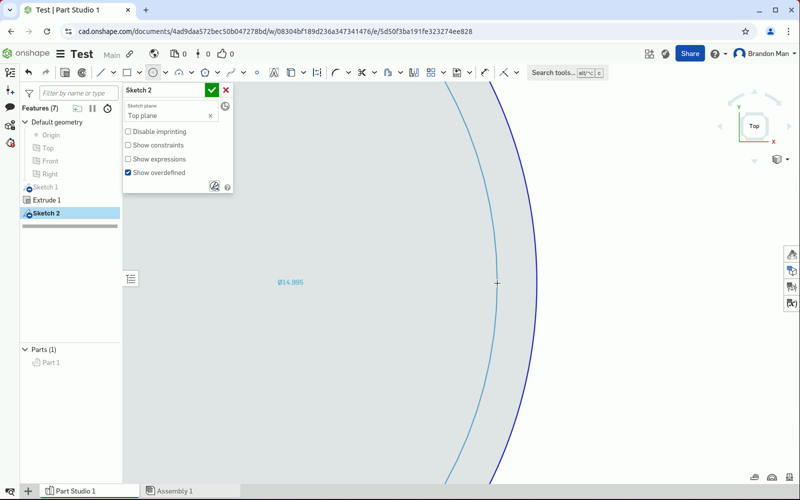
scroll(-6)
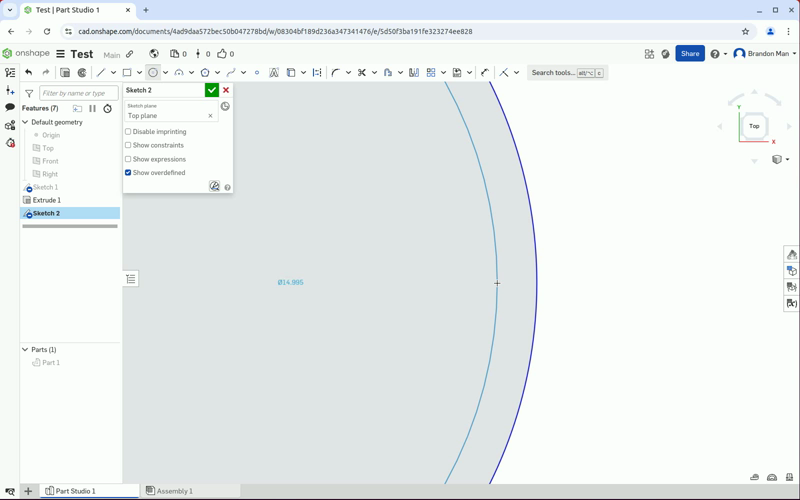
scroll(-6)
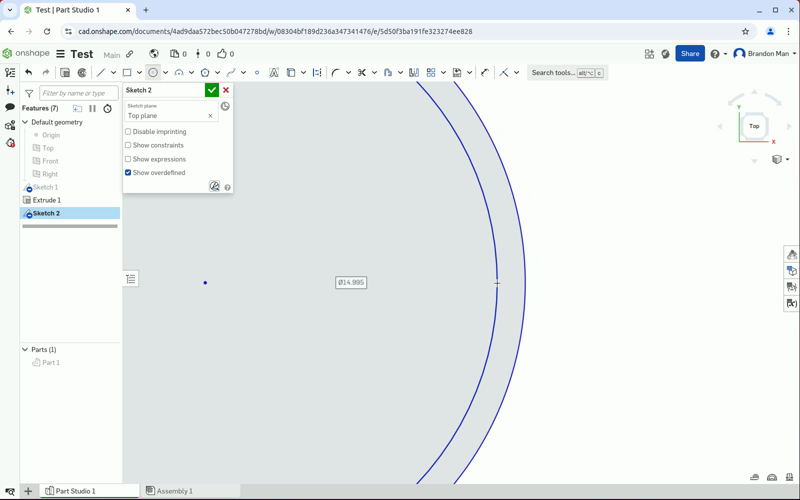
scroll(-6)
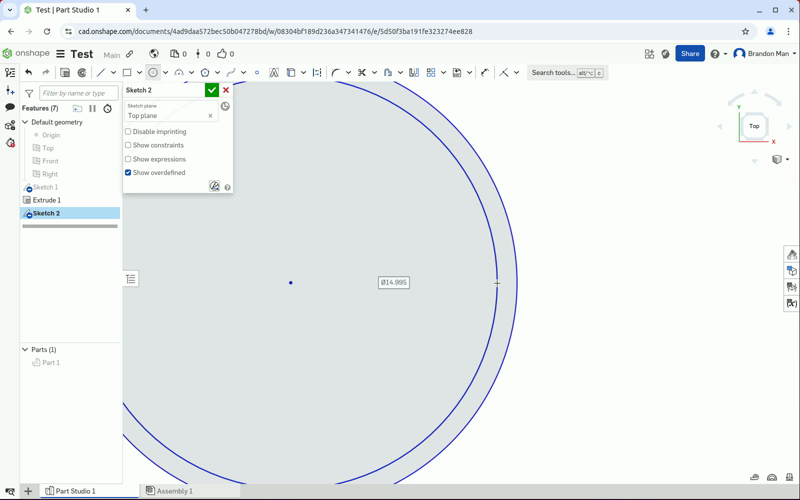
scroll(-6)
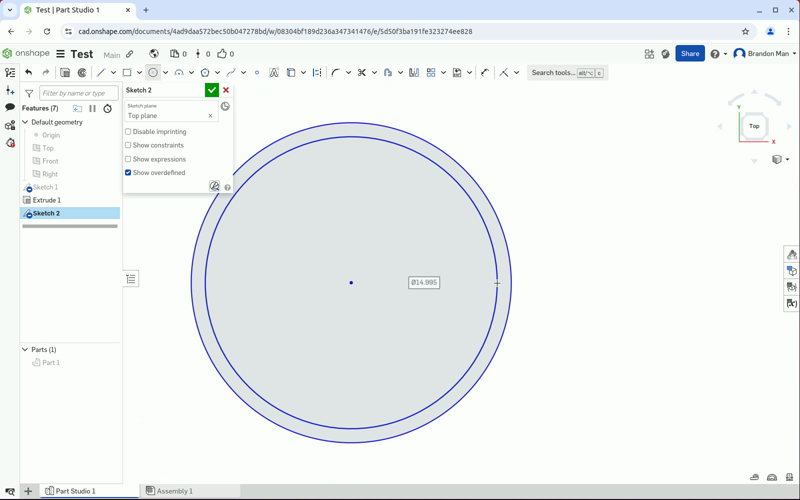
scroll(-6)
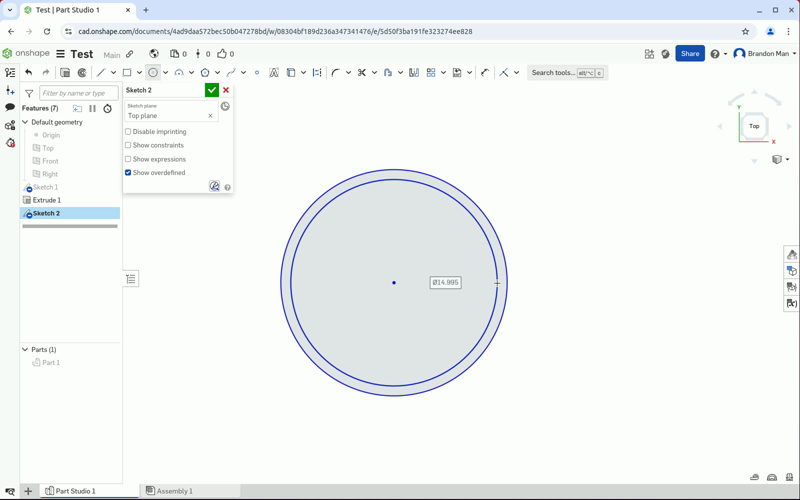
scroll(-6)
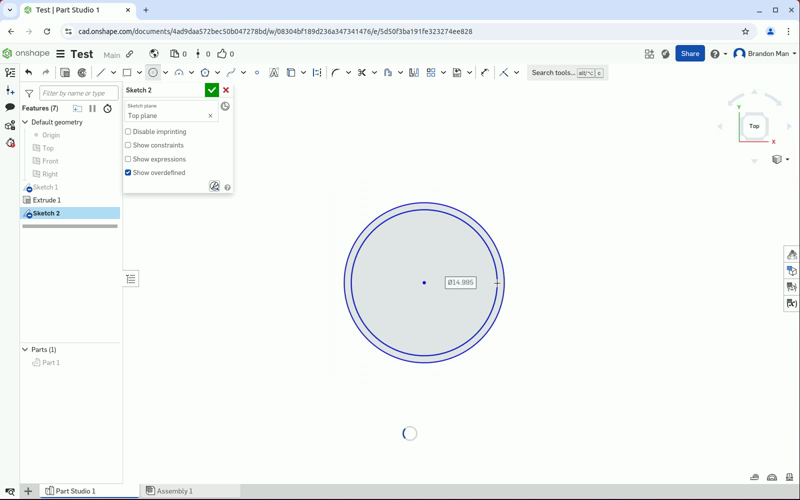
scroll(-6)
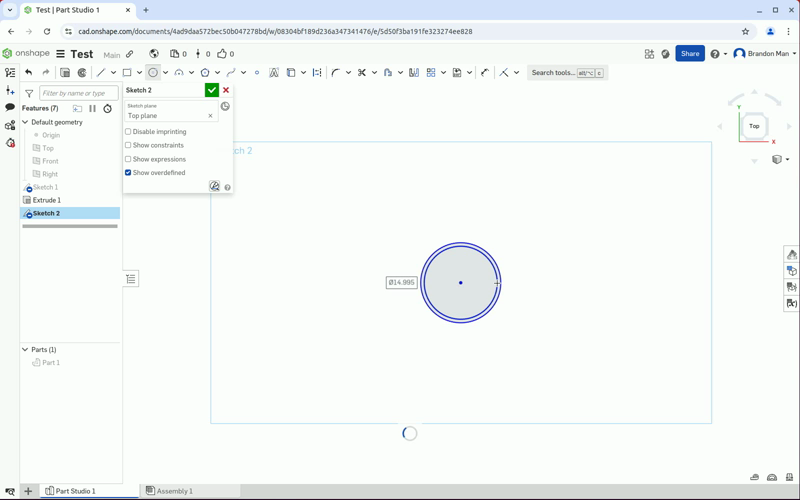
key(esc)
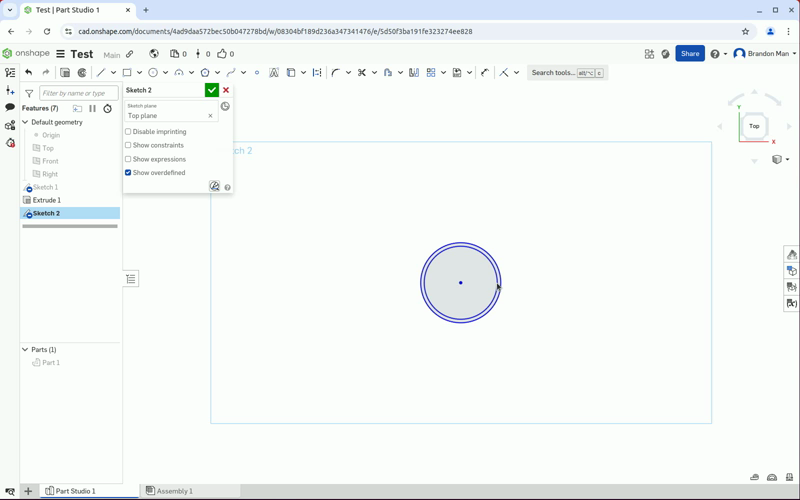
mouse_move(431, 307)
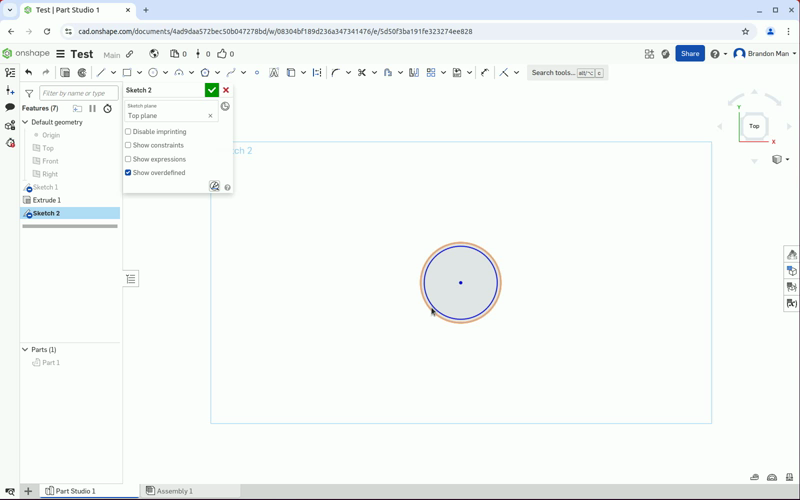
scroll(6)
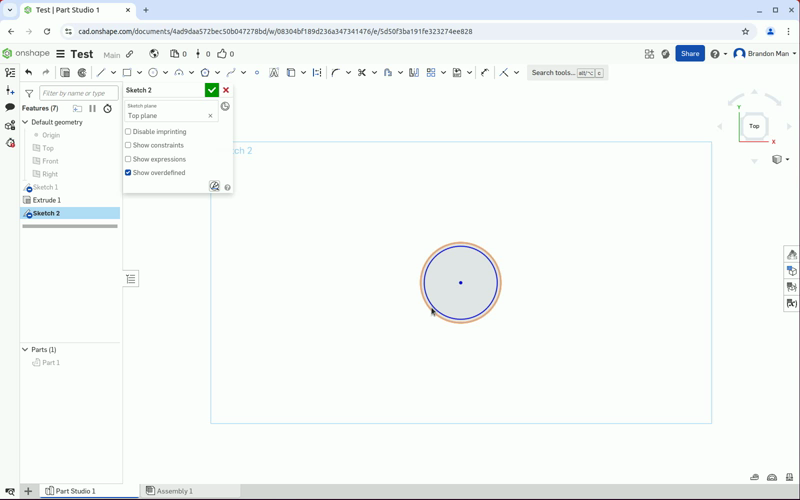
scroll(6)
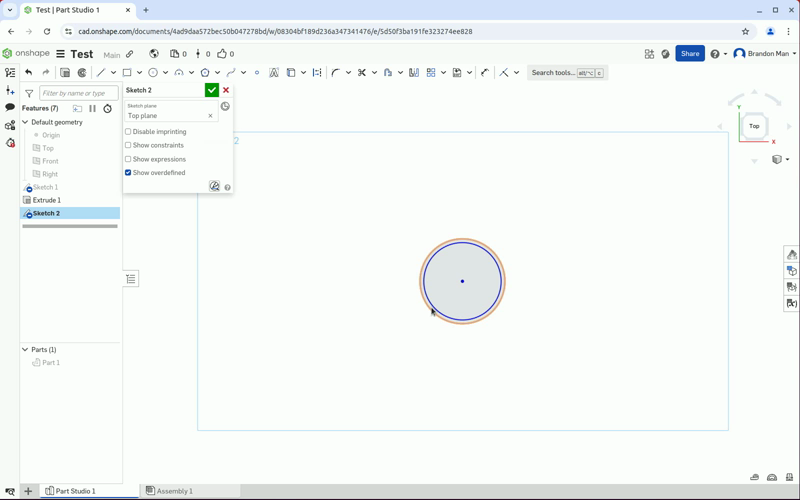
scroll(6)
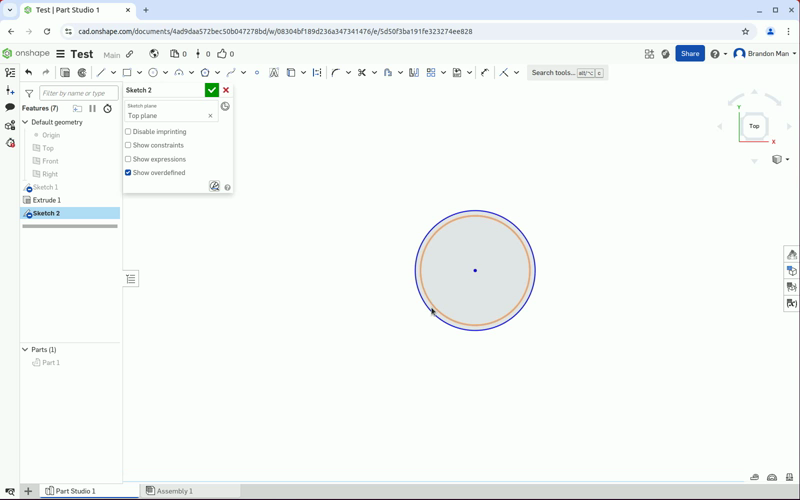
scroll(6)
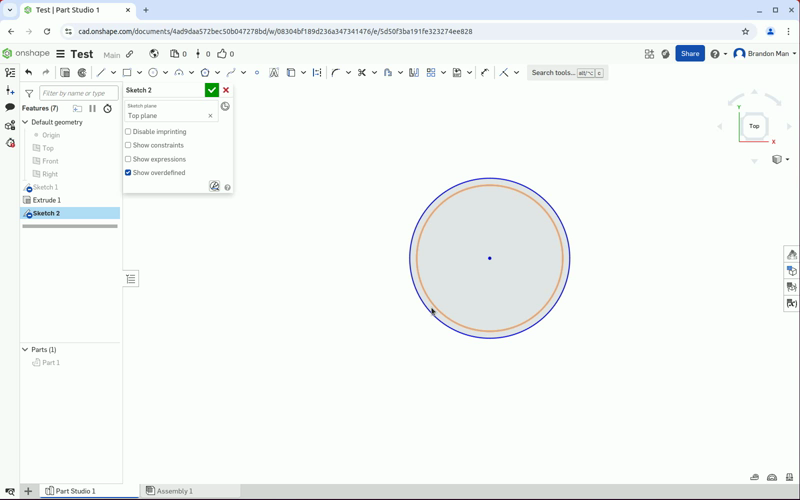
scroll(6)
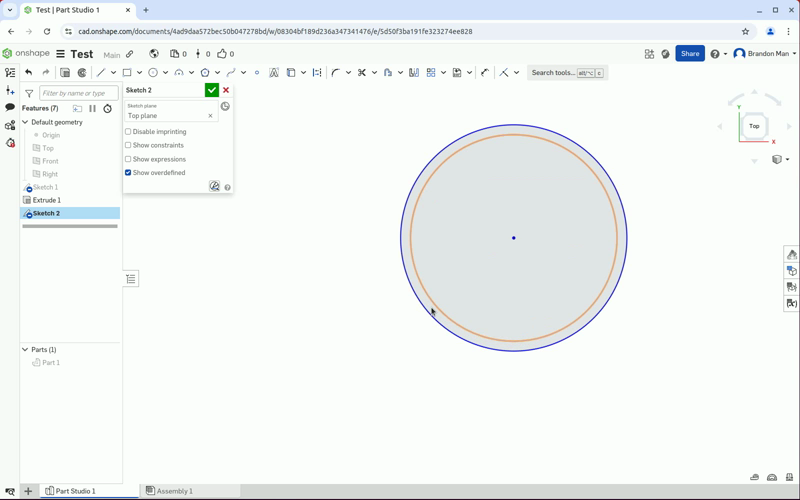
scroll(6)
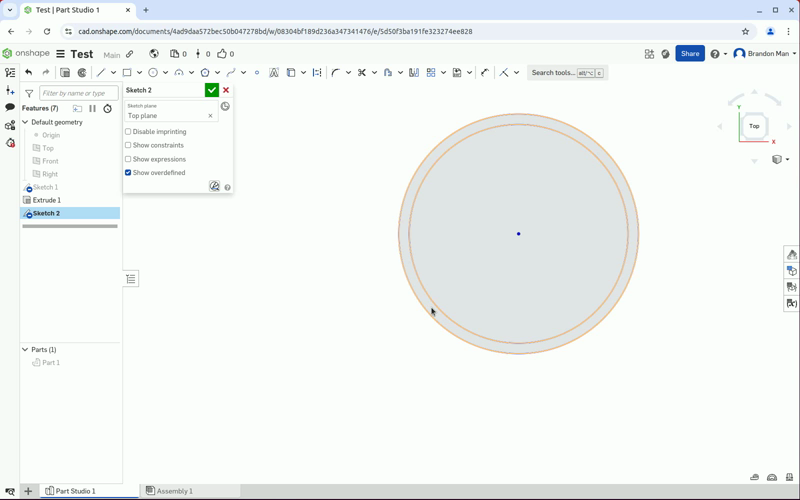
scroll(6)
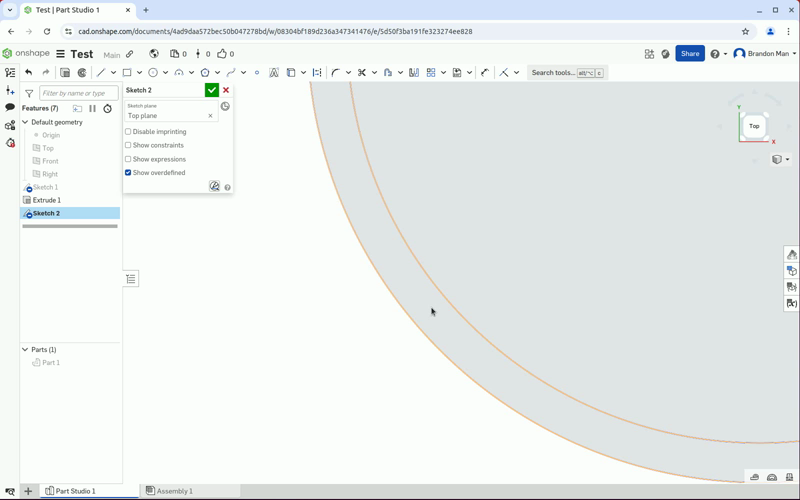
click(431, 307)
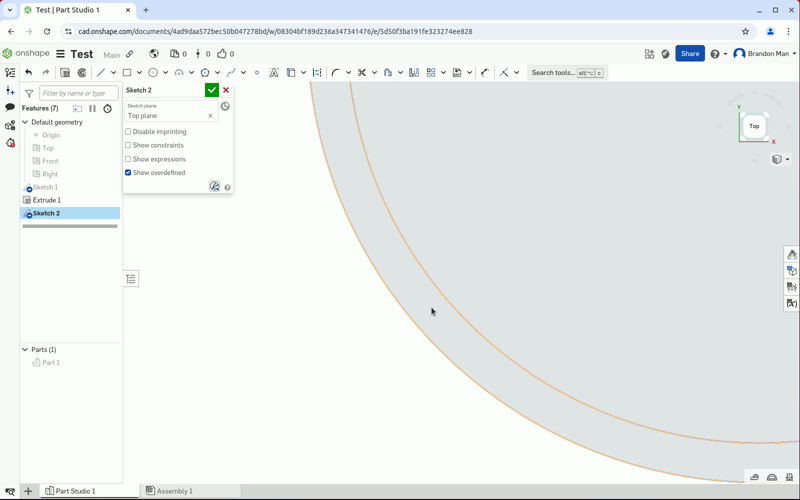
scroll(-6)
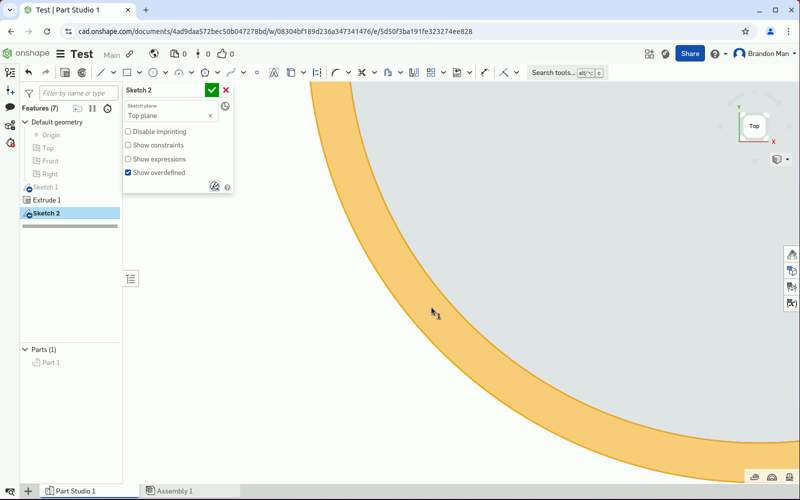
scroll(-6)
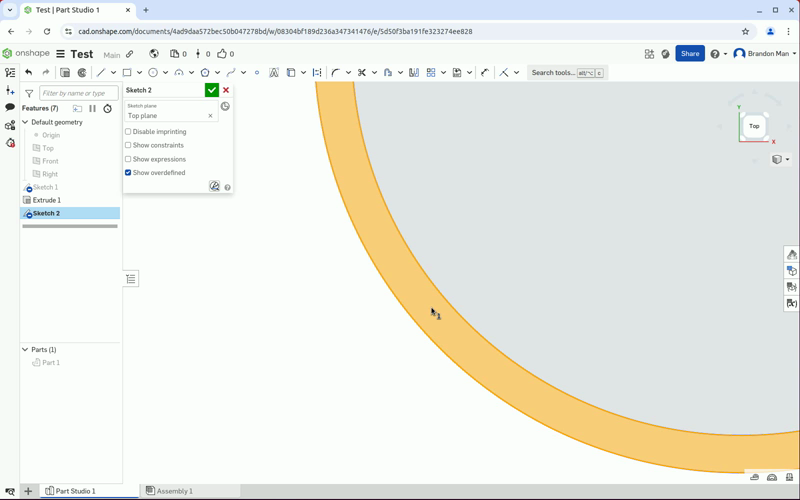
scroll(-6)
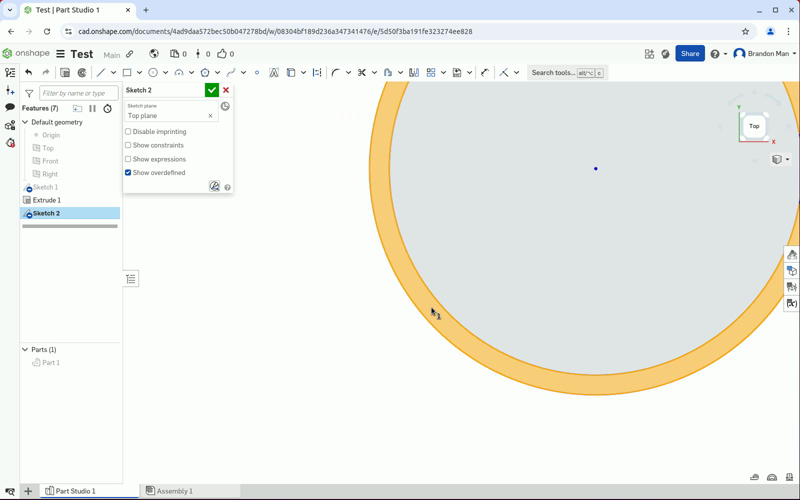
scroll(-6)
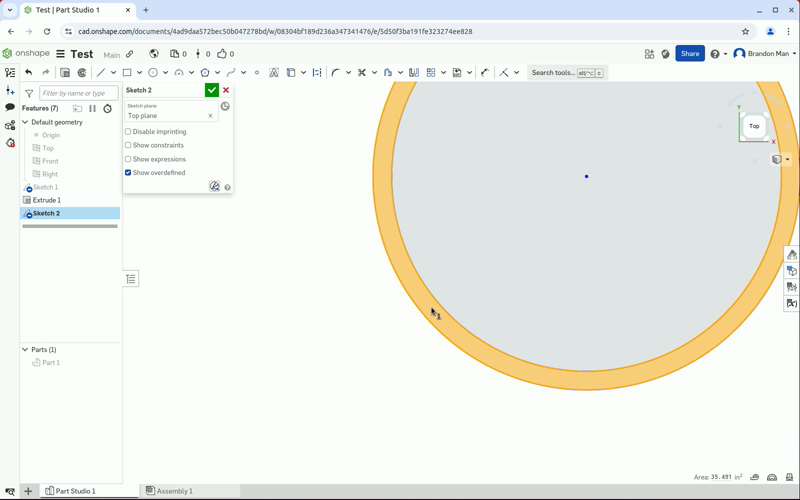
scroll(-6)
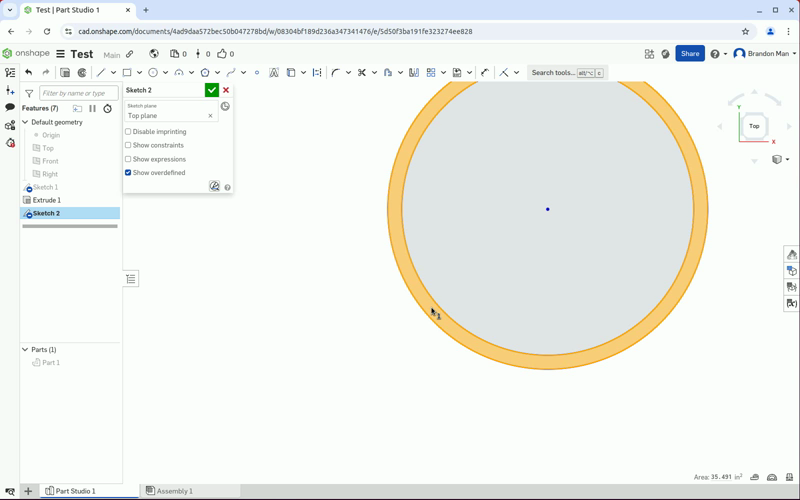
scroll(-6)
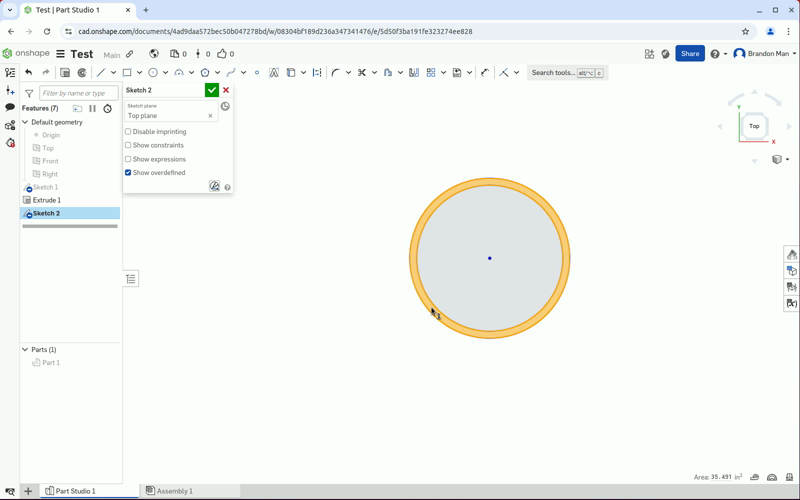
scroll(-6)
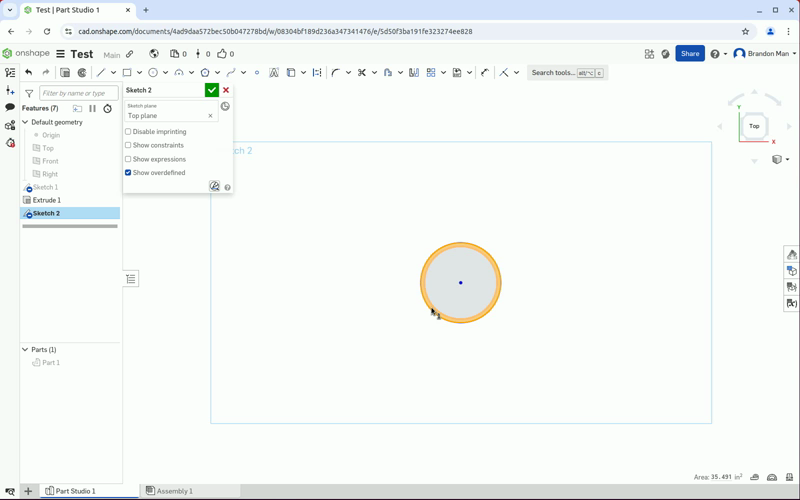
mouse_move(73, 352)
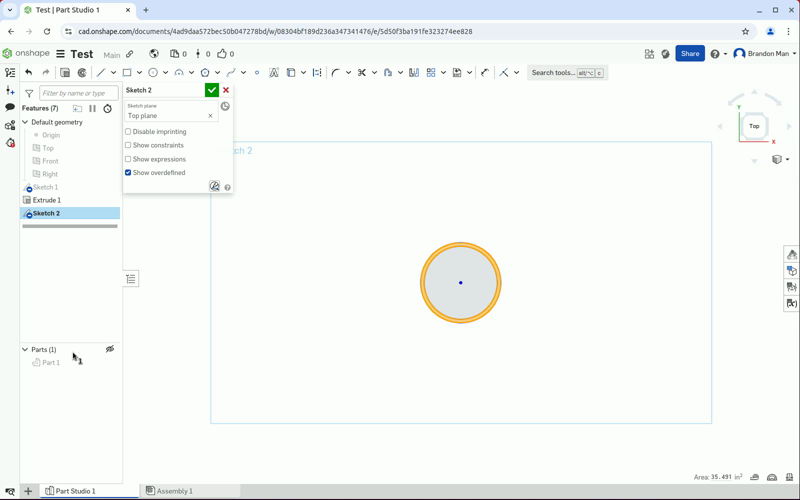
key(shift+y)
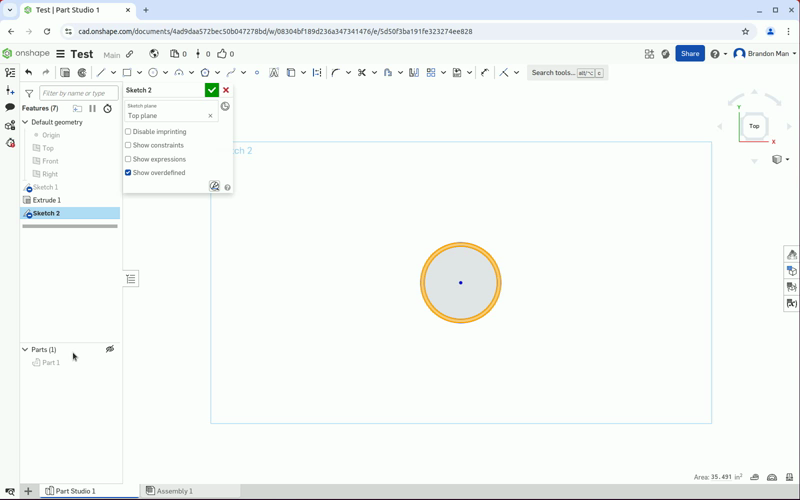
key(shift+e)
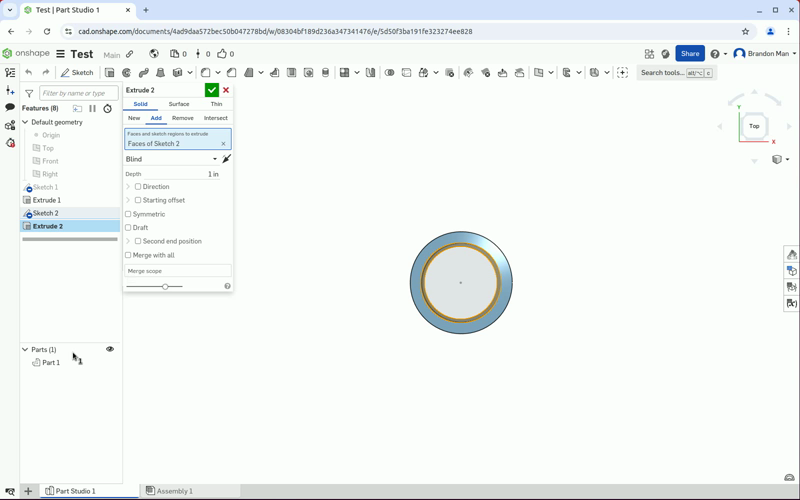
mouse_move(143, 106)
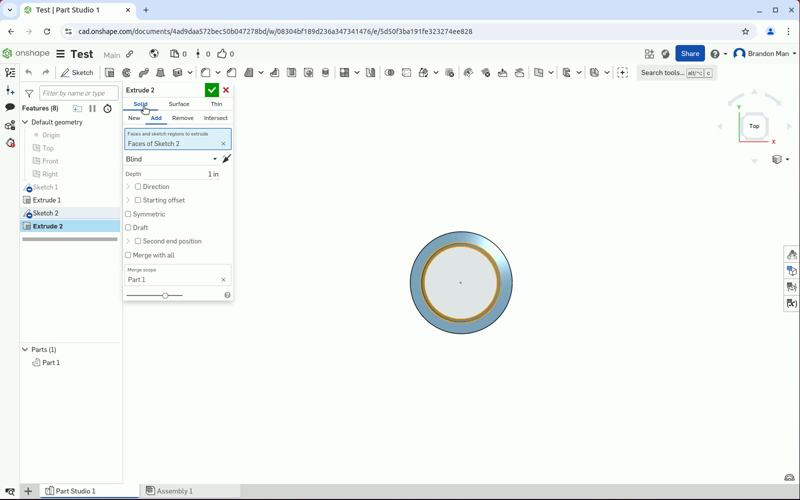
click(143, 106)
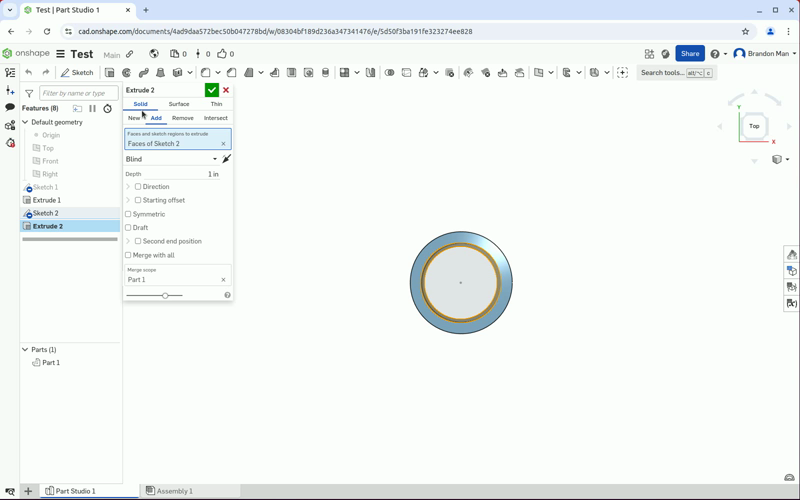
mouse_move(137, 120)
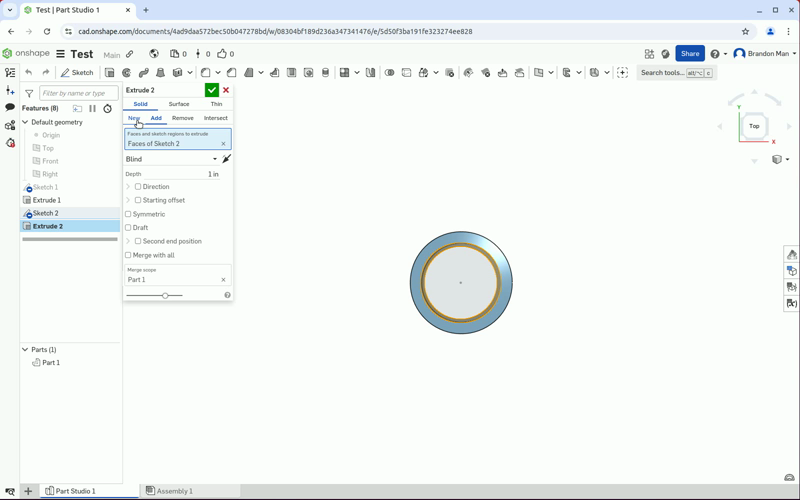
click(137, 120)
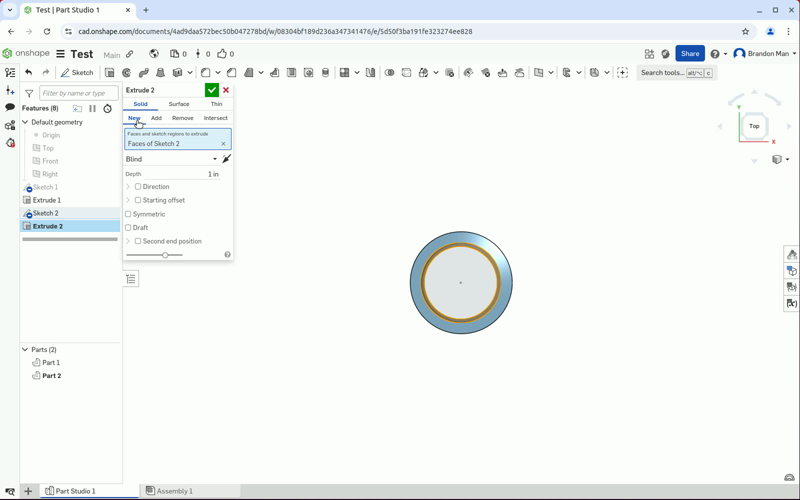
key(tab, 4)
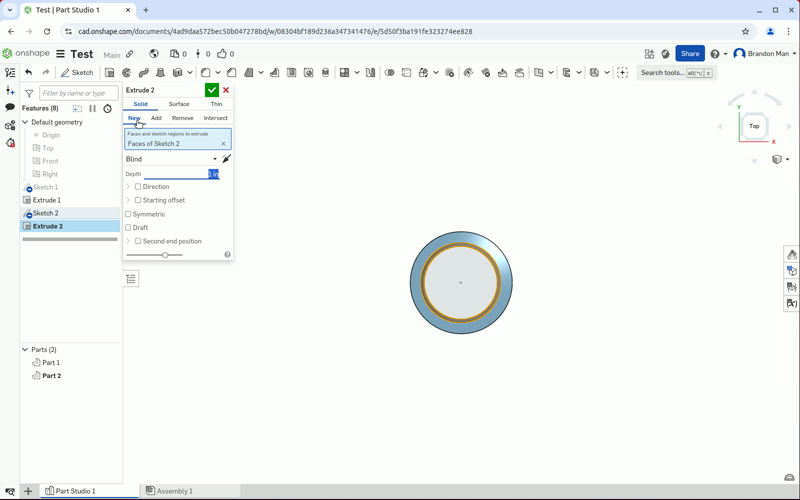
text(10.351)
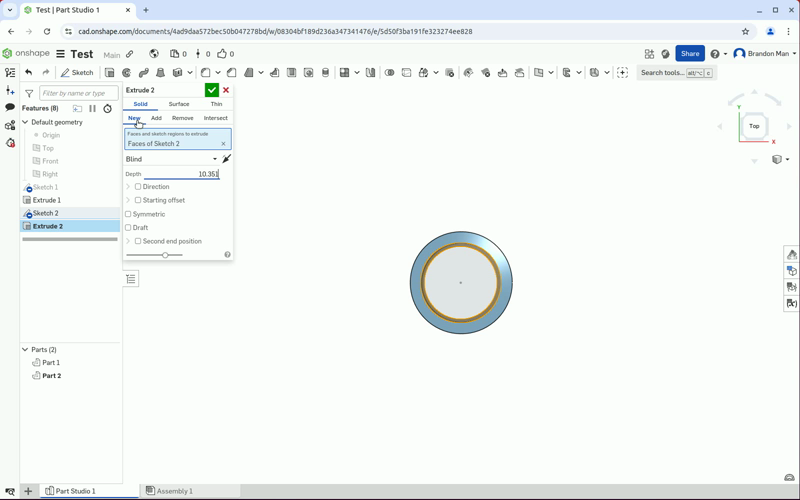
key(enter)
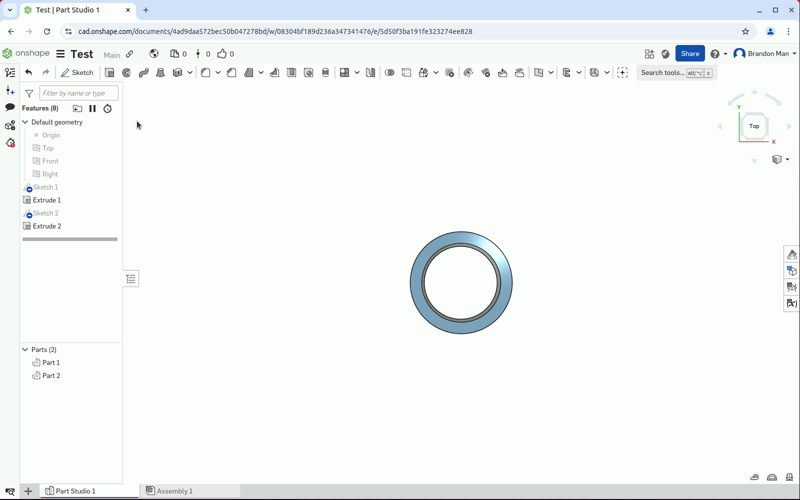
key(shift+h)
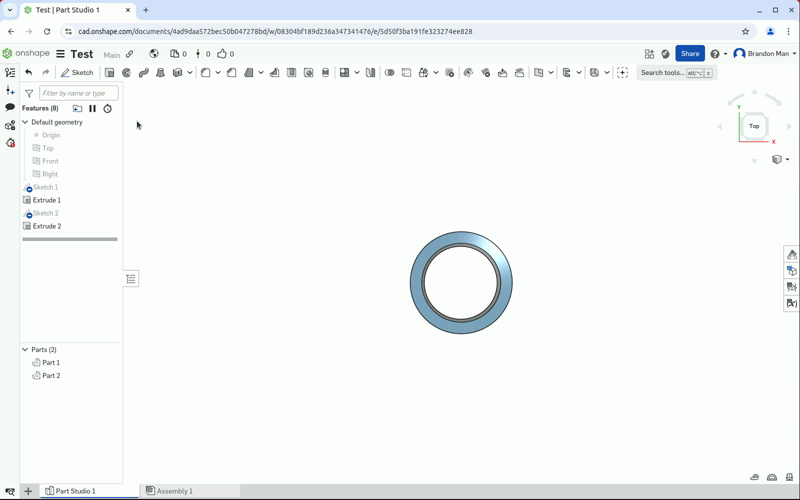
key(shift+h)
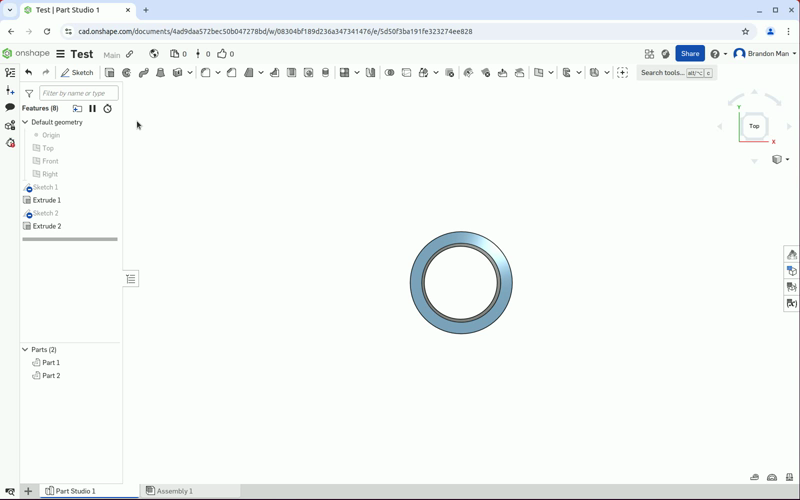
mouse_move(73, 189)
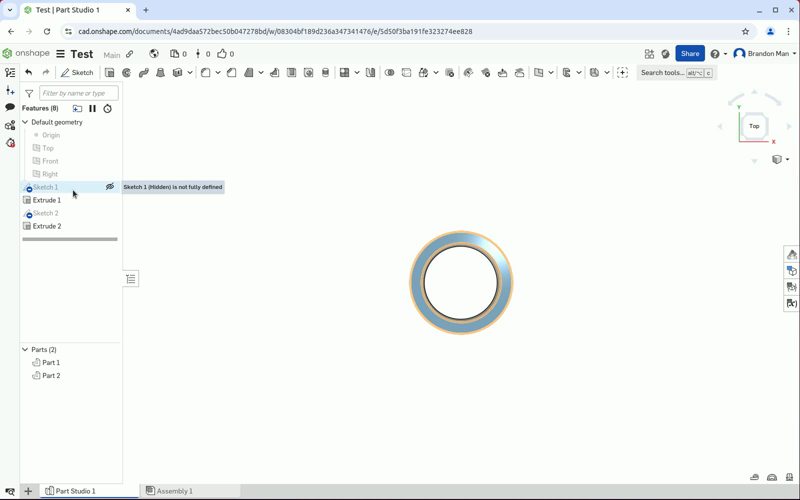
click(73, 189)
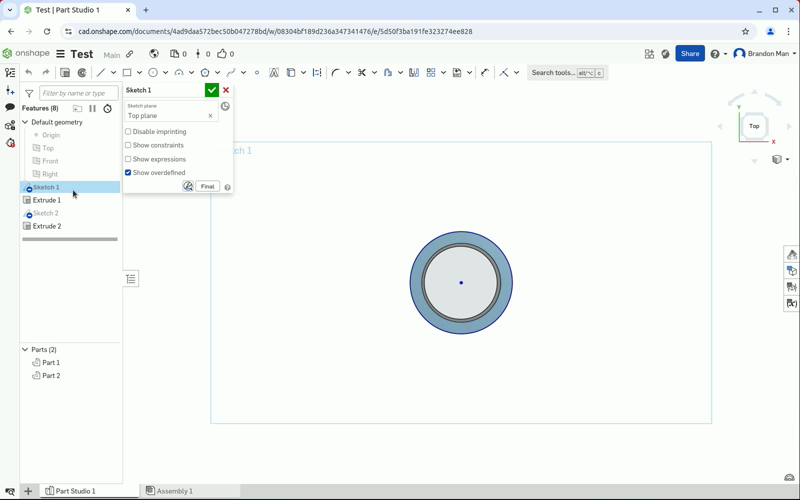
mouse_move(229, 92)
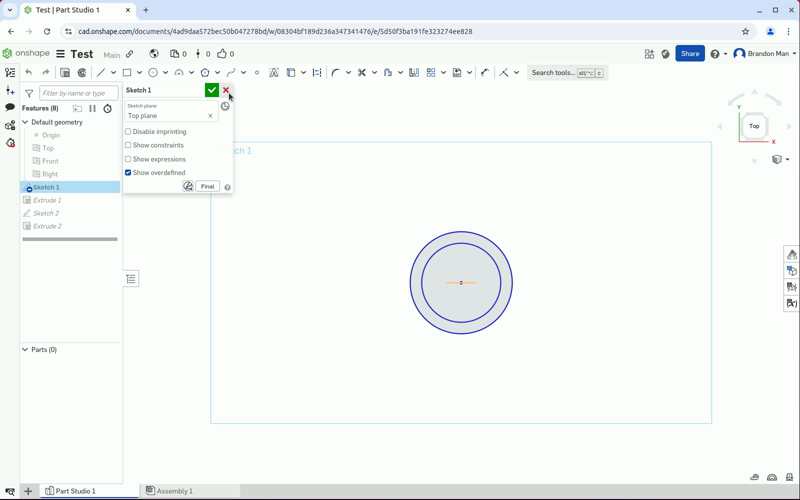
click(229, 92)
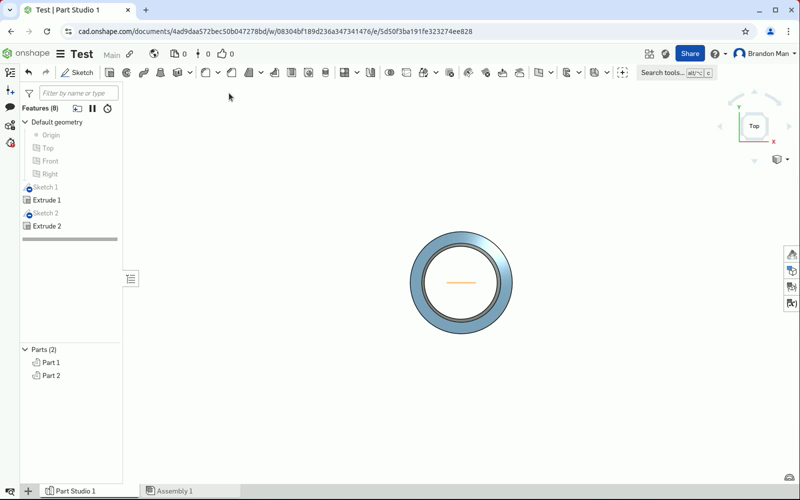
mouse_move(73, 352)
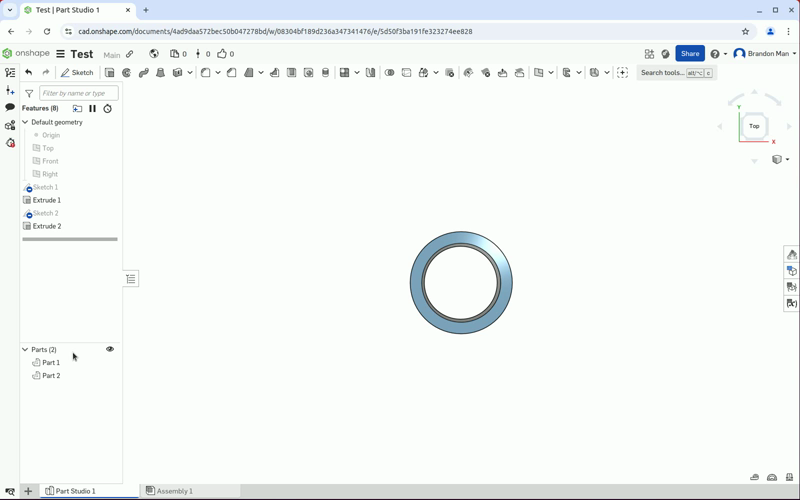
key(y)
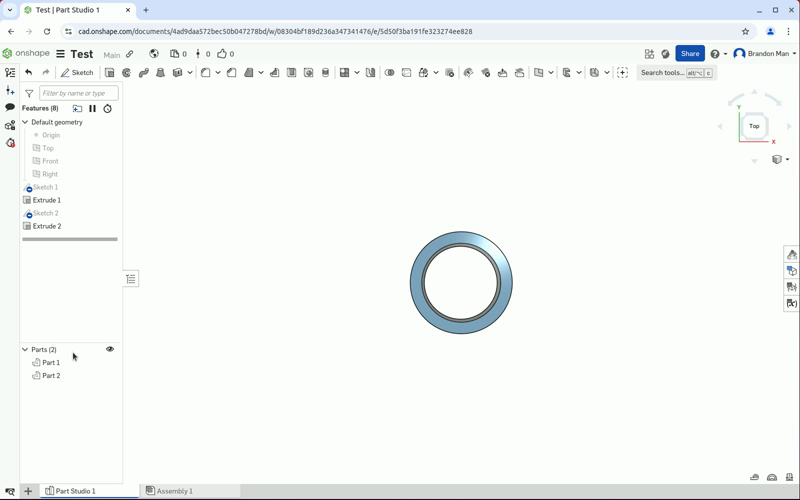
key(shift+p)
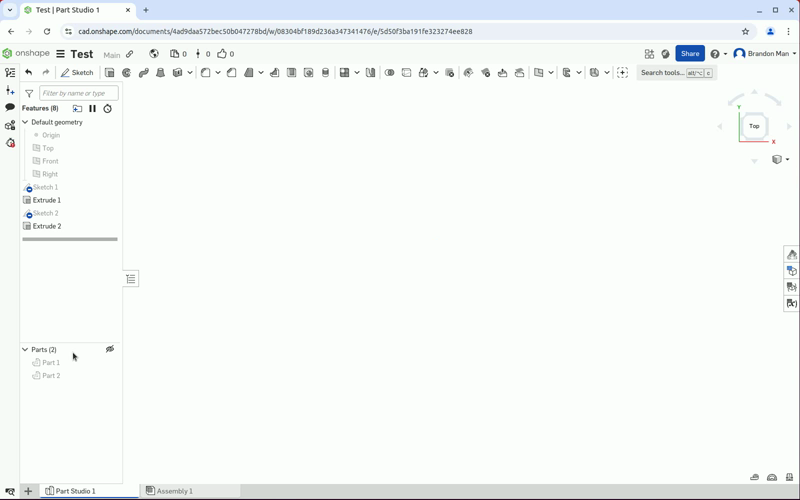
key(space)
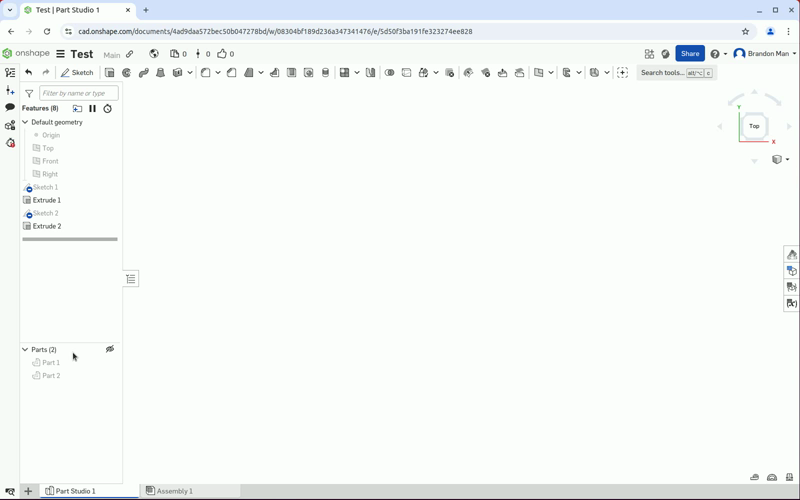
key_down(shift)
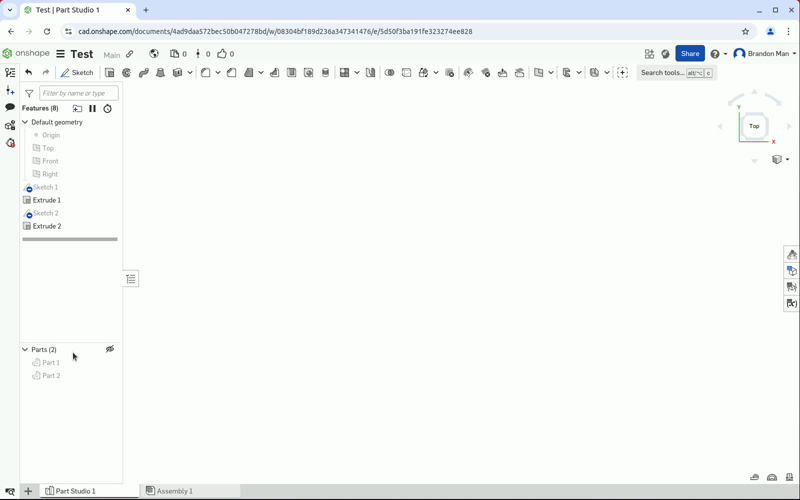
key(up)
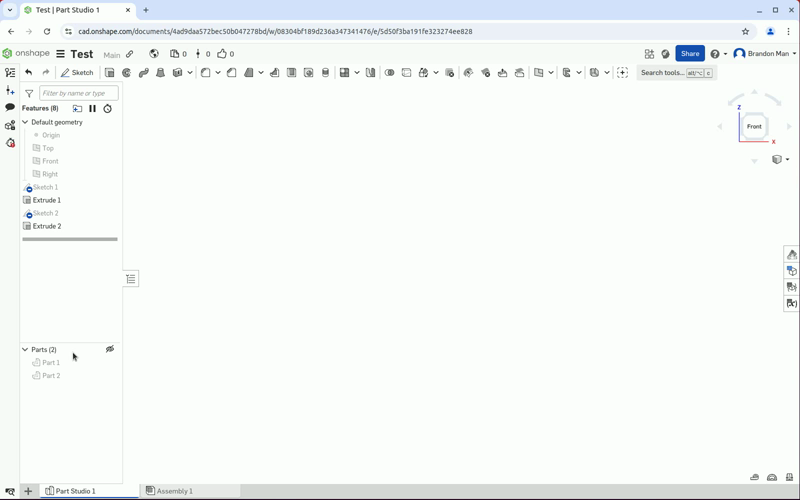
key_up(shift)
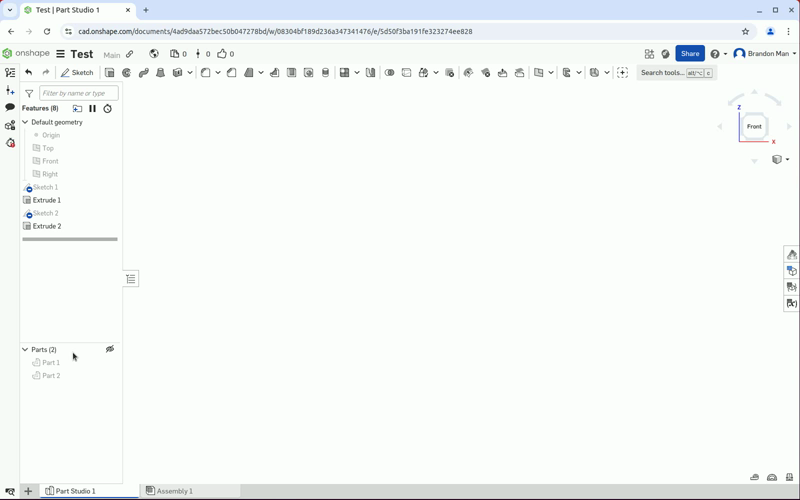
key(space)
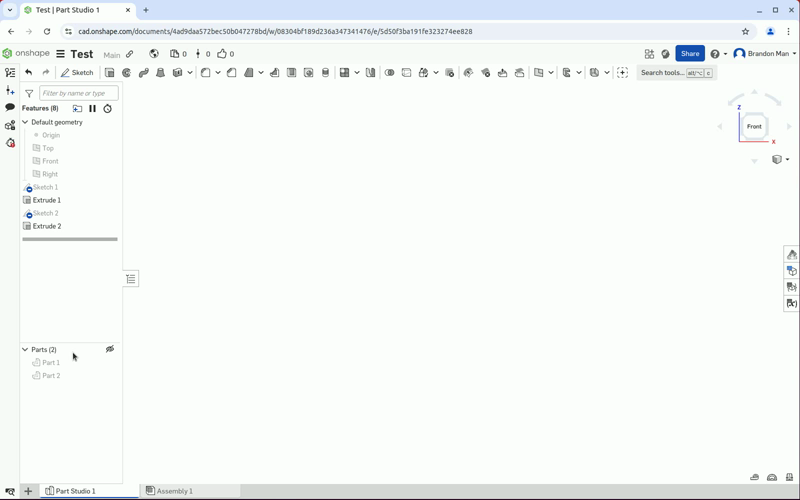
key_down(shift)
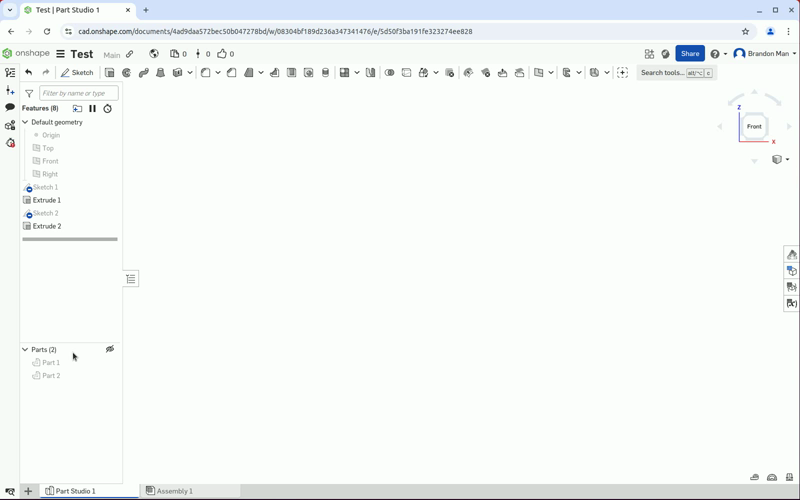
key(left)
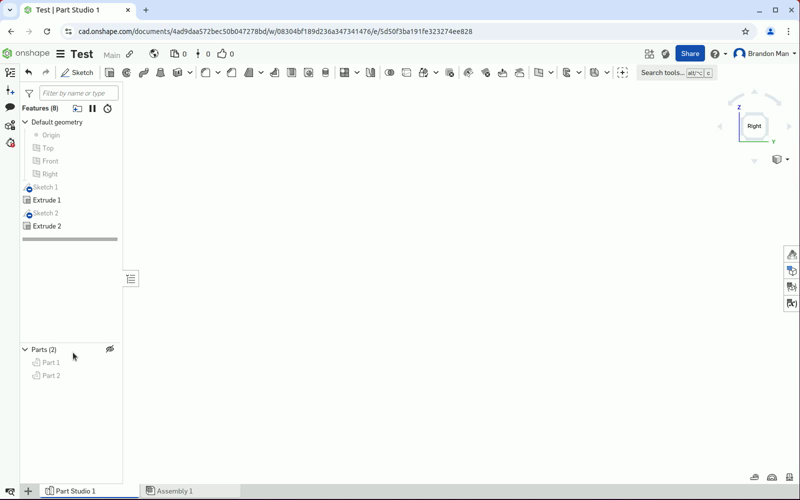
key_up(shift)
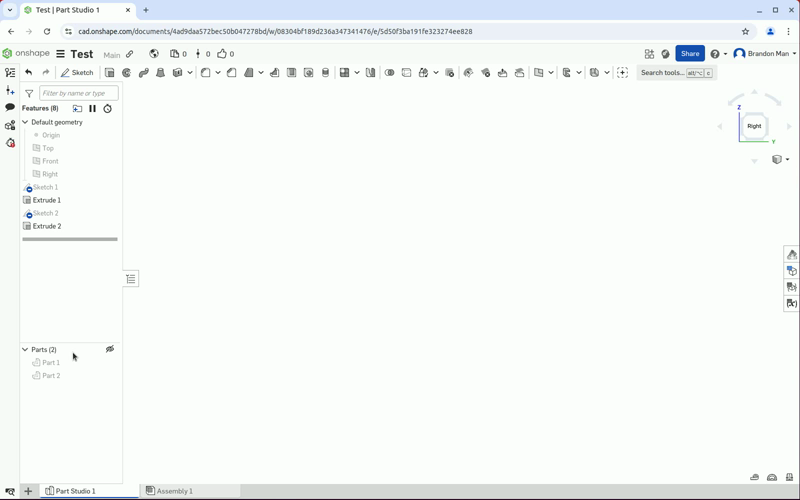
mouse_move(73, 352)
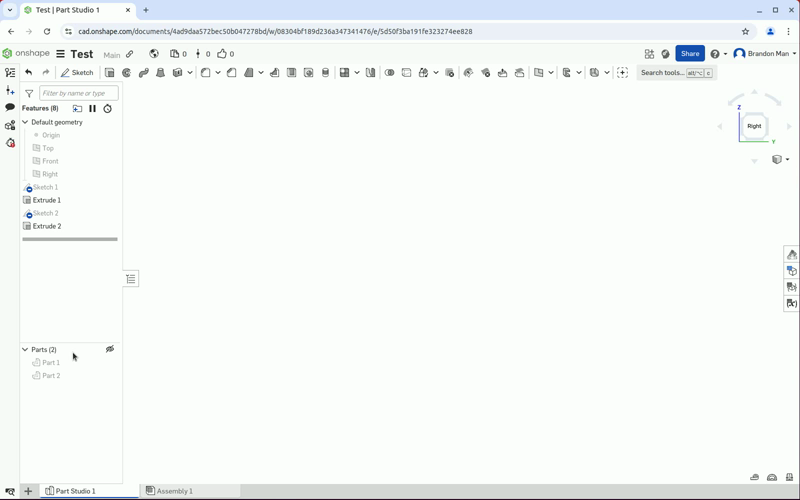
key(shift+y)
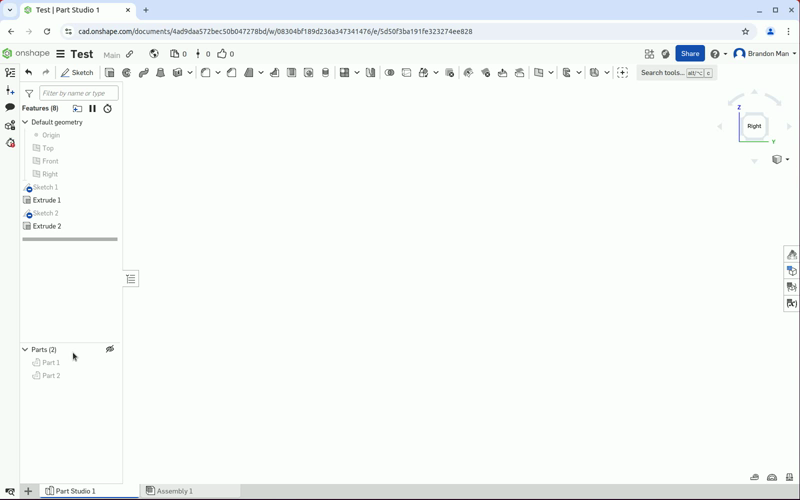
key(shift+s)
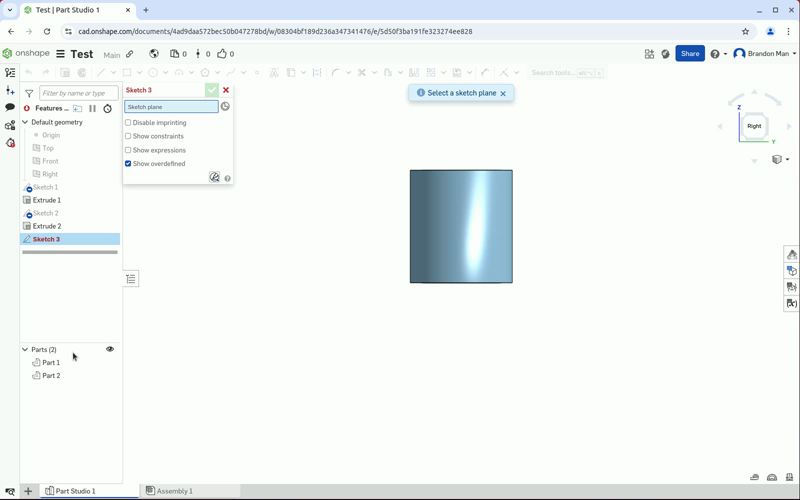
mouse_move(73, 176)
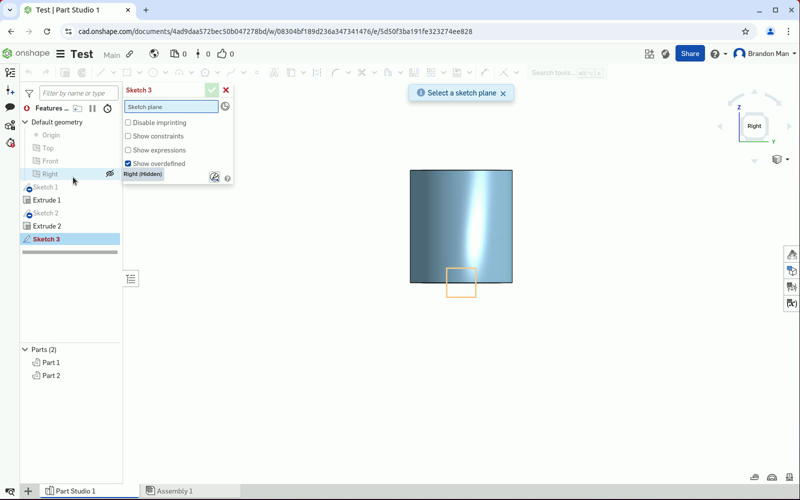
click(73, 176)
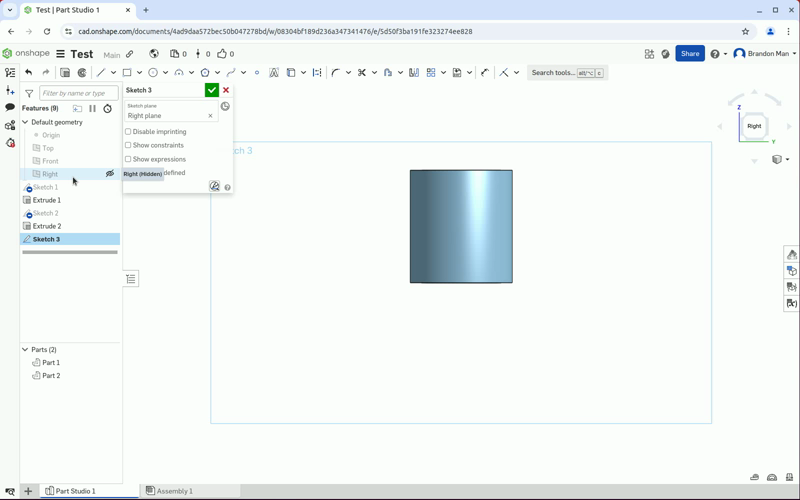
mouse_move(73, 352)
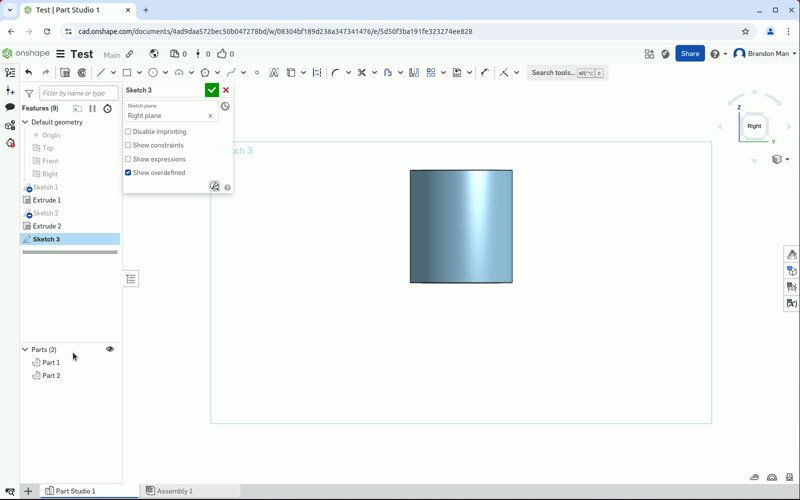
key(y)
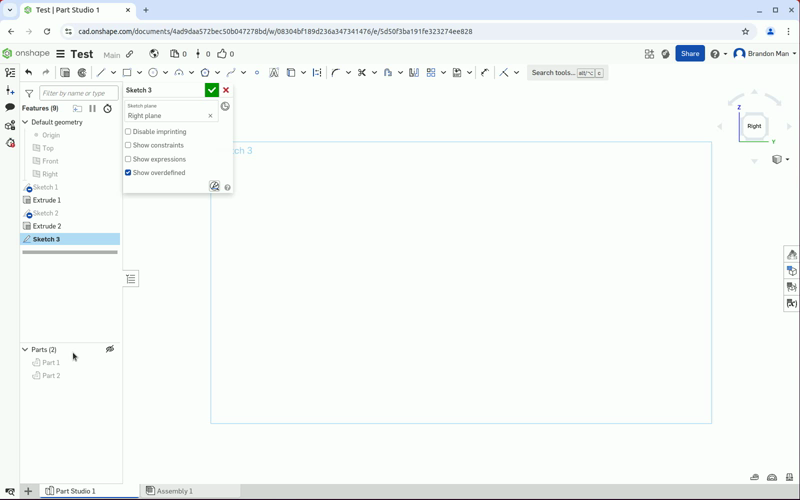
key(c)
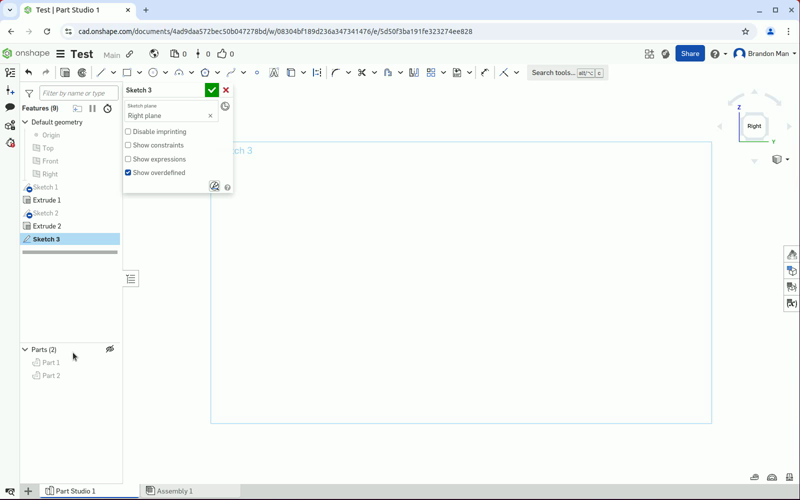
key_down(shift)
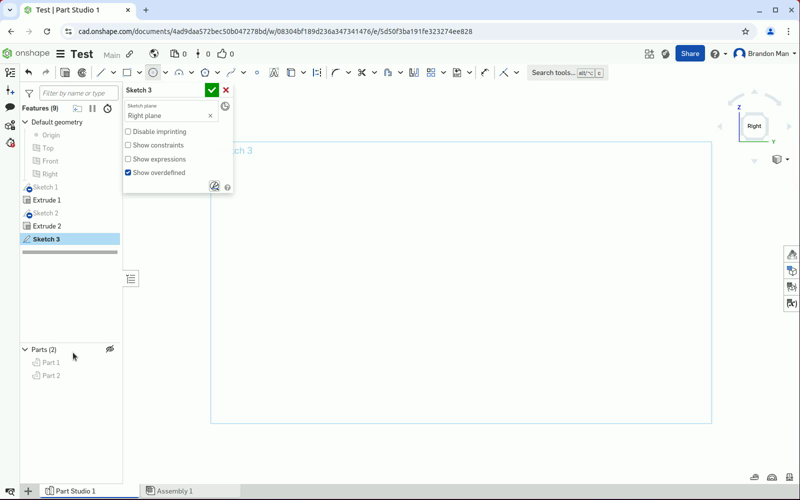
mouse_move(461, 282)
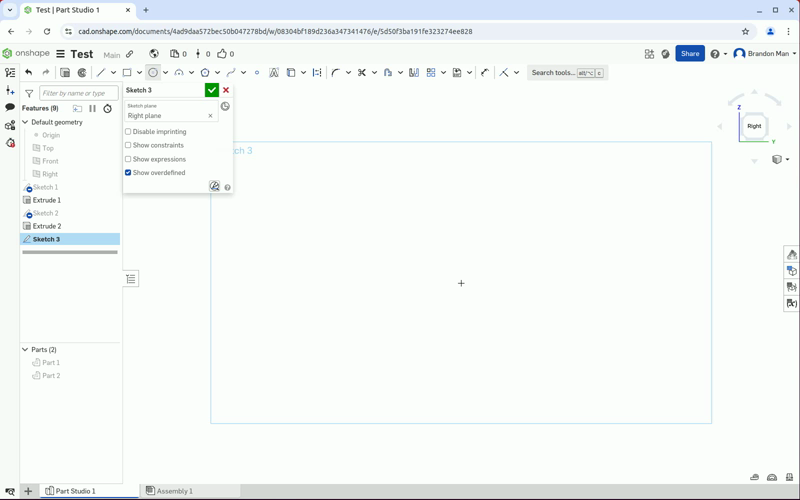
click(461, 282)
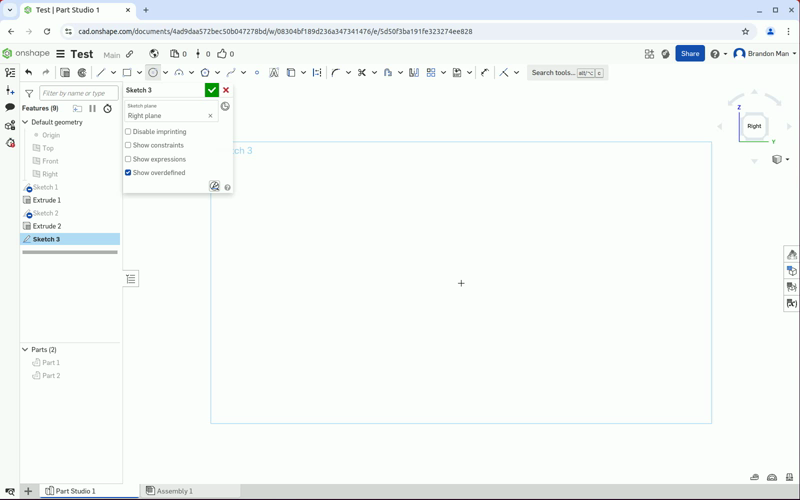
key_up(shift)
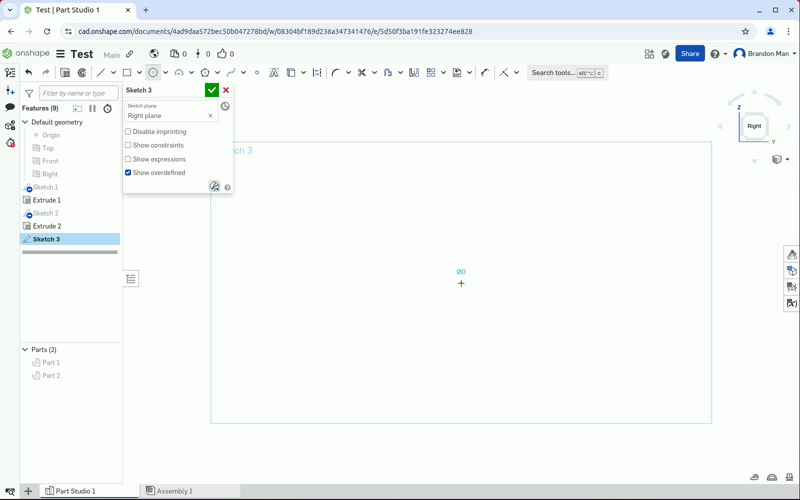
mouse_move(512, 282)
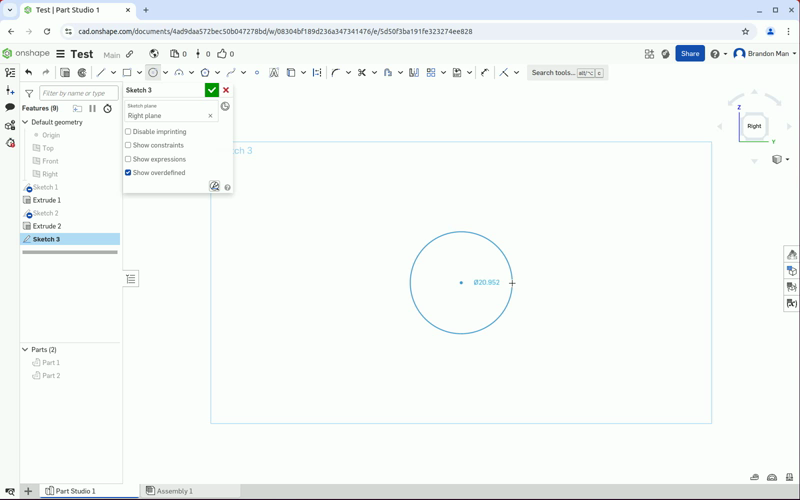
click(512, 282)
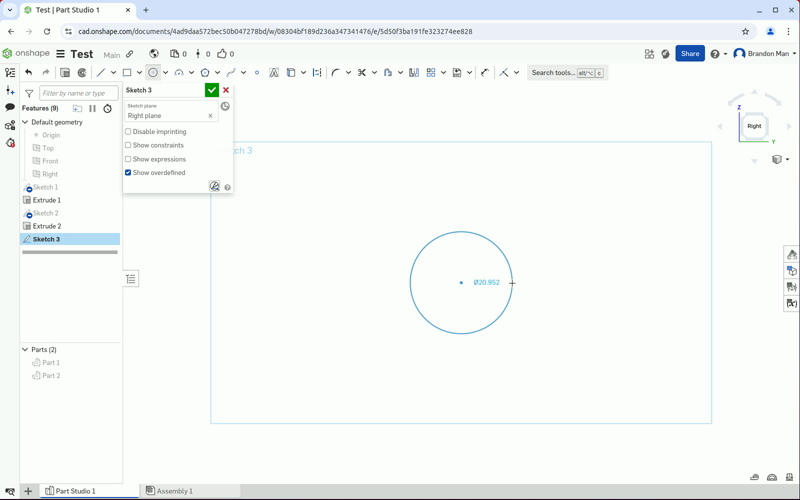
key(esc)
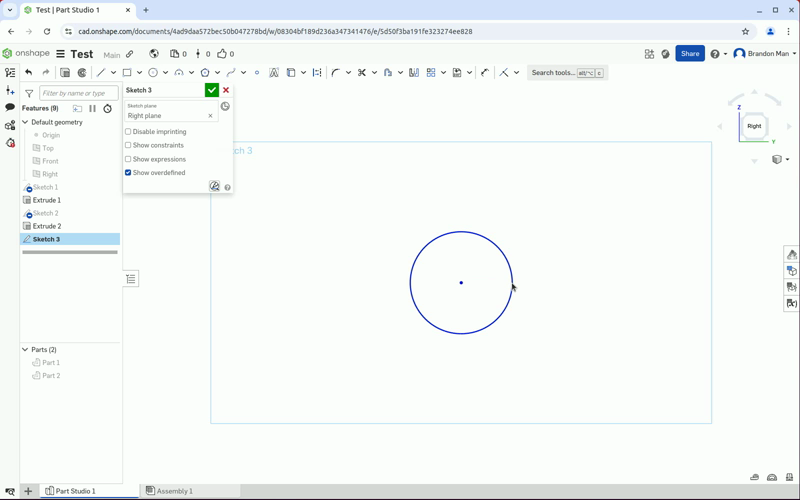
key(c)
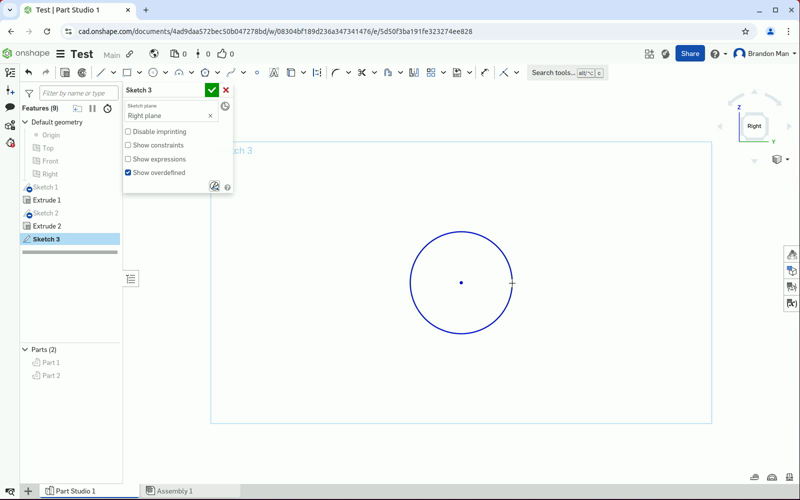
key_down(shift)
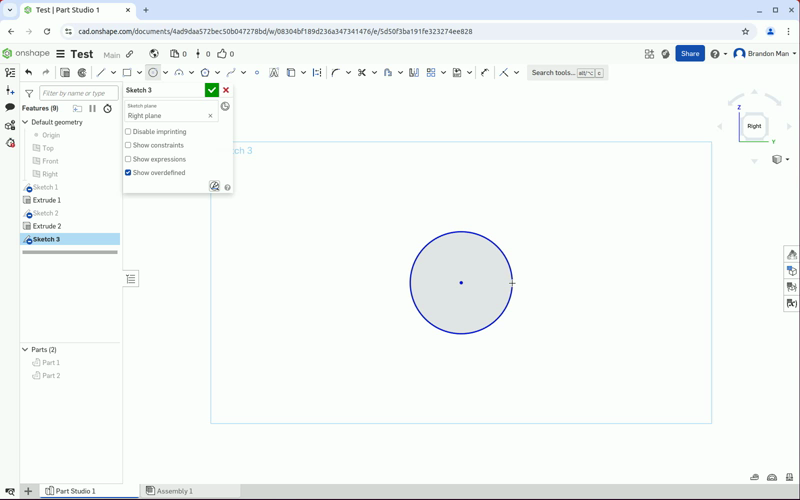
mouse_move(461, 282)
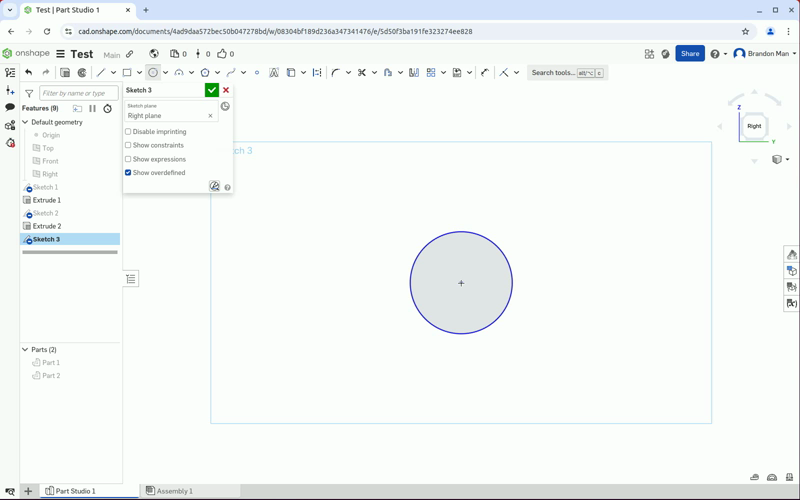
click(461, 282)
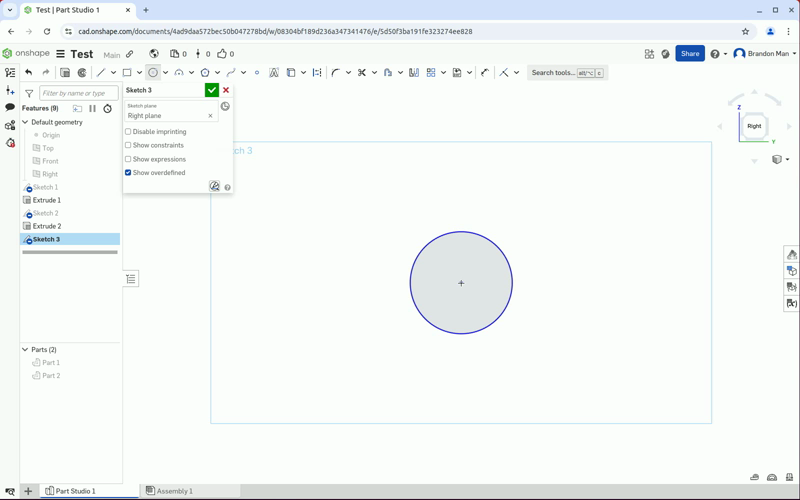
key_up(shift)
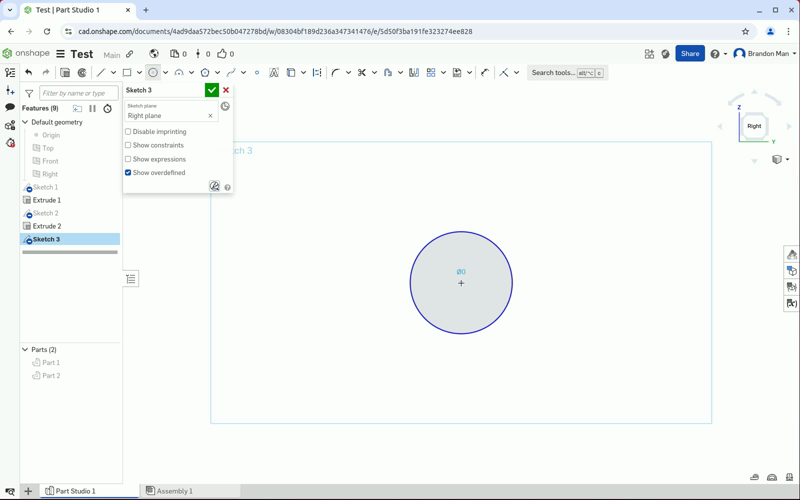
mouse_move(500, 282)
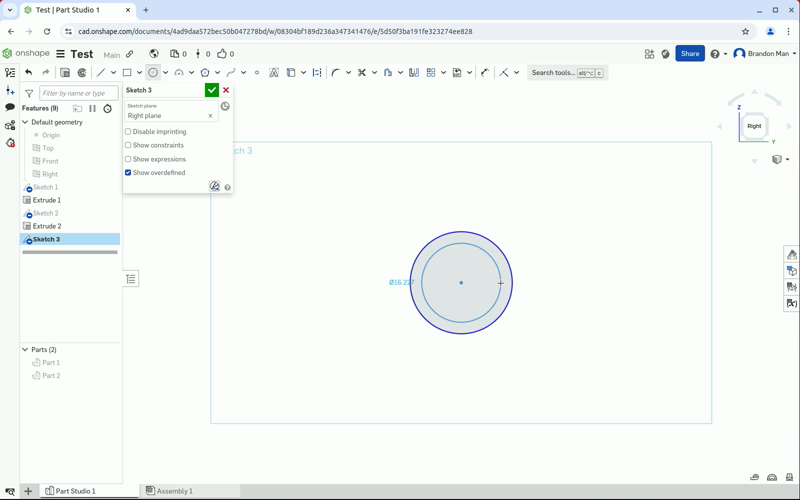
click(500, 282)
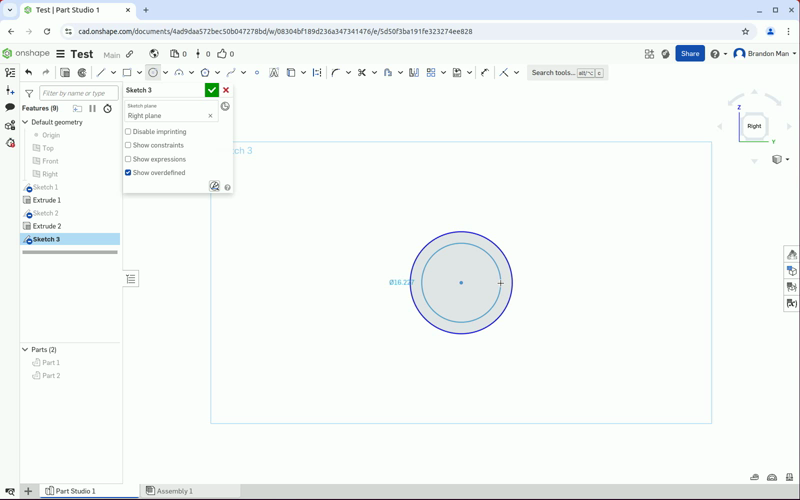
key(esc)
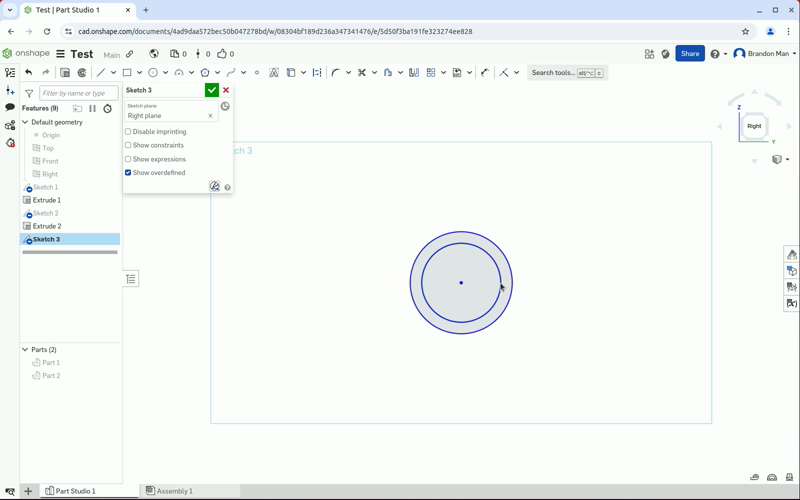
mouse_move(466, 236)
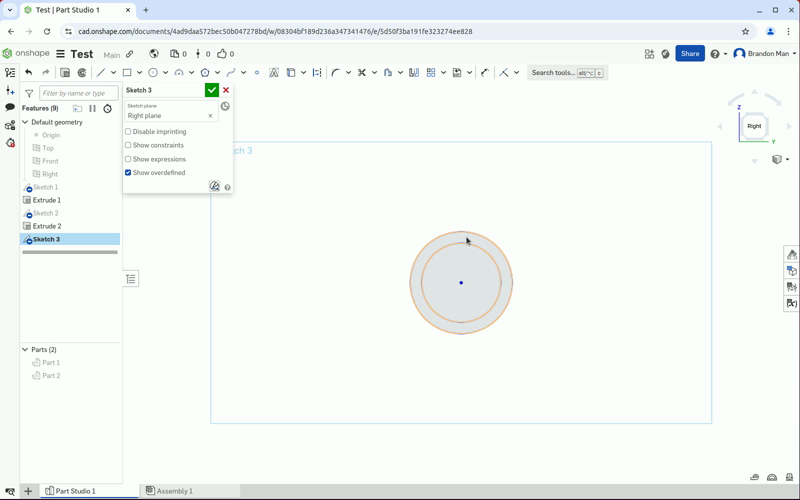
click(466, 236)
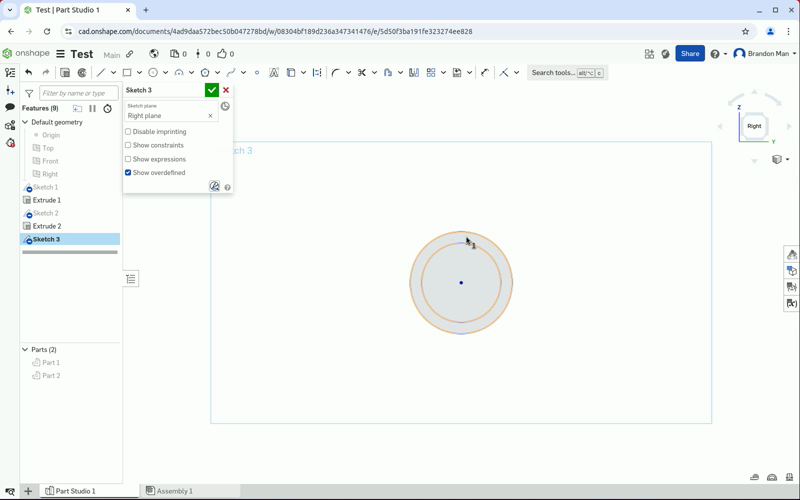
mouse_move(73, 352)
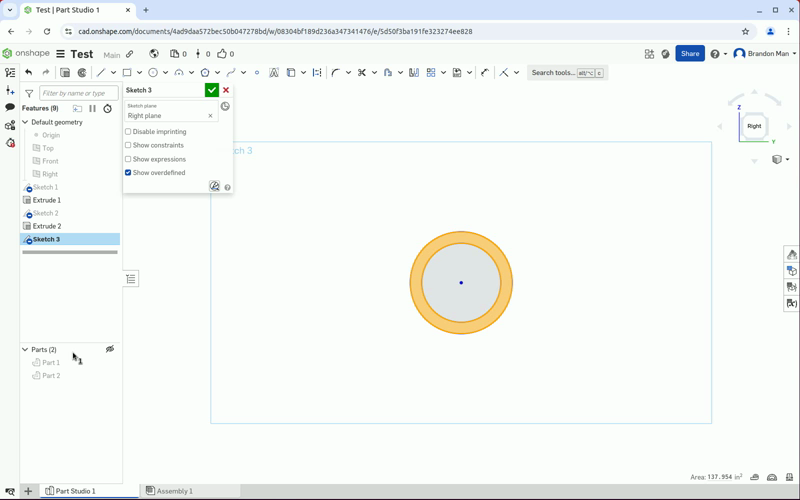
key(shift+y)
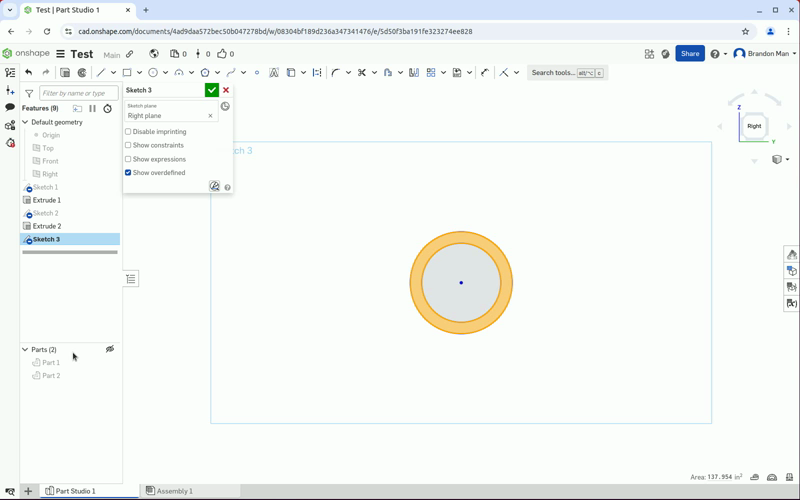
key(shift+e)
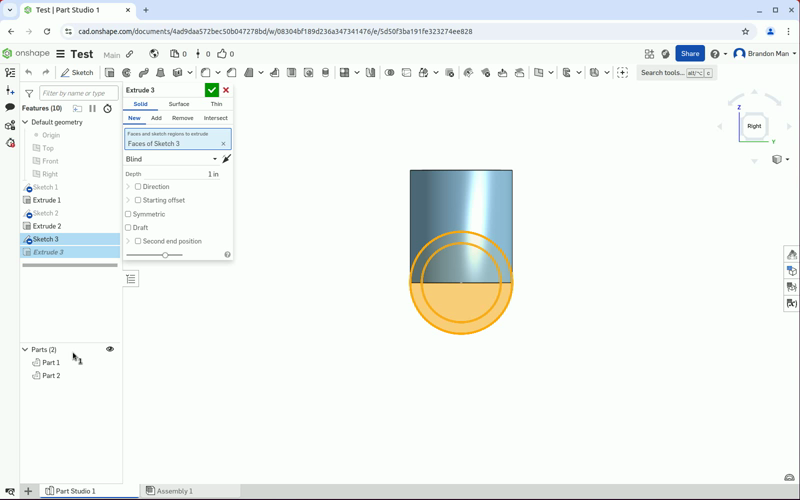
mouse_move(143, 106)
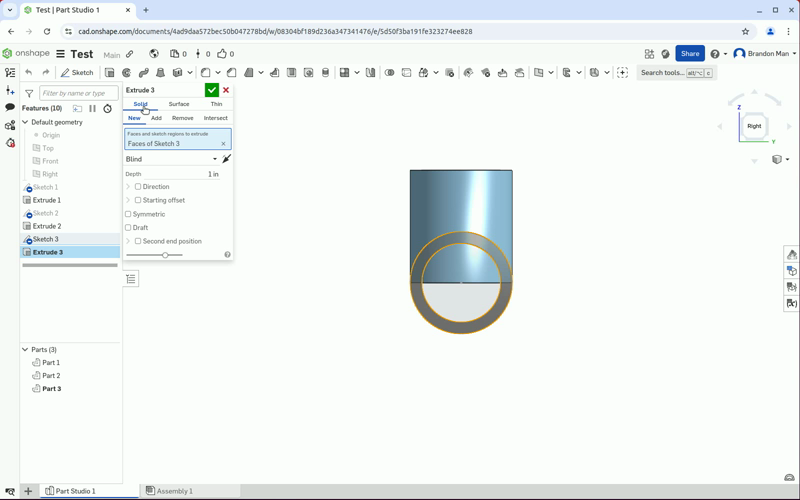
click(143, 106)
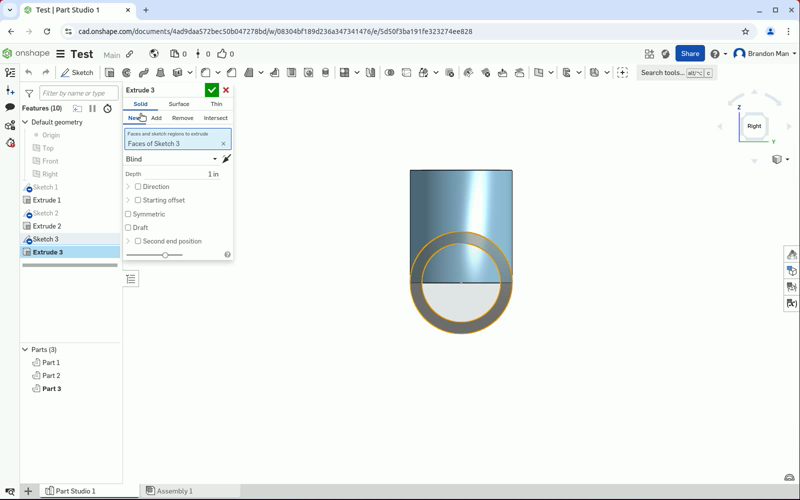
mouse_move(137, 120)
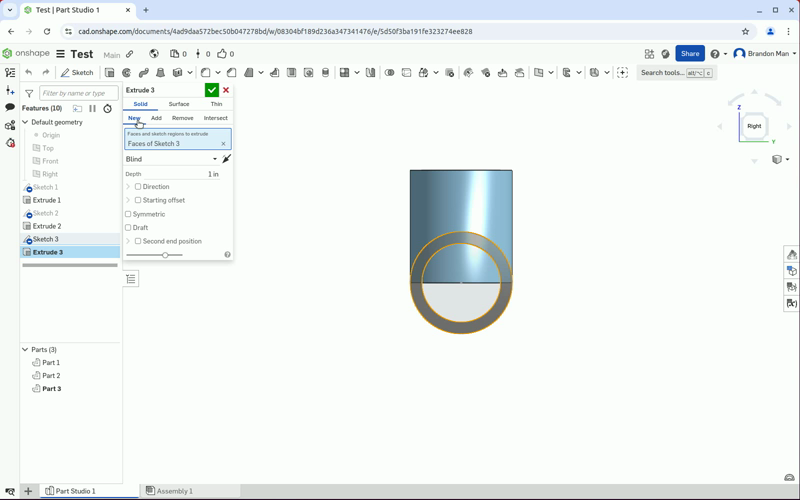
click(137, 120)
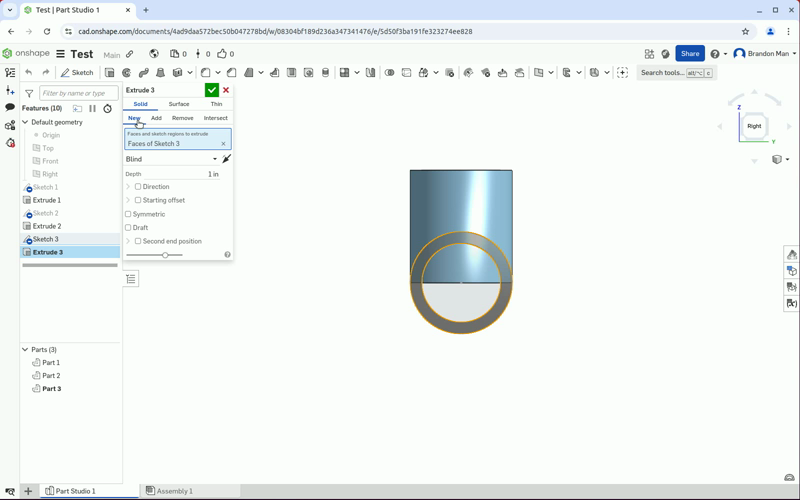
key(tab, 4)
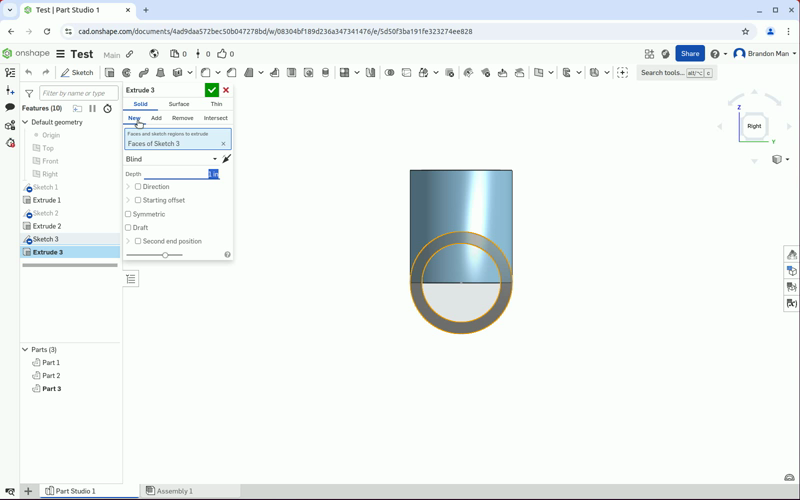
text(46.216)
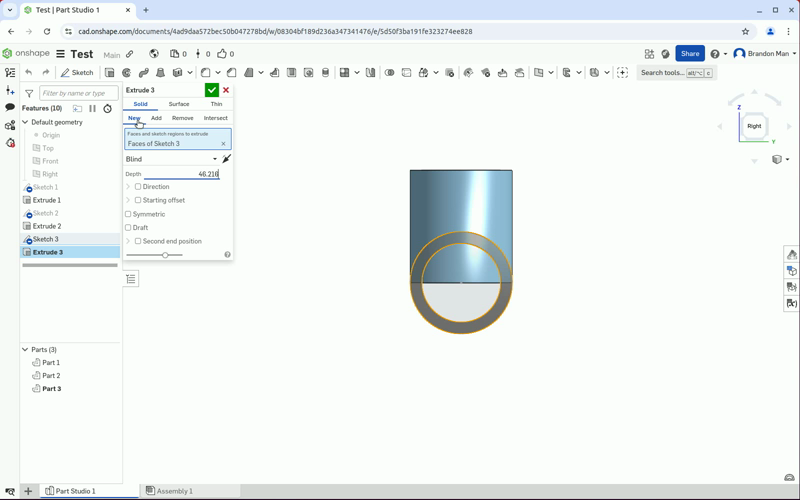
key(tab, 3)
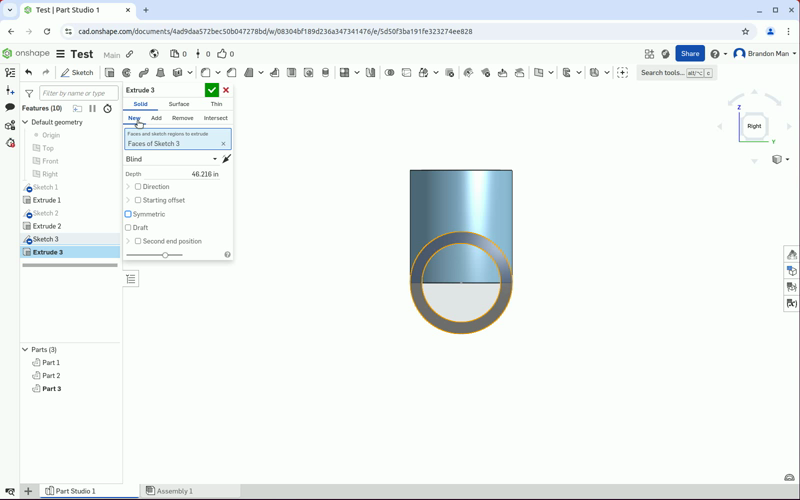
key(space)
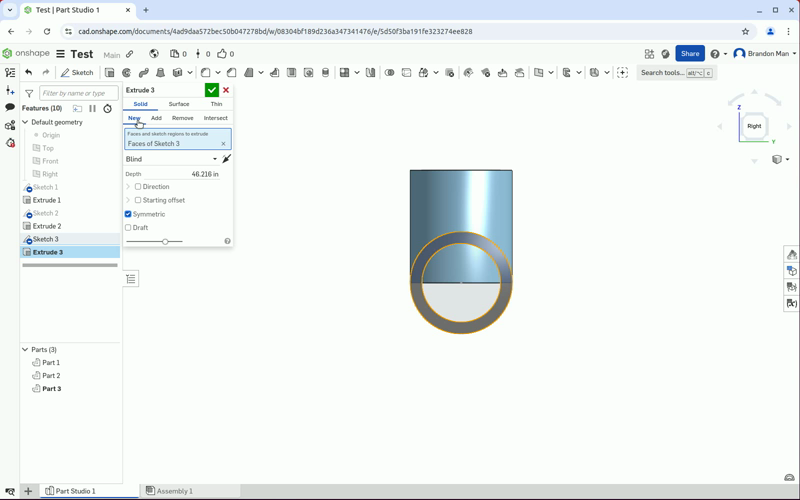
key(enter)
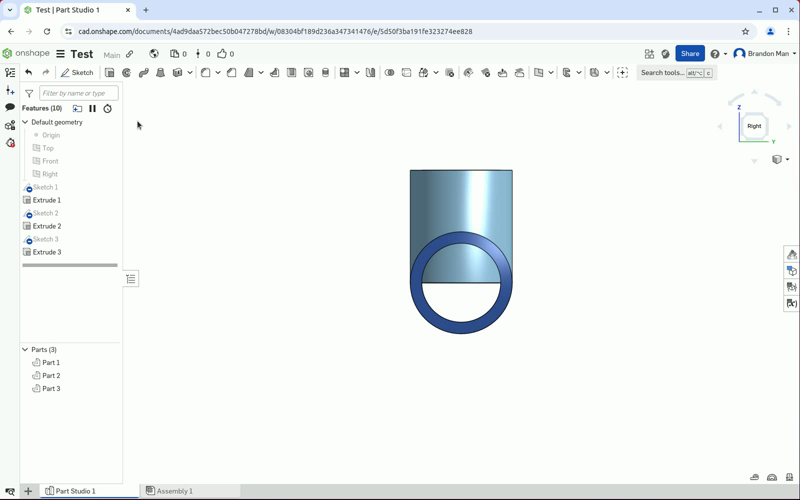
key(shift+h)
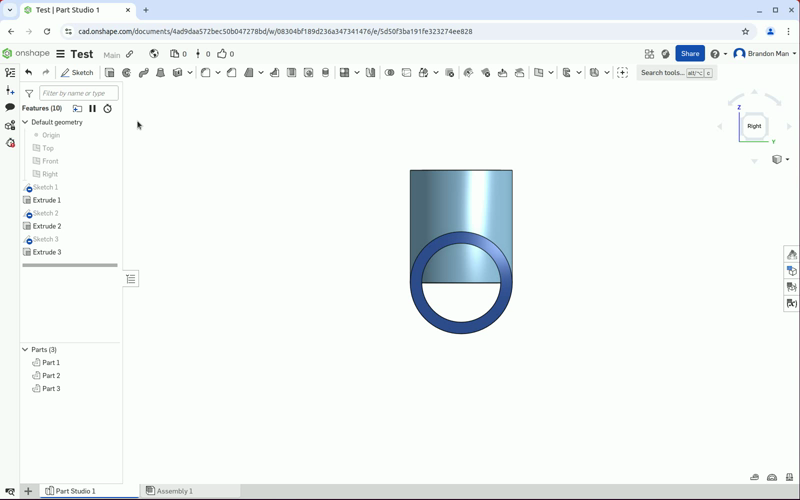
key(shift+h)
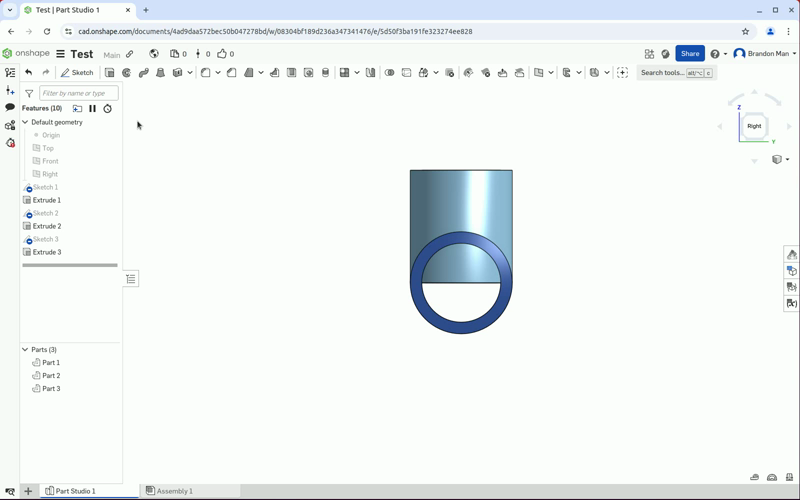
mouse_move(73, 189)
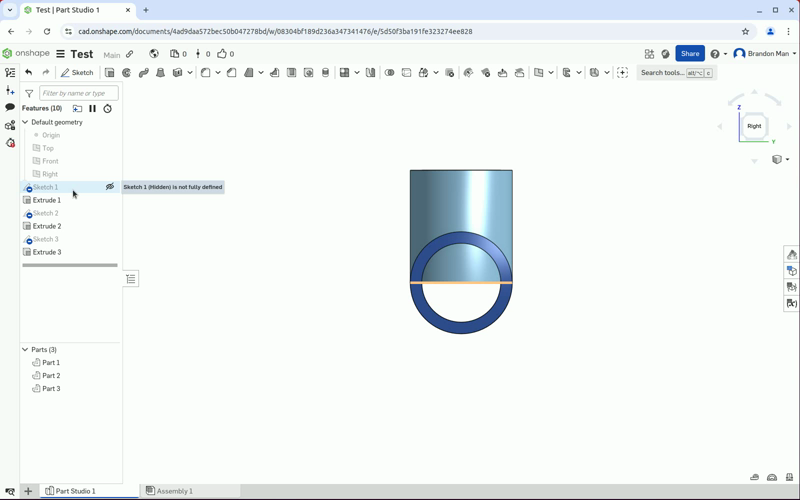
click(73, 189)
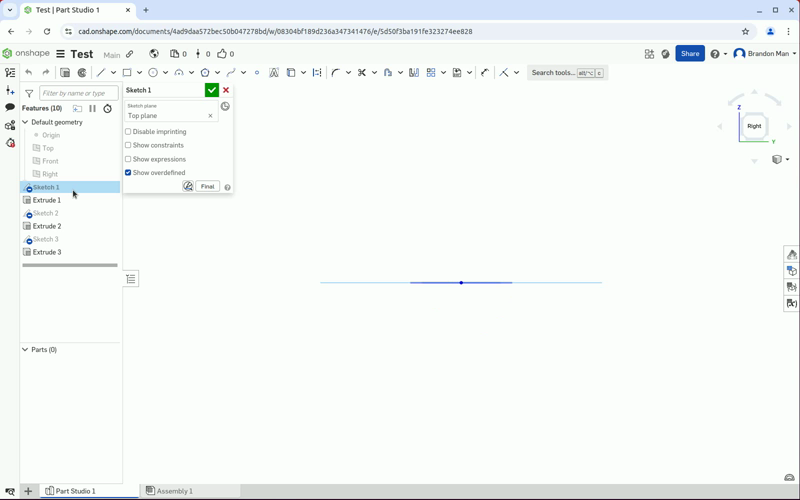
mouse_move(229, 92)
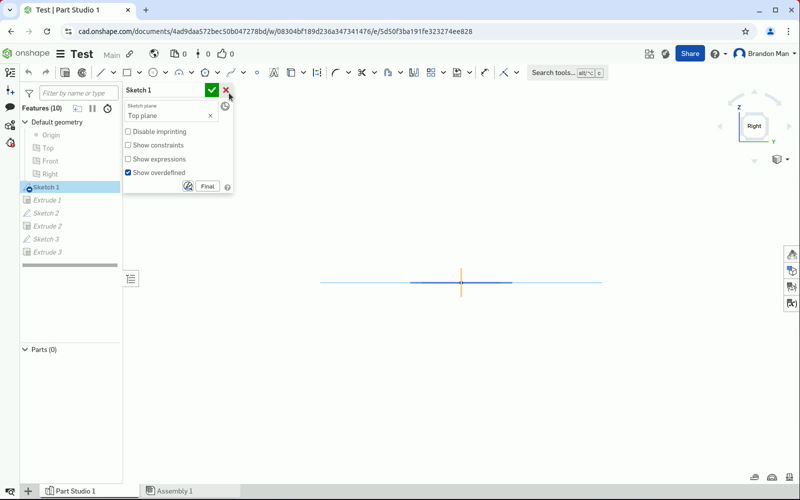
click(229, 92)
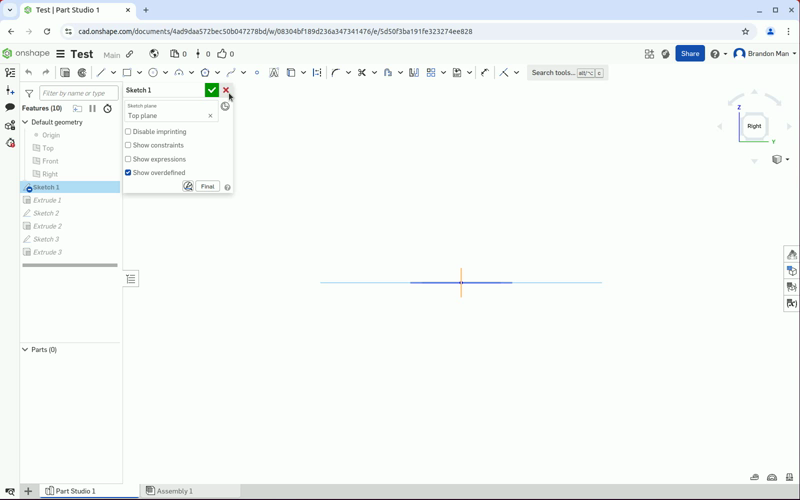
key(shift+s)
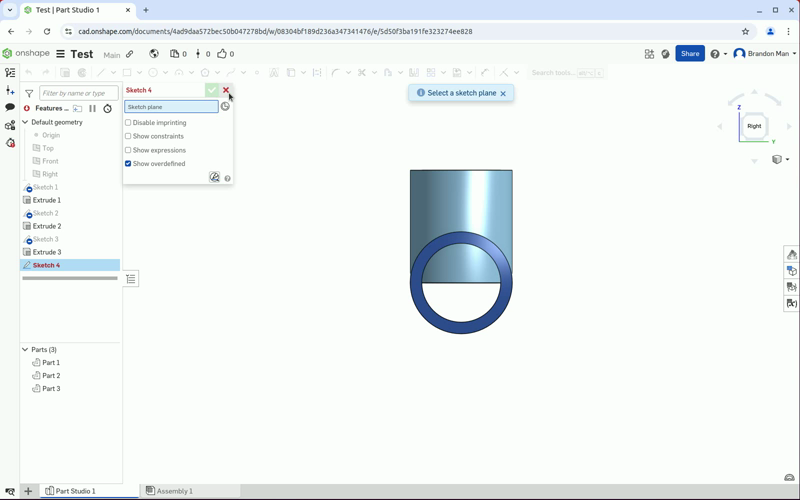
mouse_move(73, 176)
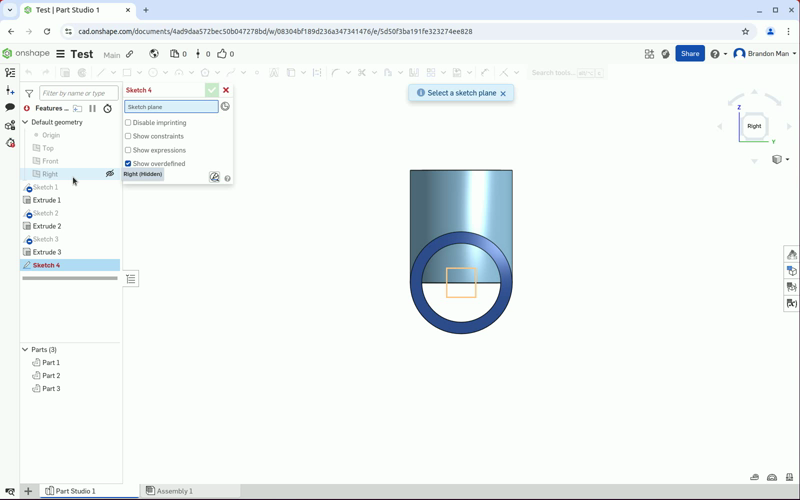
click(73, 176)
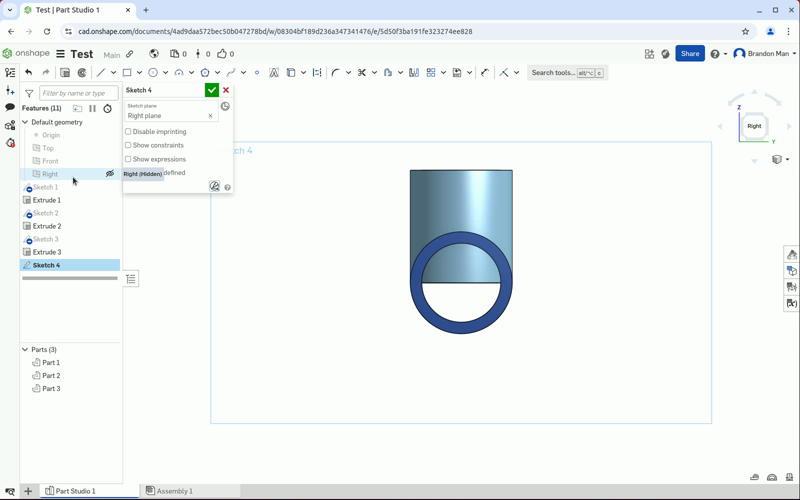
mouse_move(73, 352)
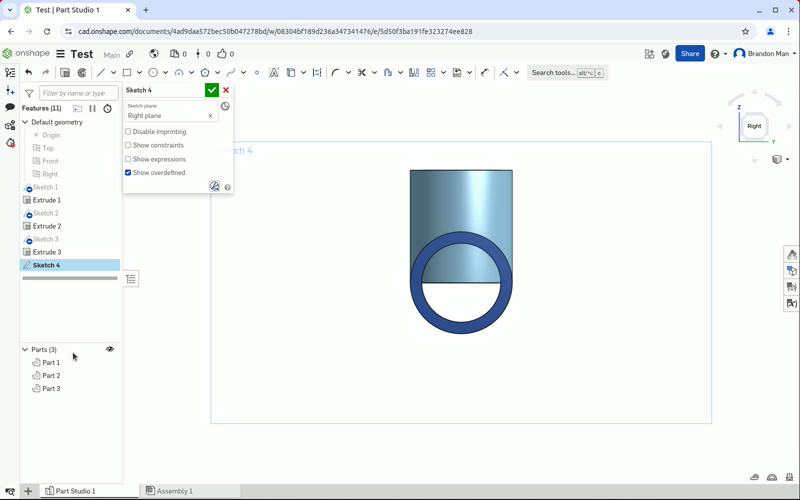
key(y)
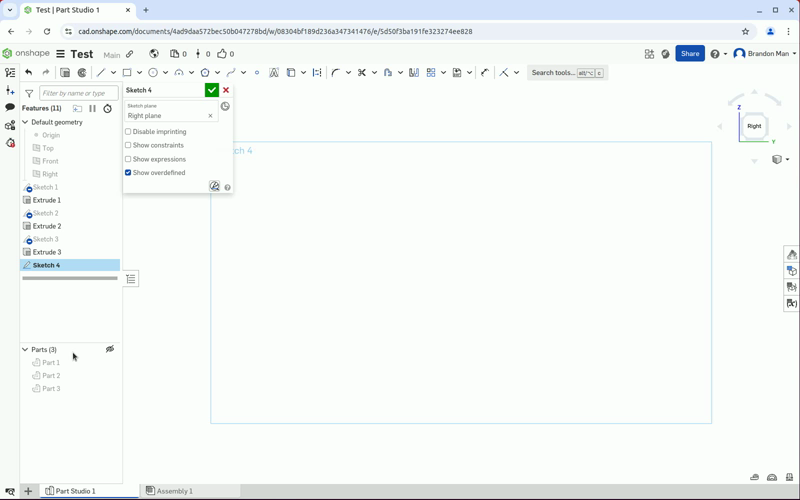
key(c)
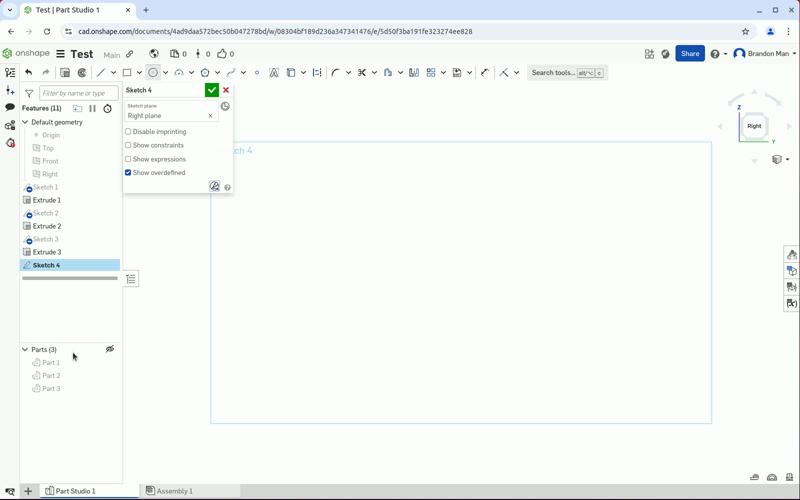
key_down(shift)
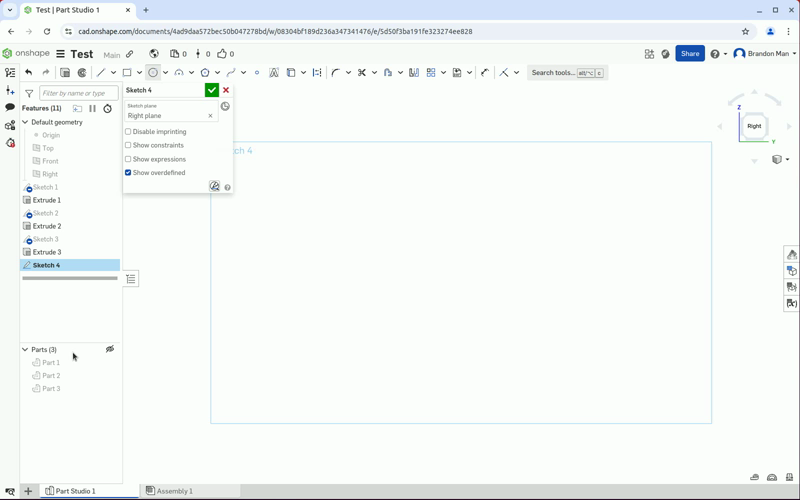
mouse_move(460, 282)
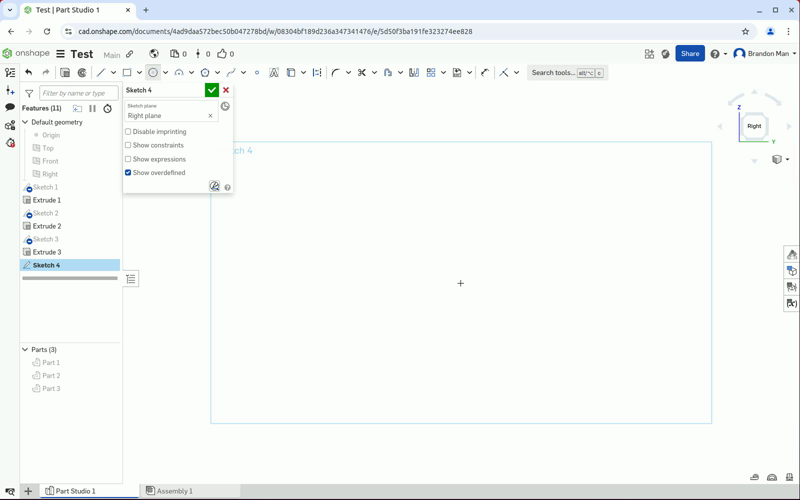
click(460, 282)
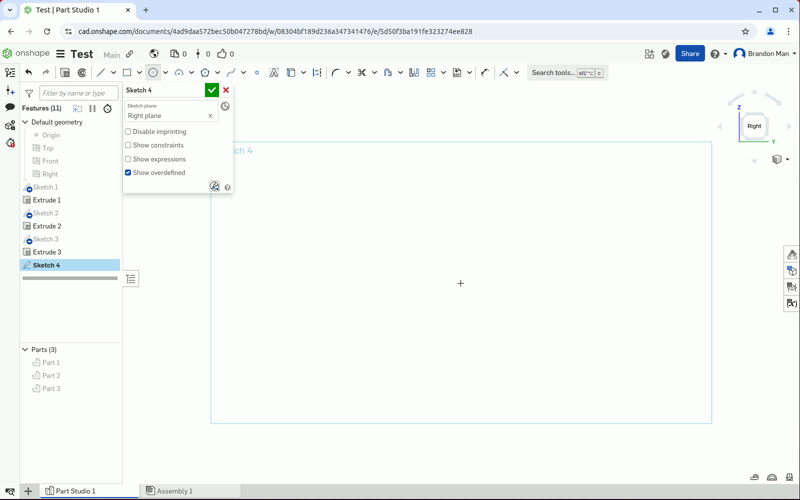
key_up(shift)
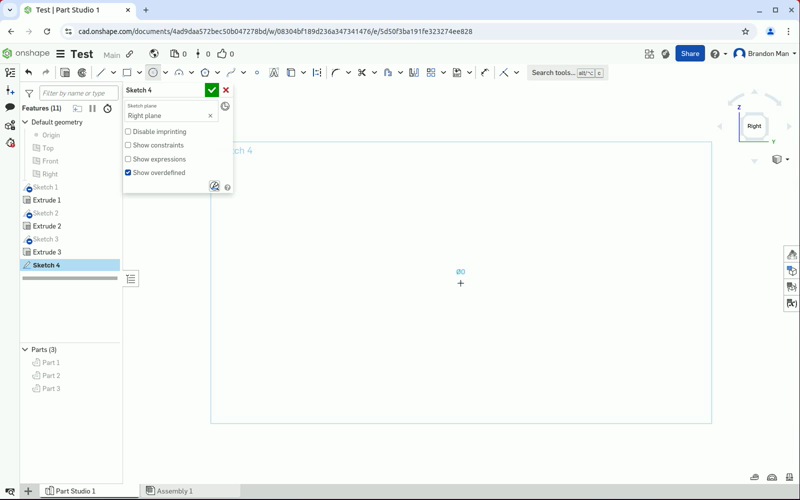
mouse_move(500, 282)
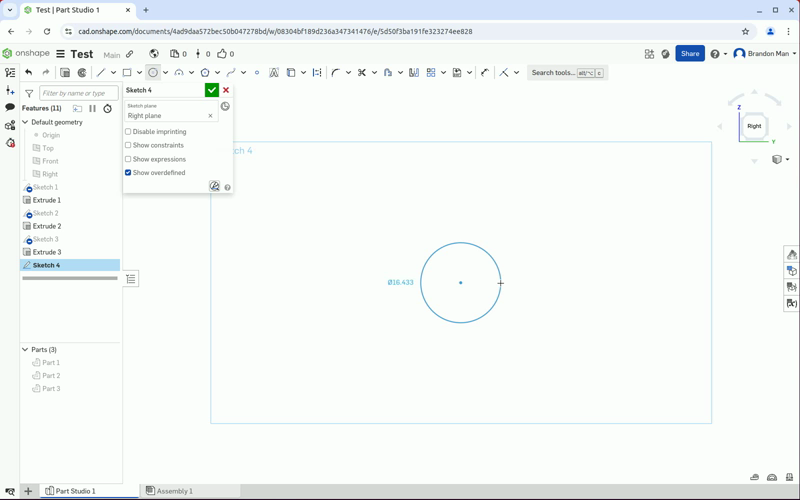
click(500, 282)
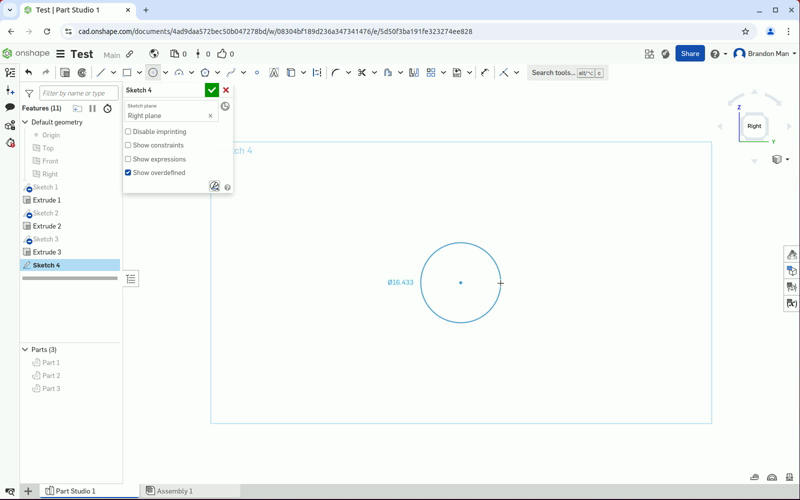
key(esc)
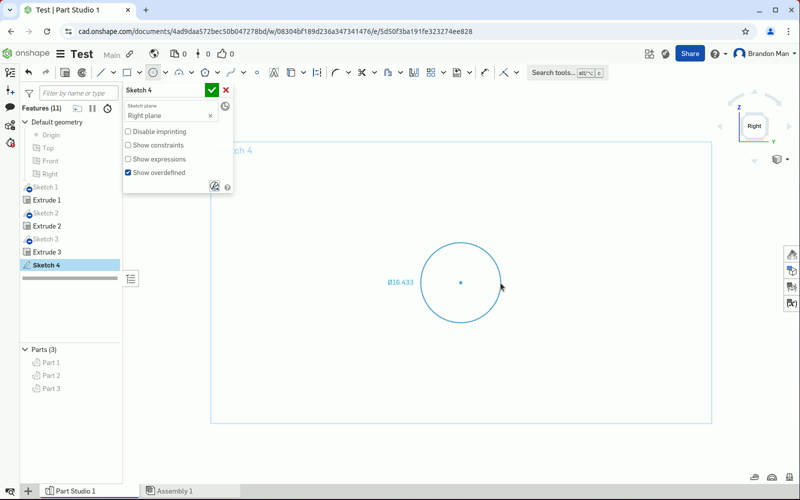
key(c)
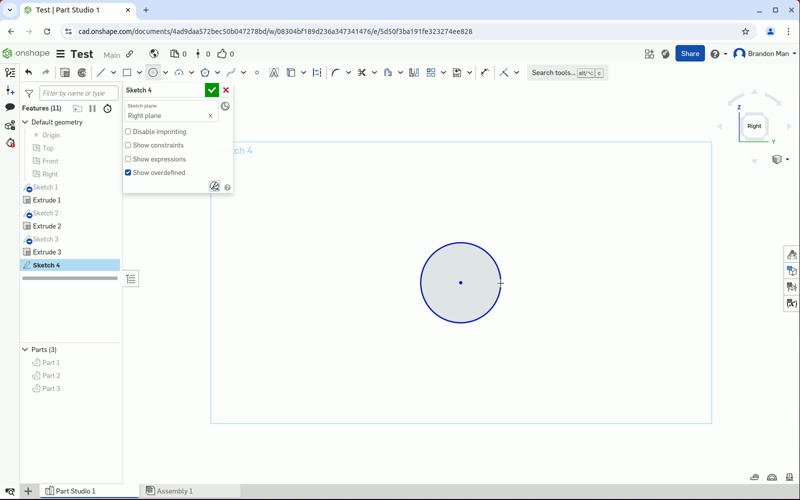
key_down(shift)
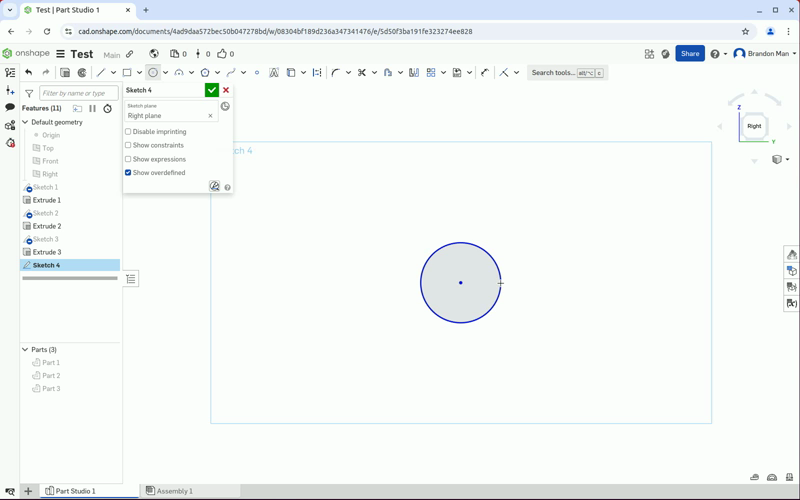
mouse_move(460, 282)
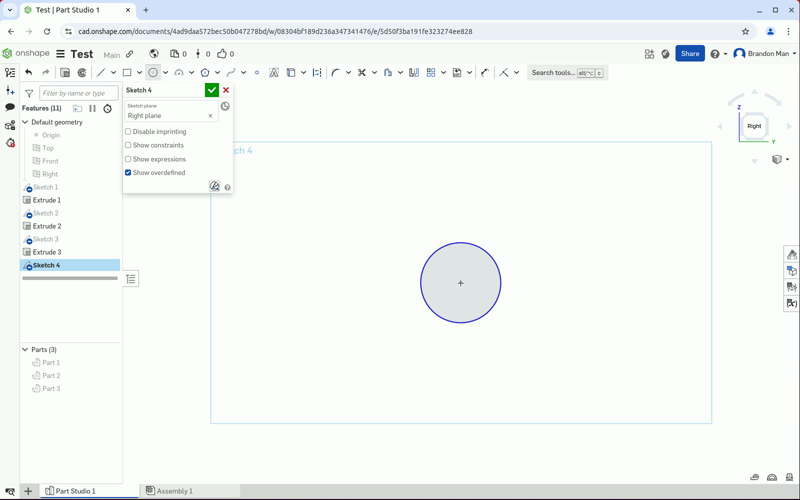
click(460, 282)
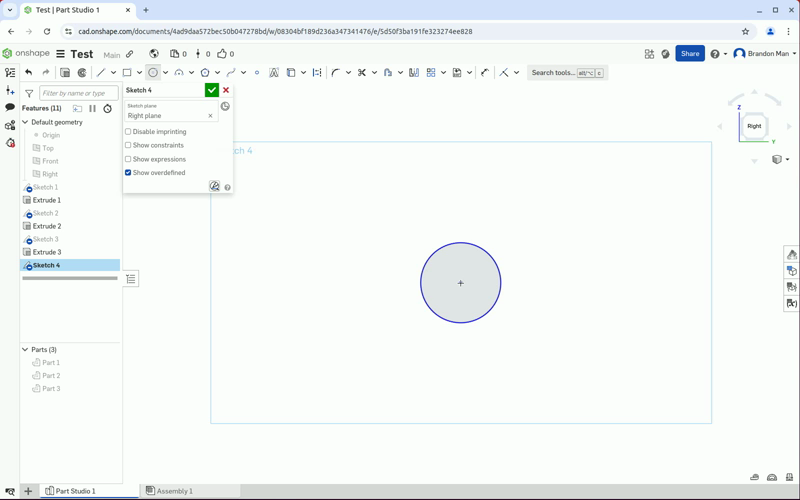
key_up(shift)
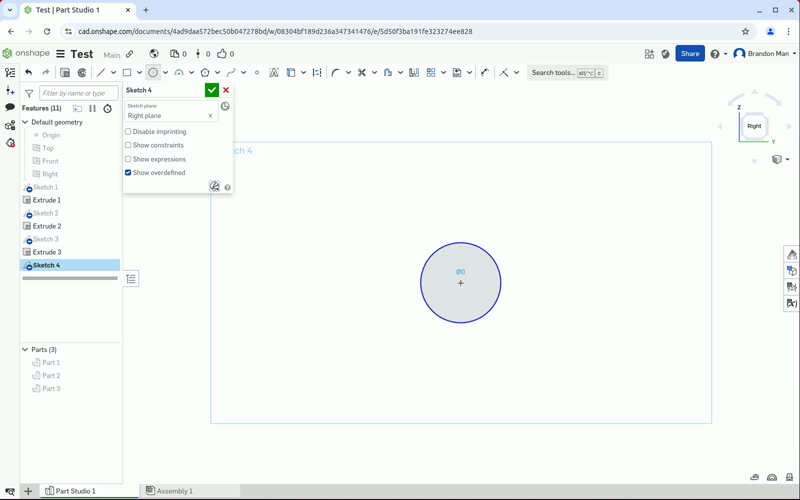
mouse_move(497, 282)
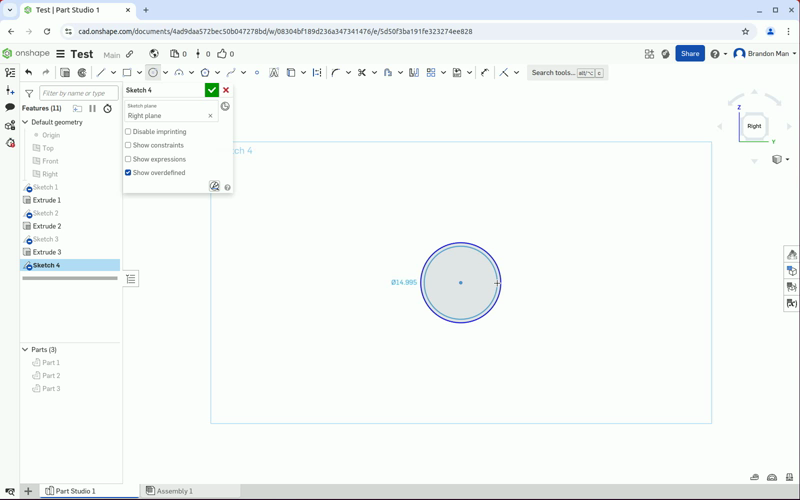
scroll(6)
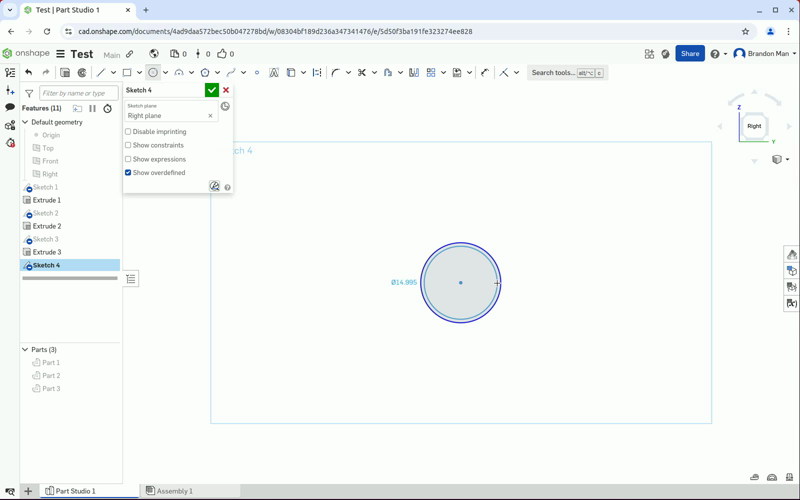
scroll(6)
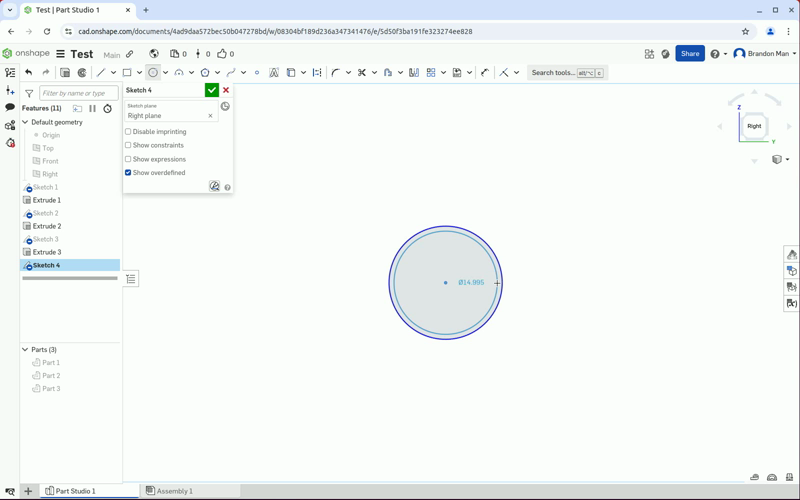
scroll(6)
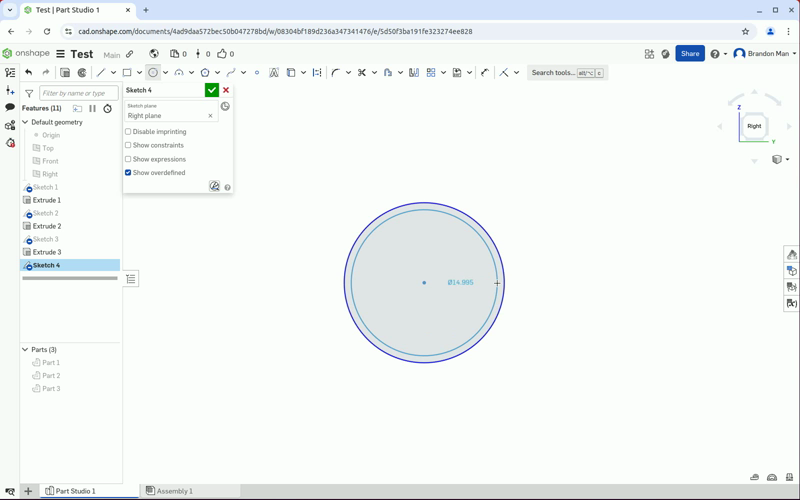
scroll(6)
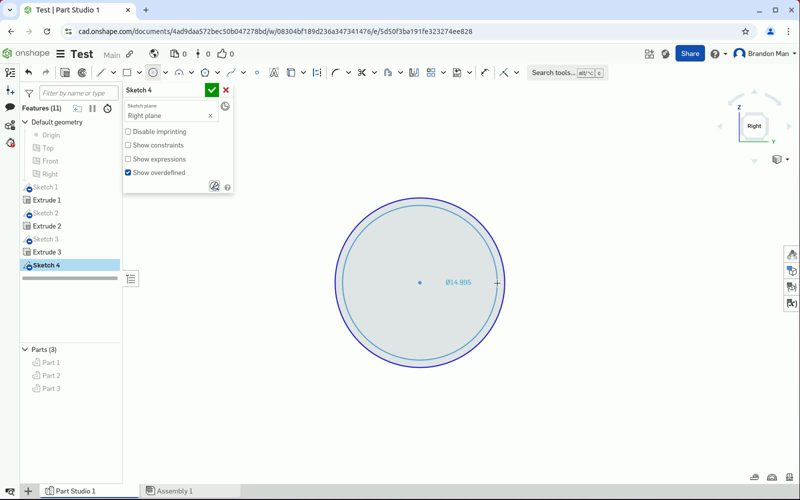
scroll(6)
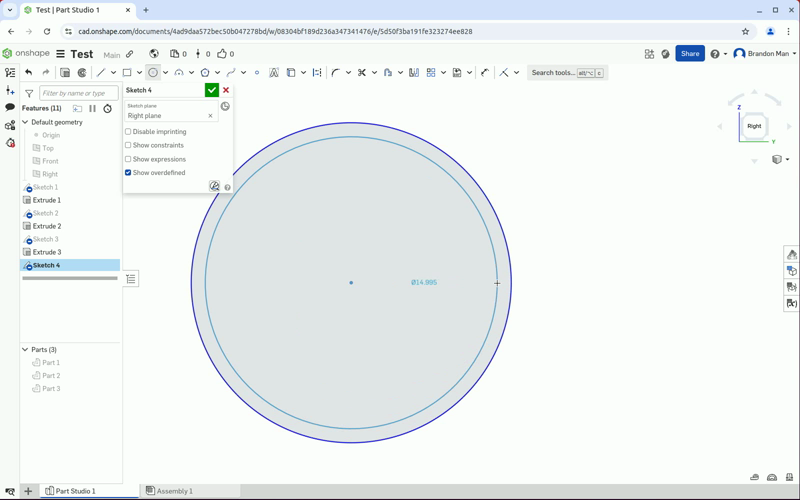
scroll(6)
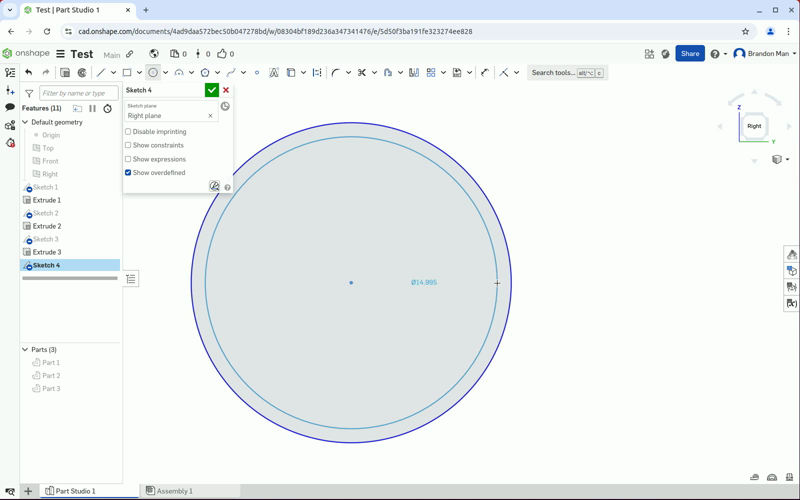
scroll(6)
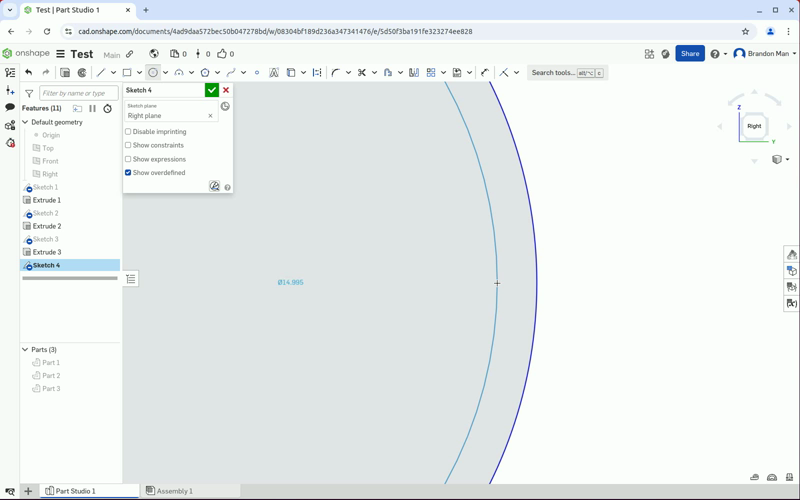
click(497, 282)
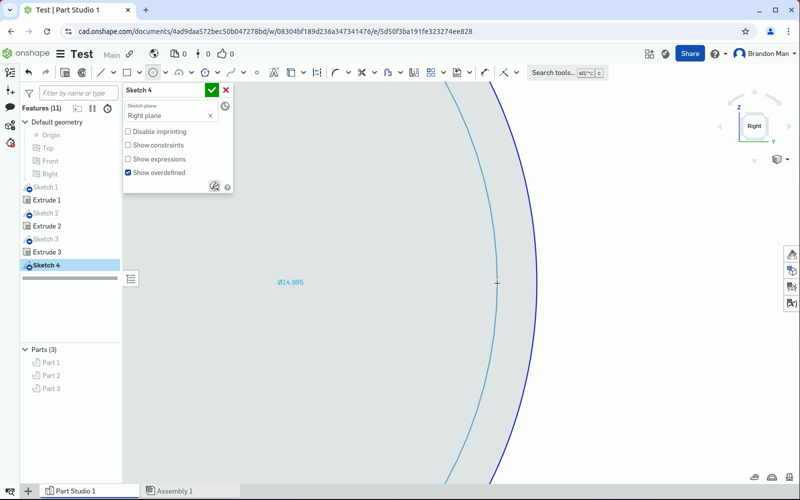
scroll(-6)
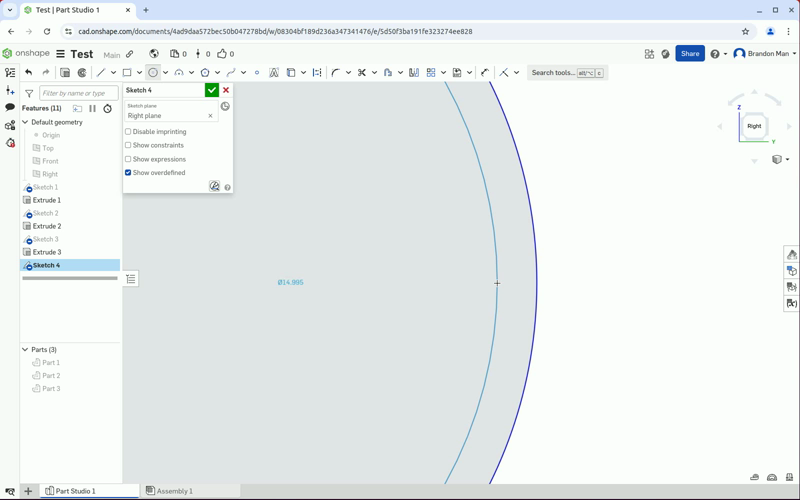
scroll(-6)
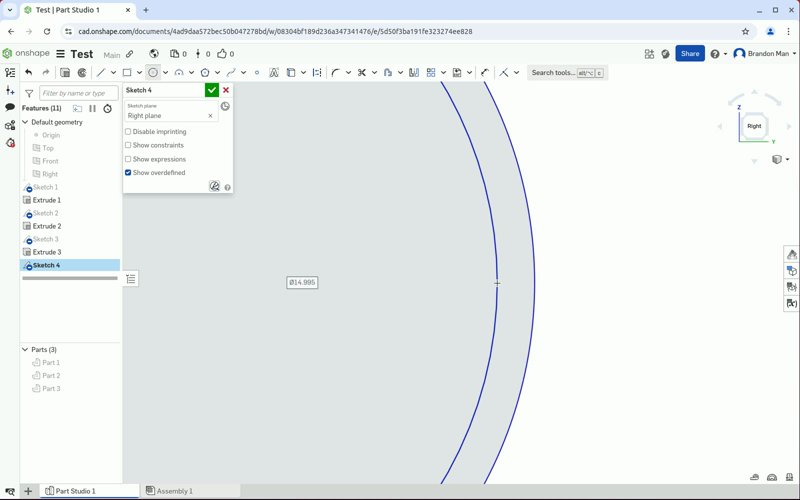
scroll(-6)
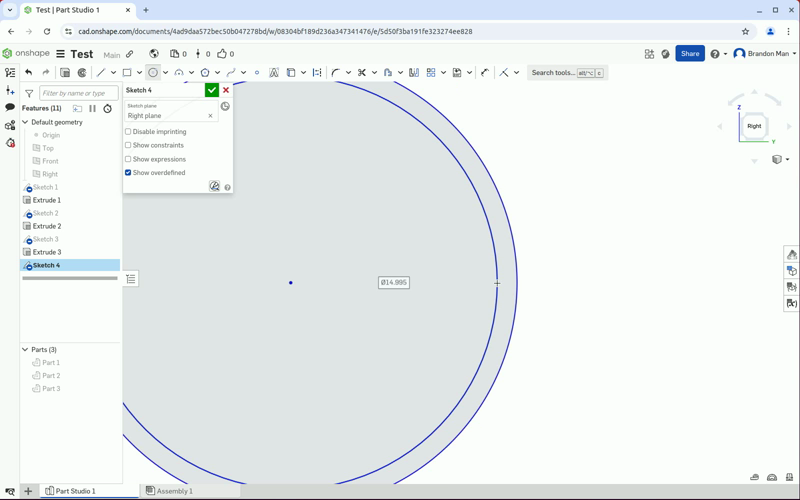
scroll(-6)
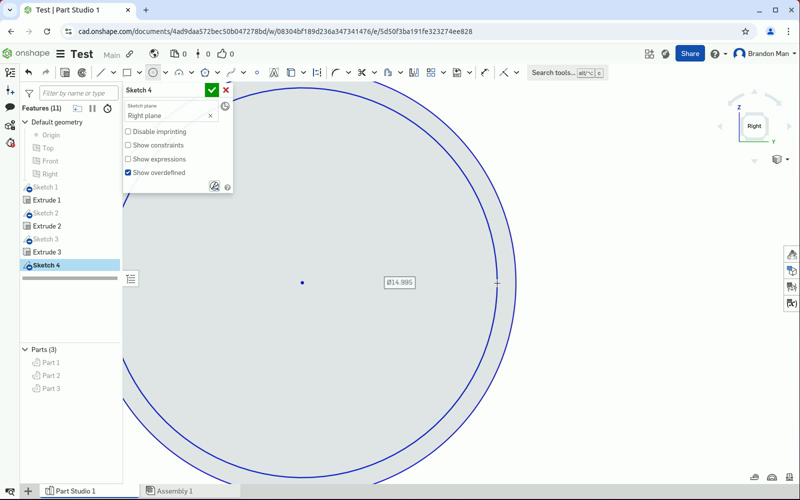
scroll(-6)
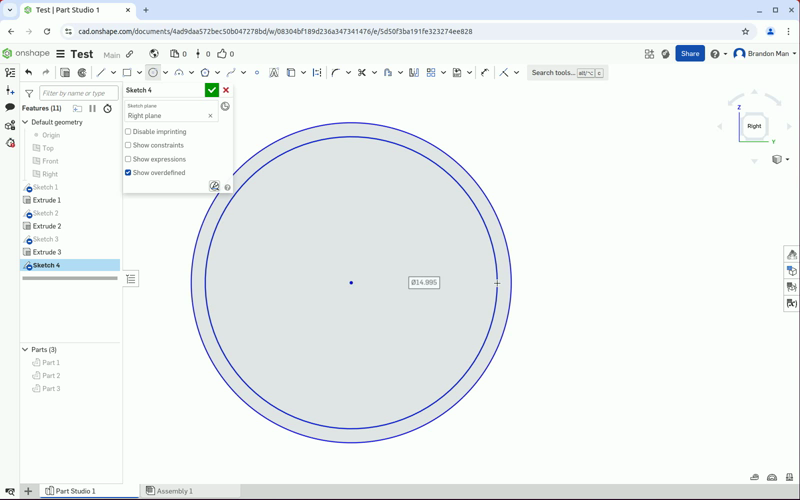
scroll(-6)
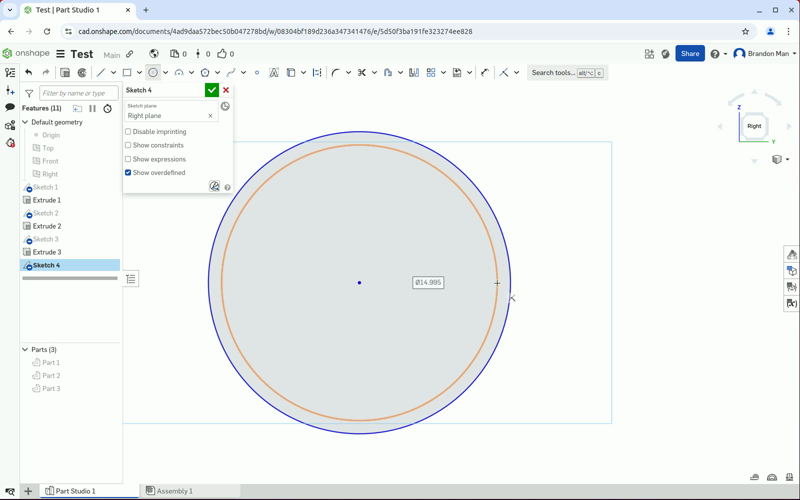
scroll(-6)
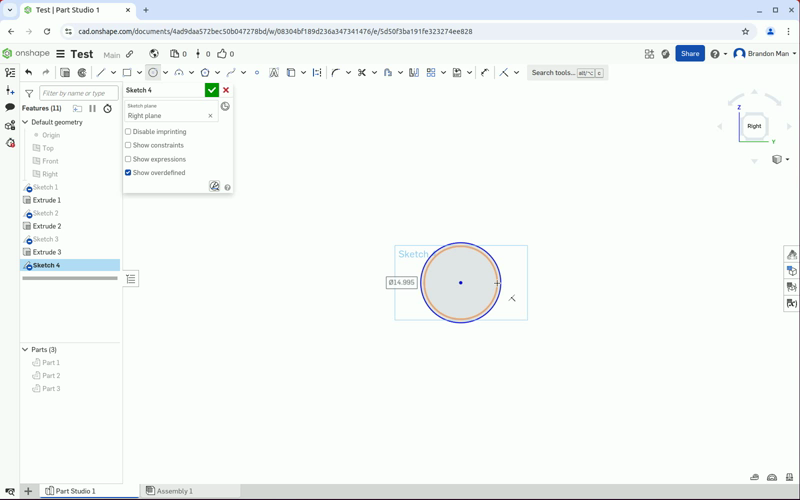
key(esc)
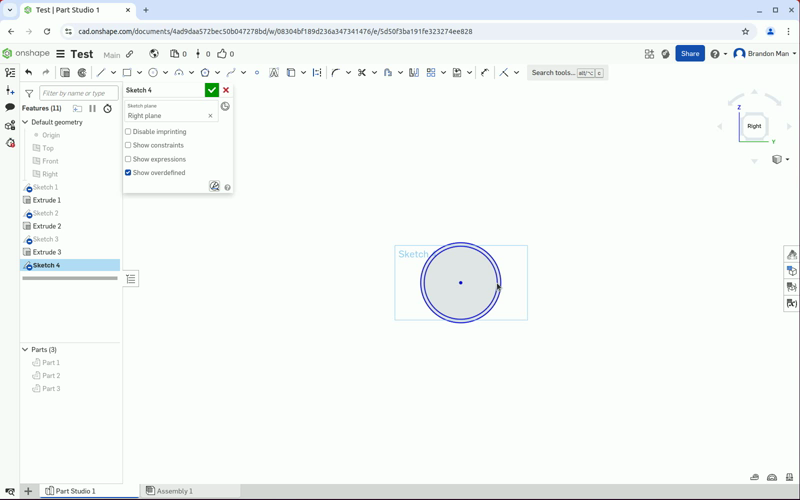
mouse_move(494, 303)
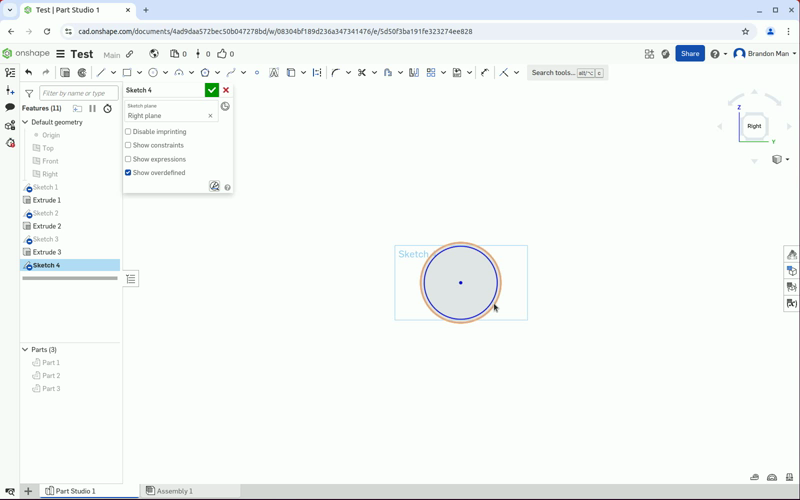
scroll(6)
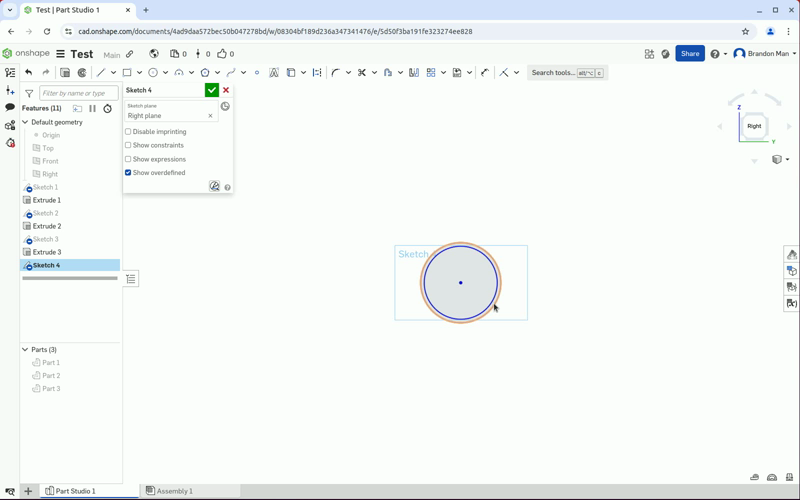
scroll(6)
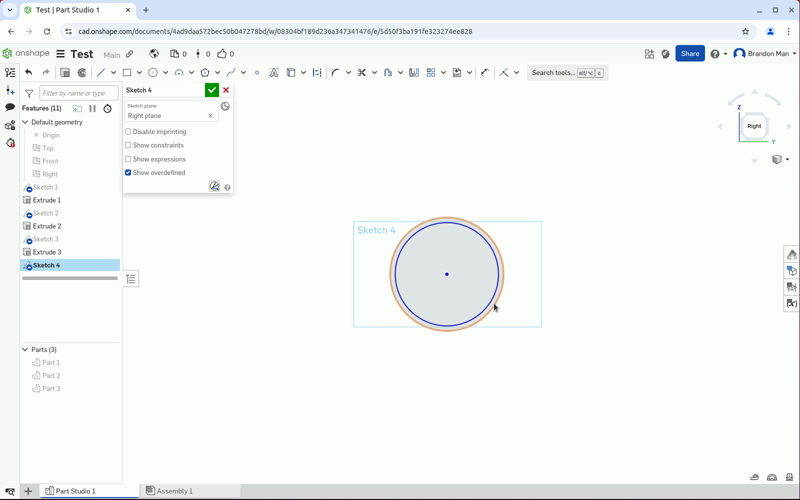
scroll(6)
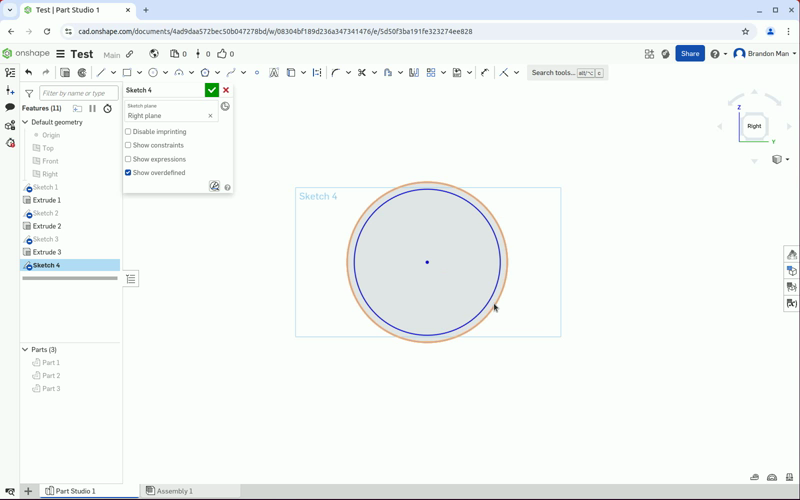
scroll(6)
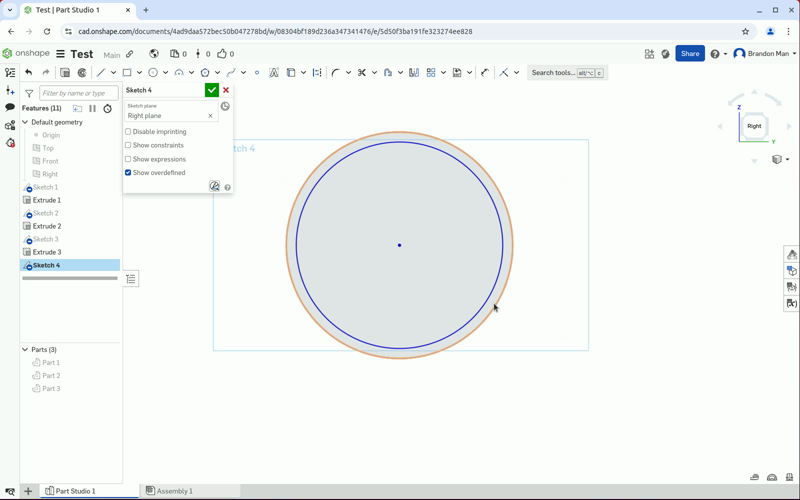
scroll(6)
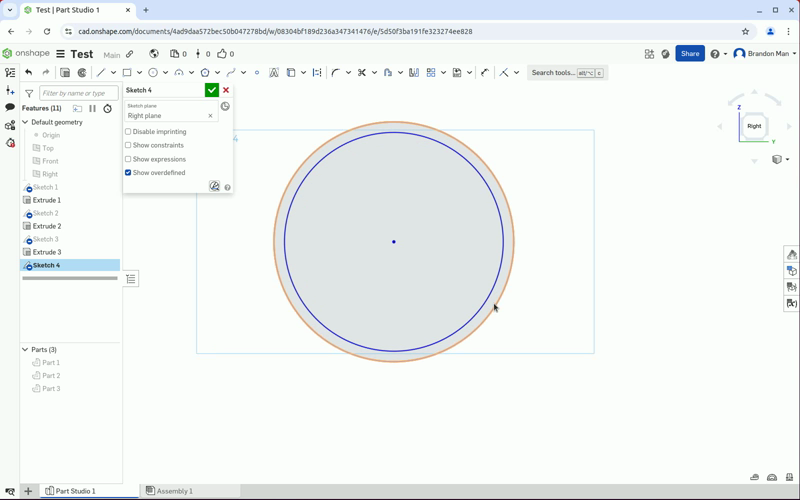
scroll(6)
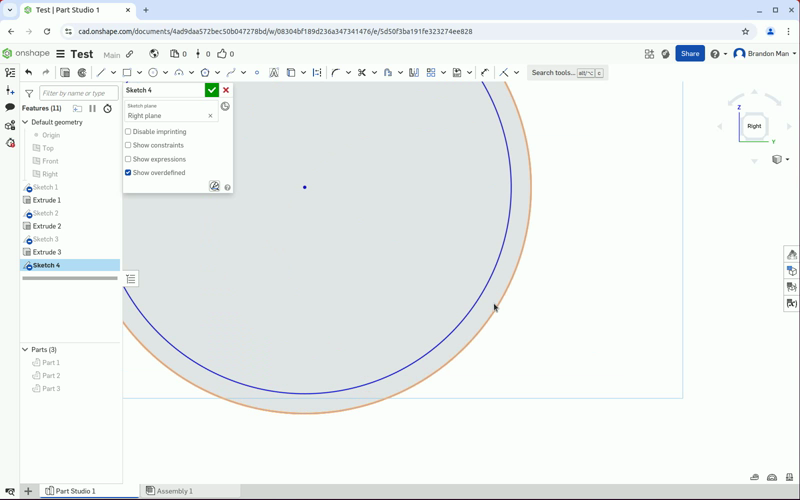
scroll(6)
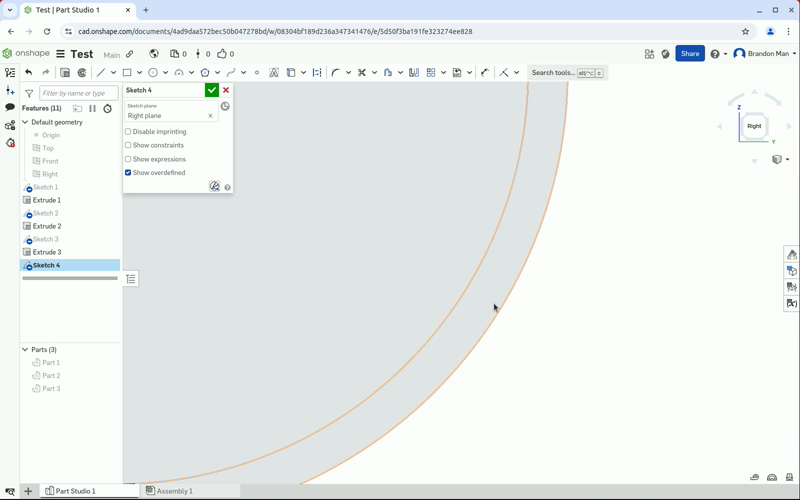
click(494, 303)
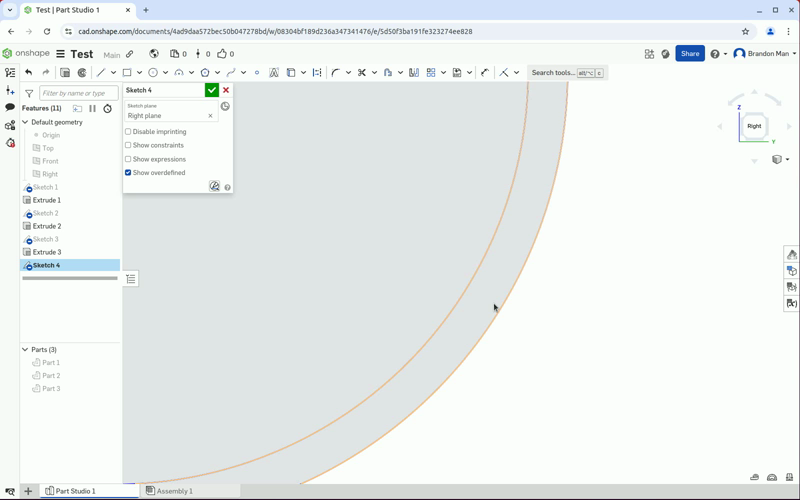
scroll(-6)
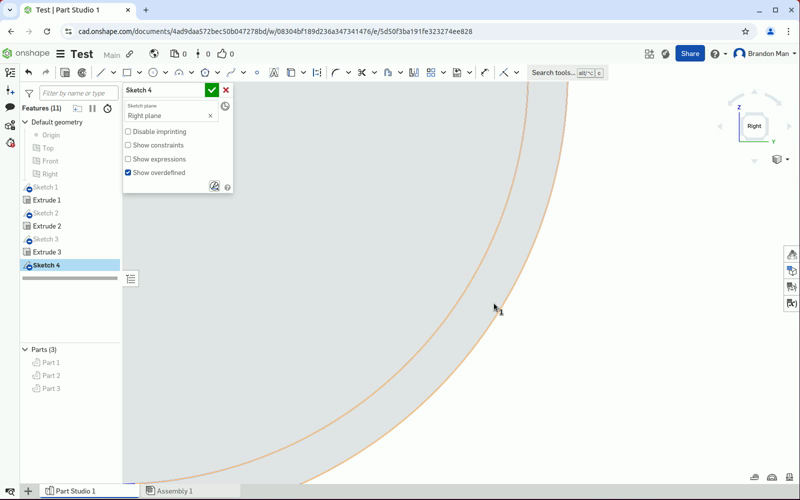
scroll(-6)
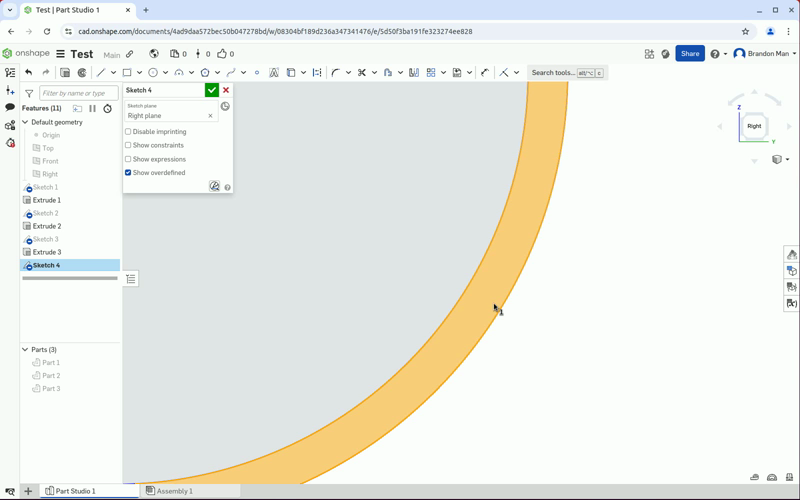
scroll(-6)
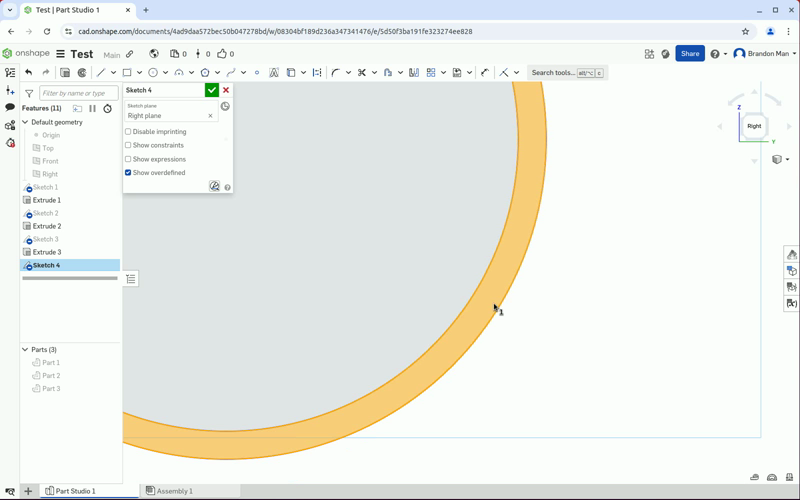
scroll(-6)
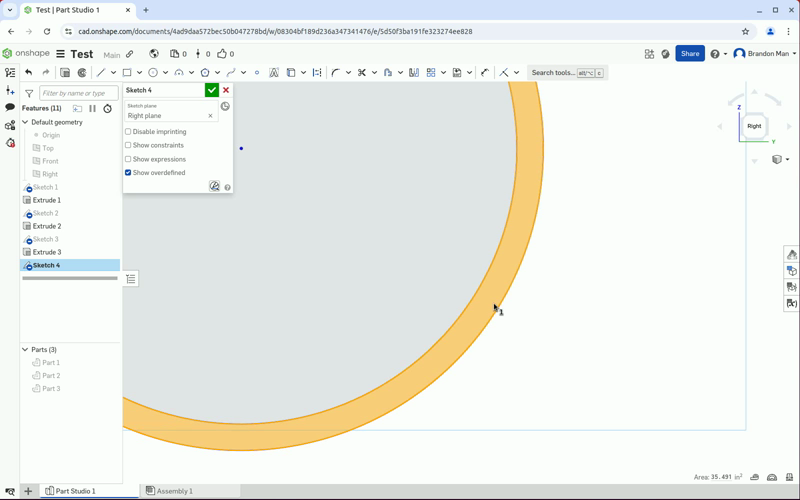
scroll(-6)
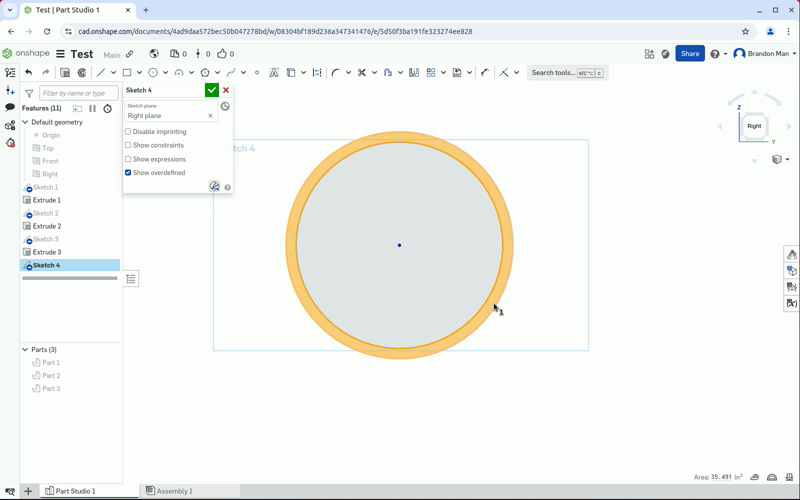
scroll(-6)
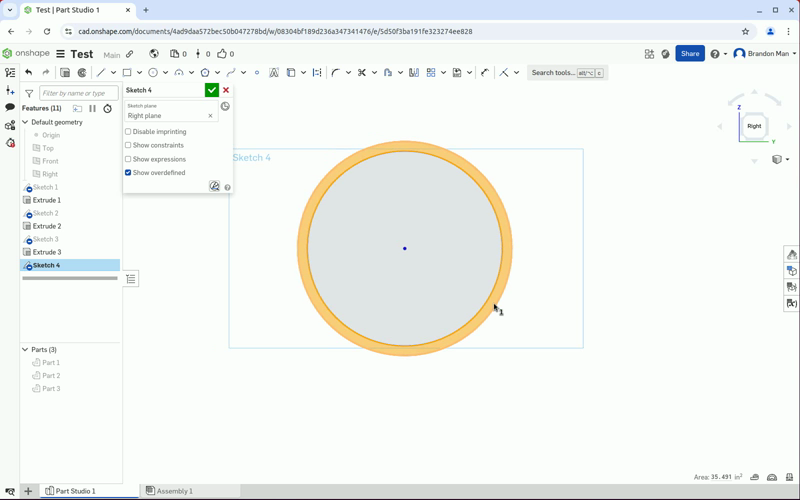
scroll(-6)
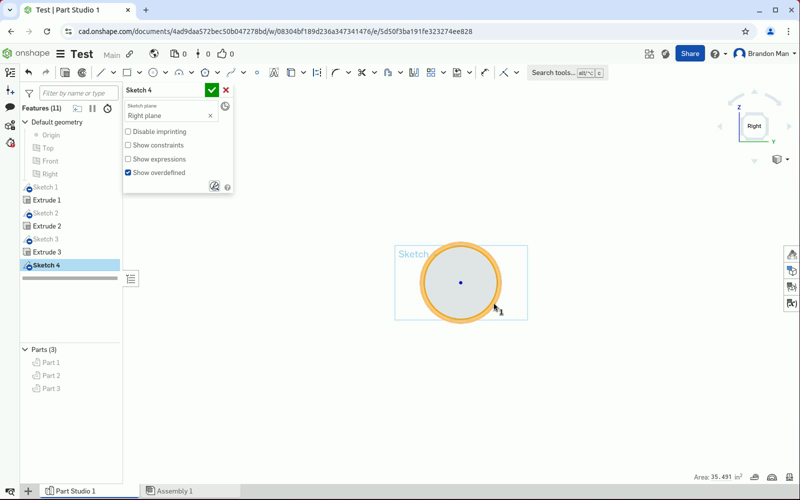
mouse_move(73, 352)
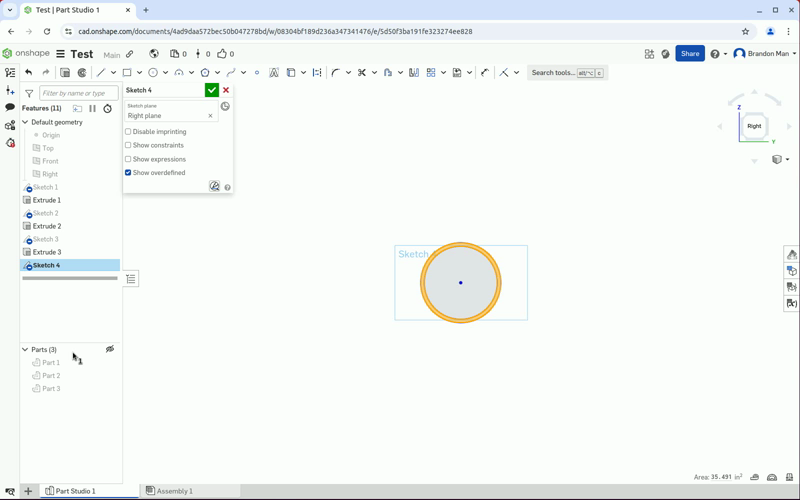
key(shift+y)
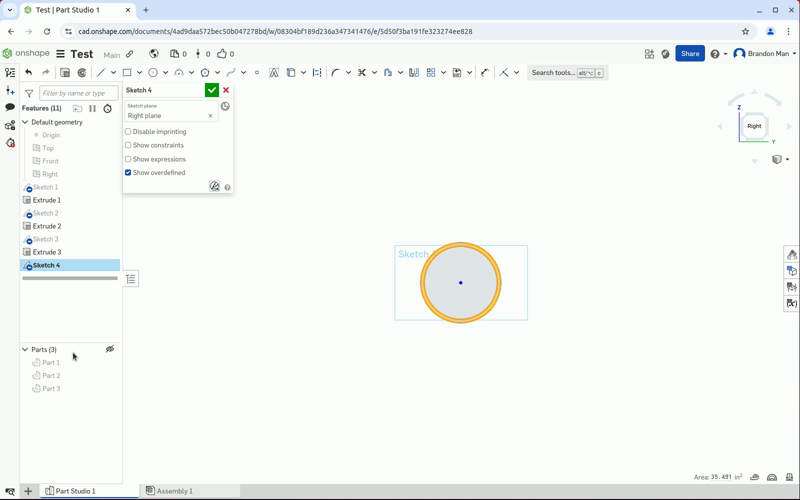
key(shift+e)
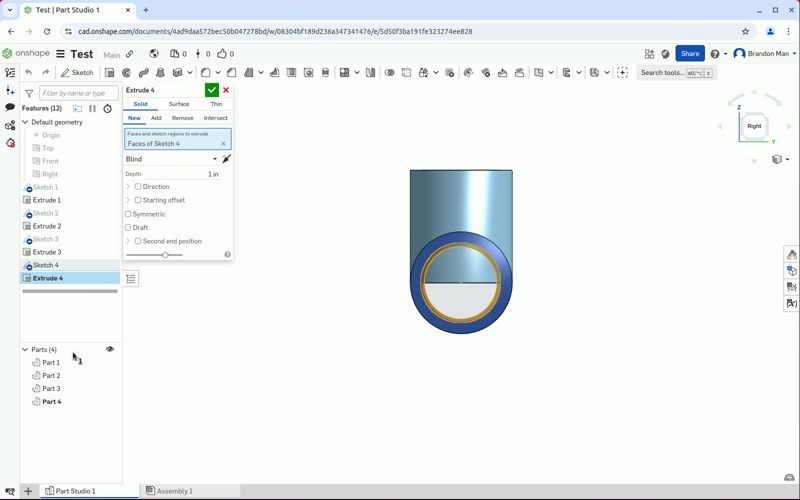
mouse_move(143, 106)
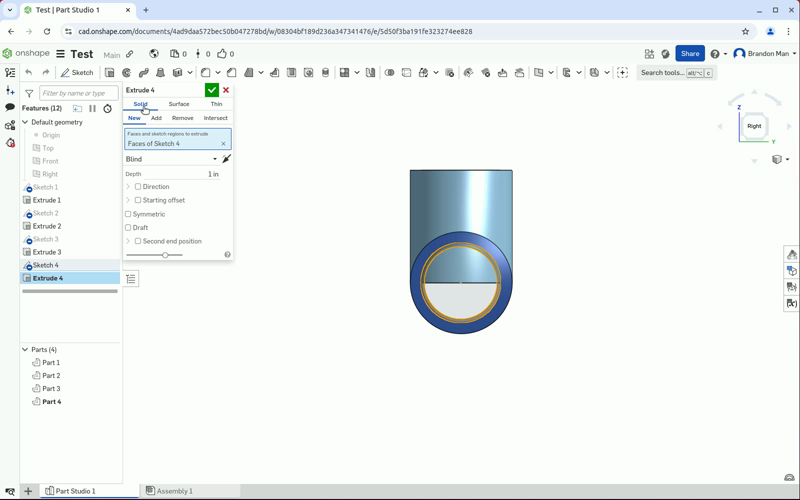
click(143, 106)
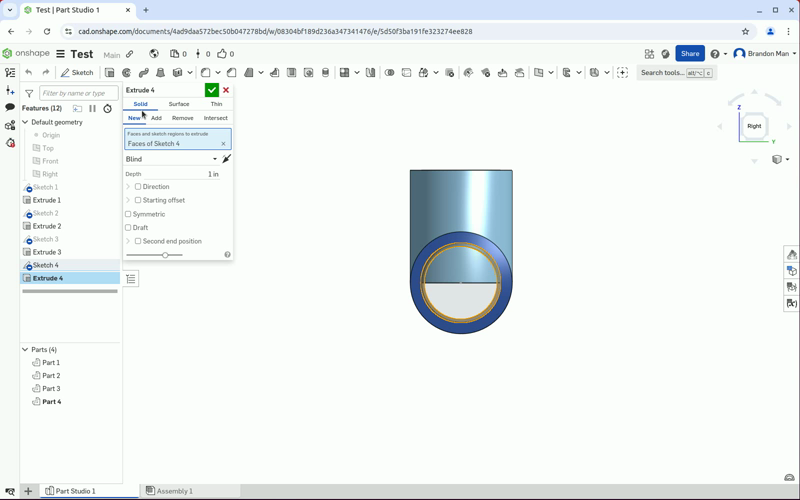
mouse_move(137, 120)
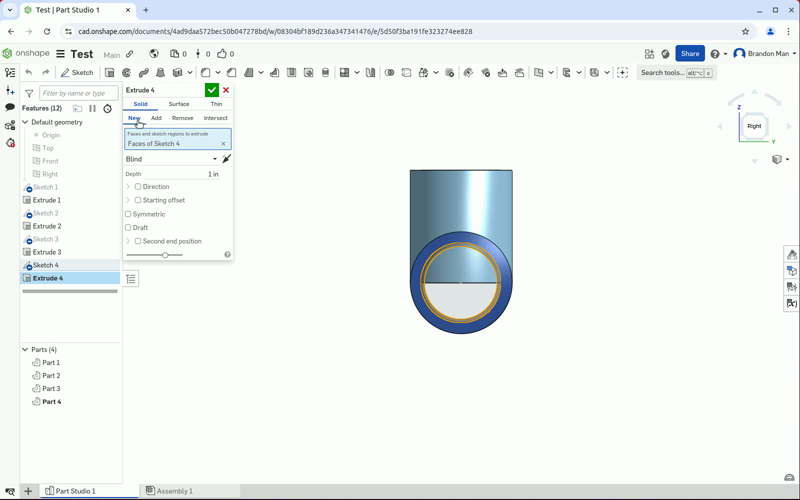
click(137, 120)
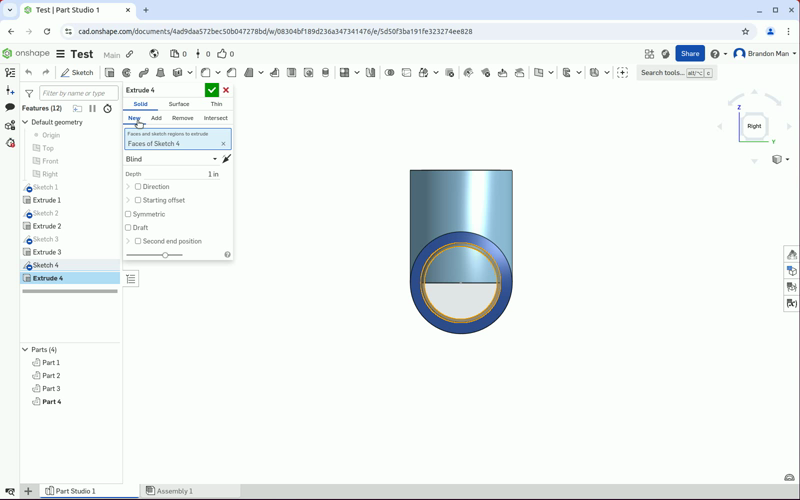
key(tab, 4)
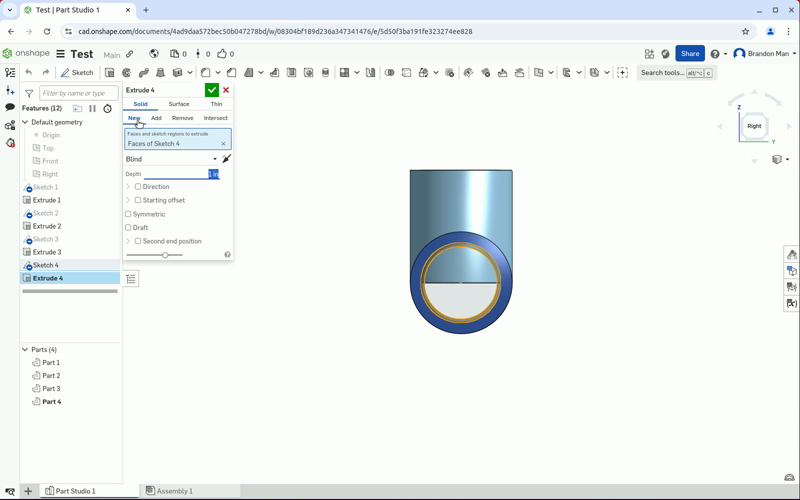
text(20.702)
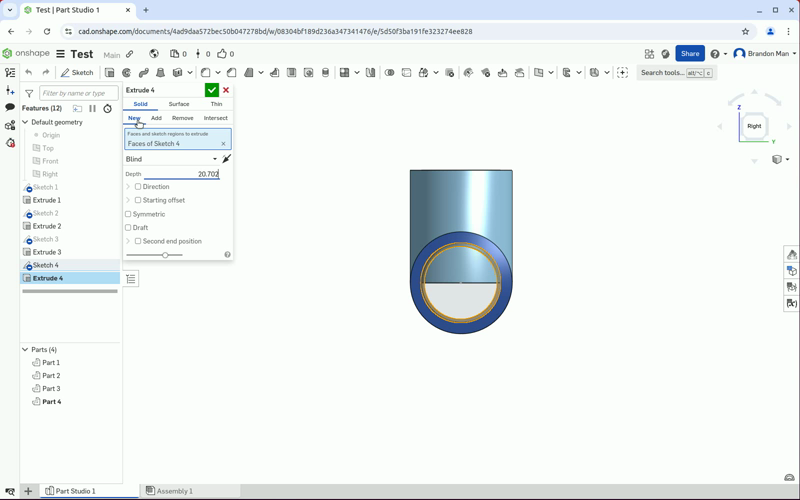
key(tab, 3)
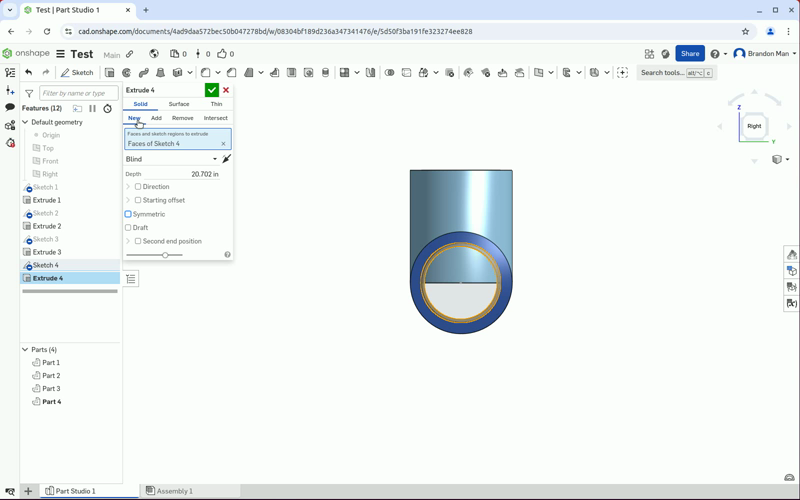
key(space)
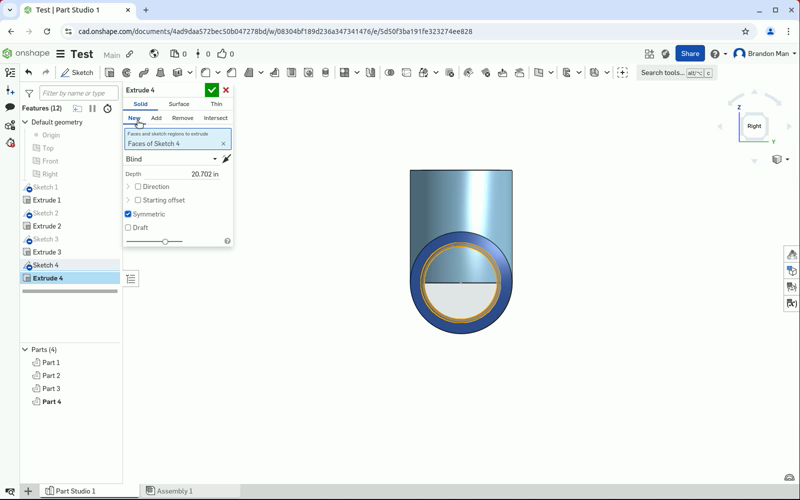
key(enter)
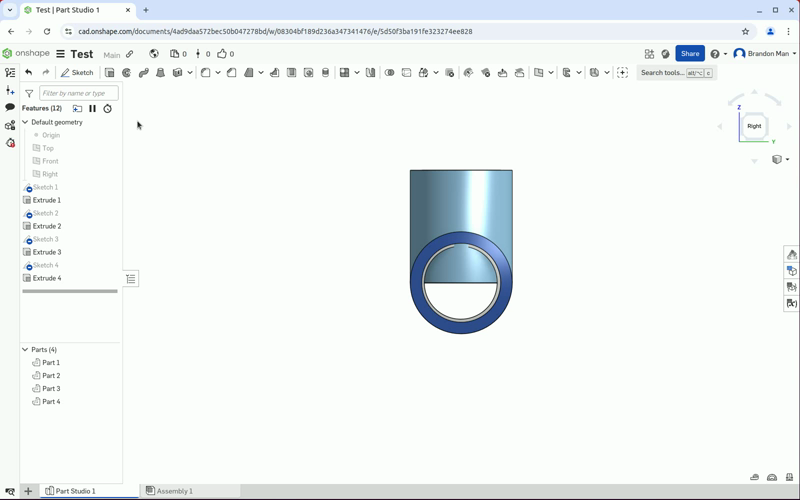
key(shift+h)
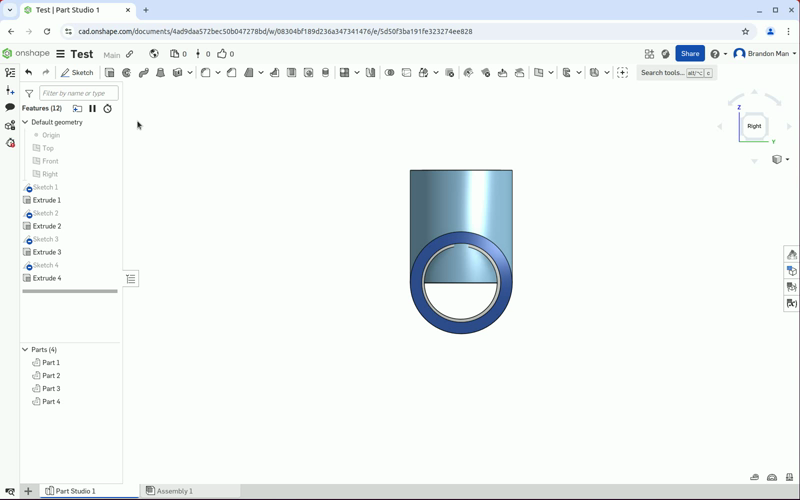
key(shift+h)
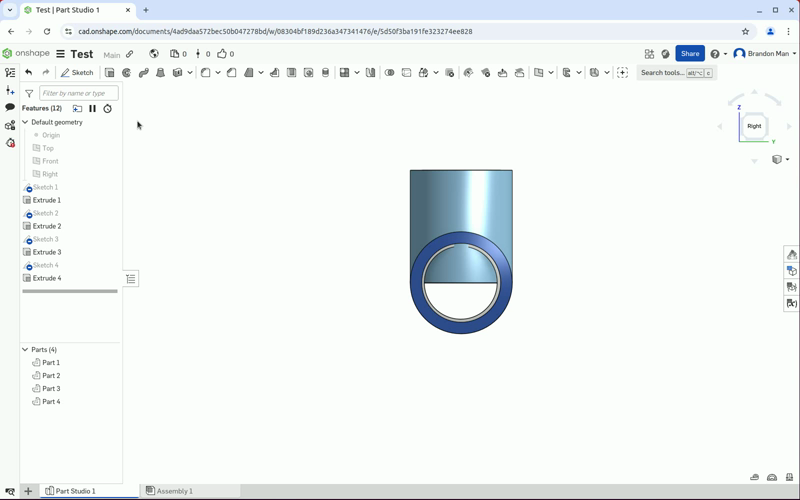
mouse_move(73, 189)
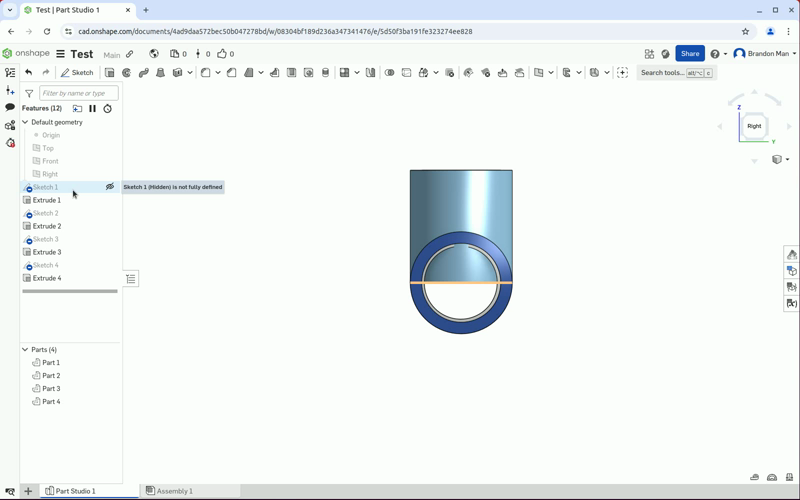
click(73, 189)
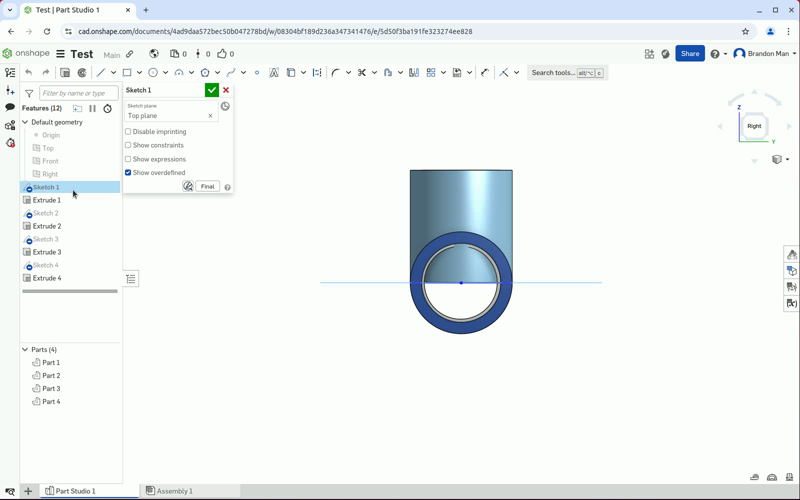
mouse_move(229, 92)
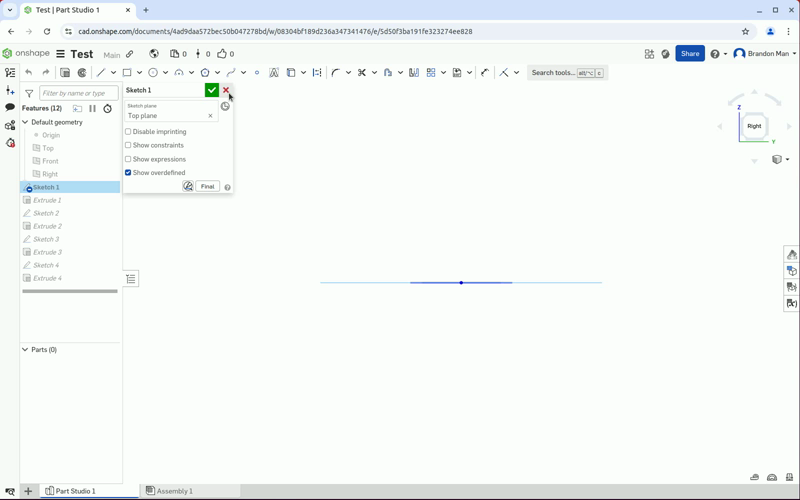
click(229, 92)
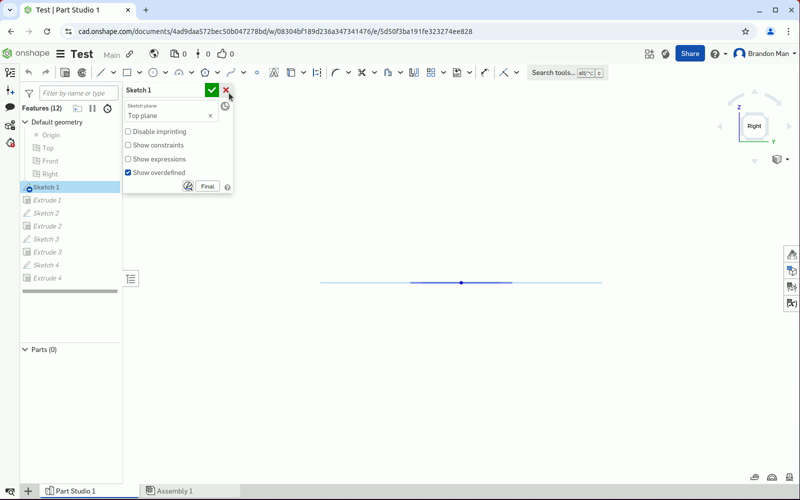
key(shift+s)
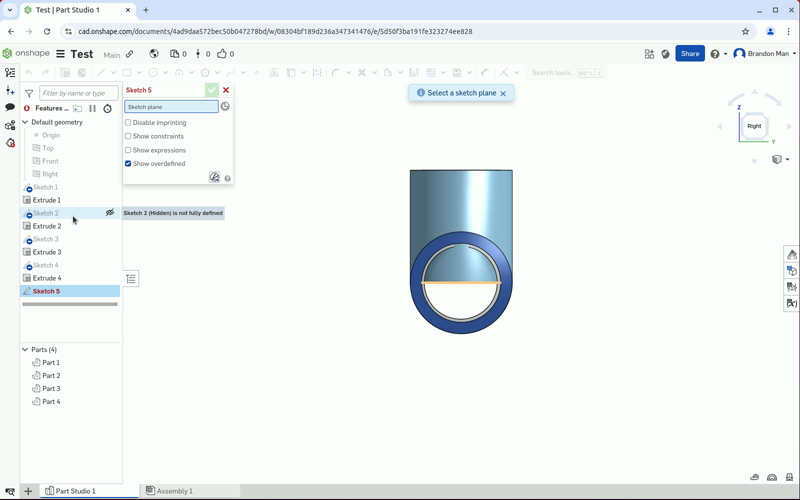
scroll(3)
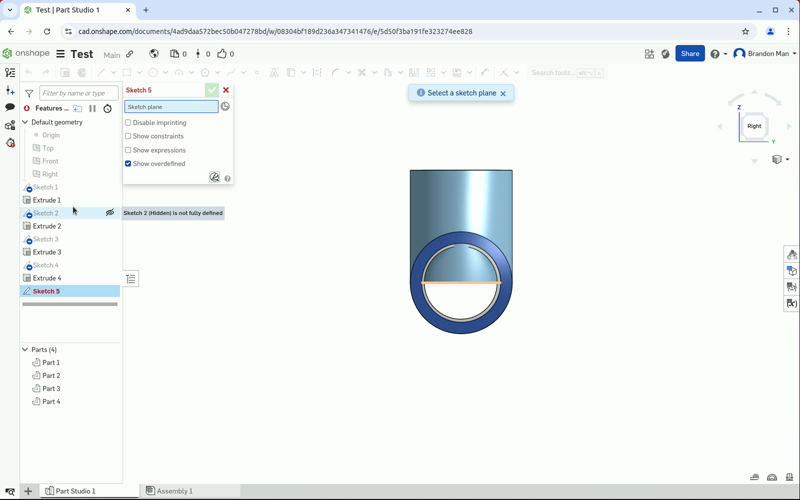
mouse_move(73, 176)
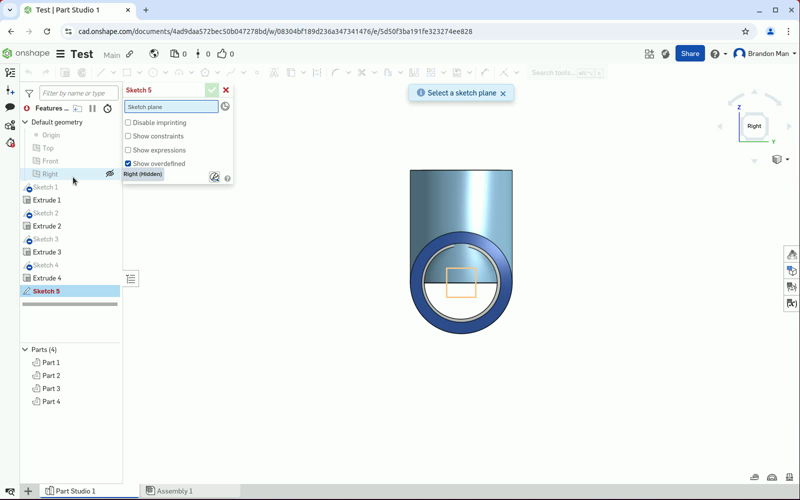
click(73, 176)
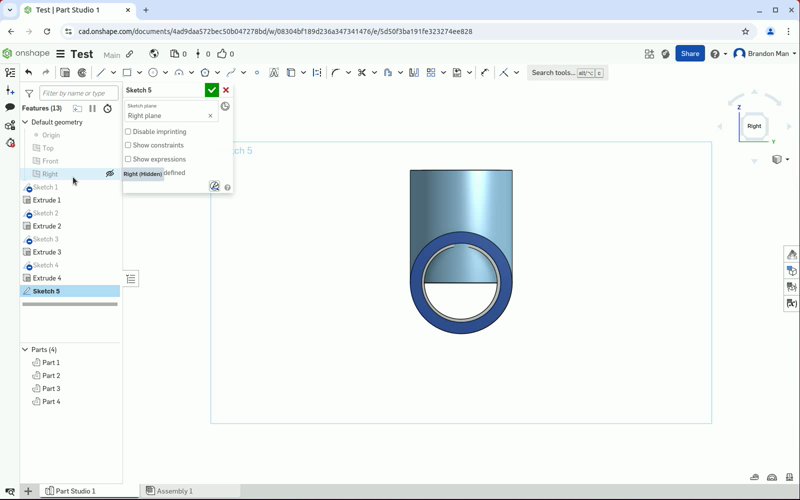
mouse_move(73, 352)
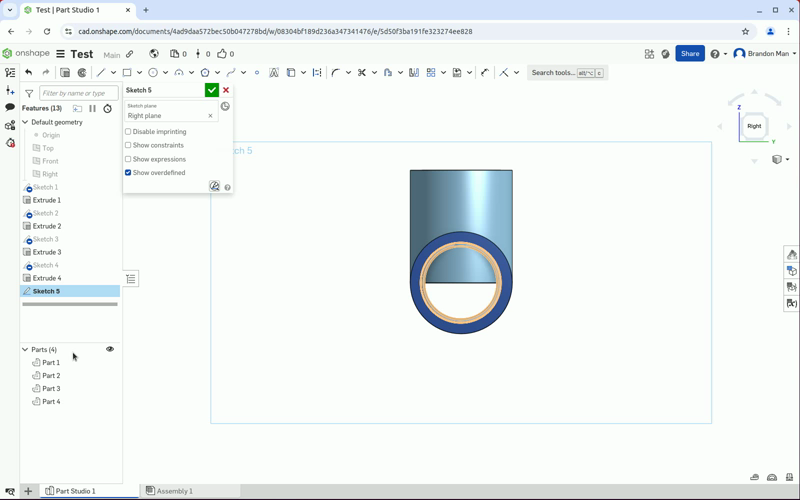
key(y)
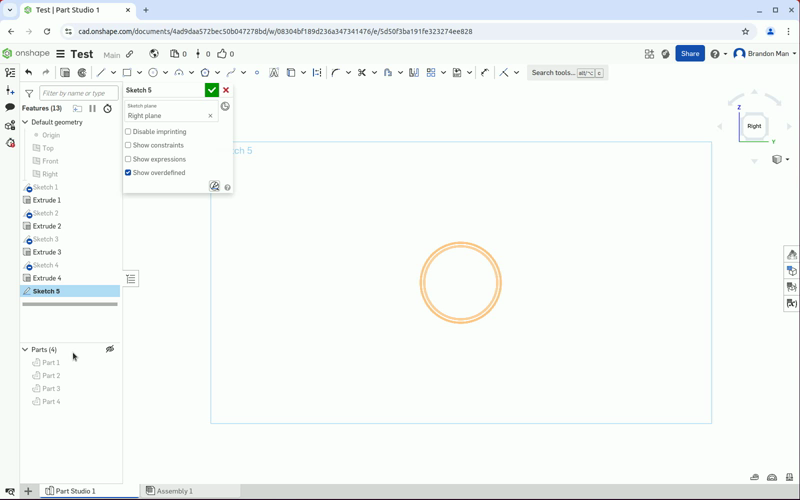
key(c)
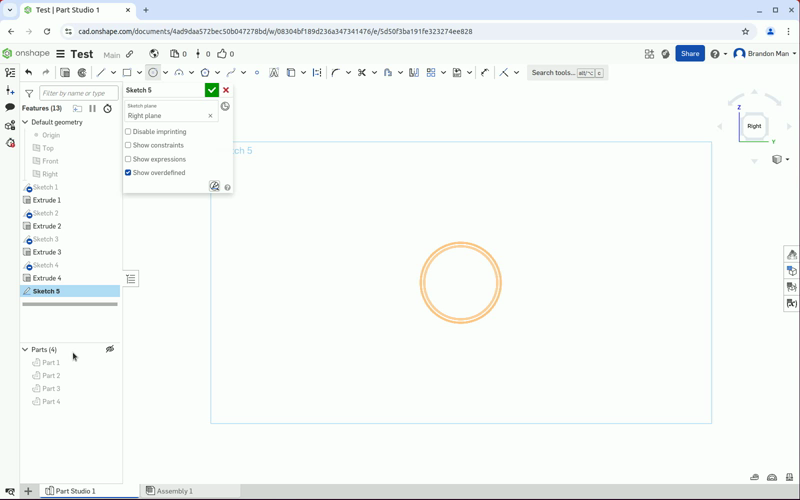
key_down(shift)
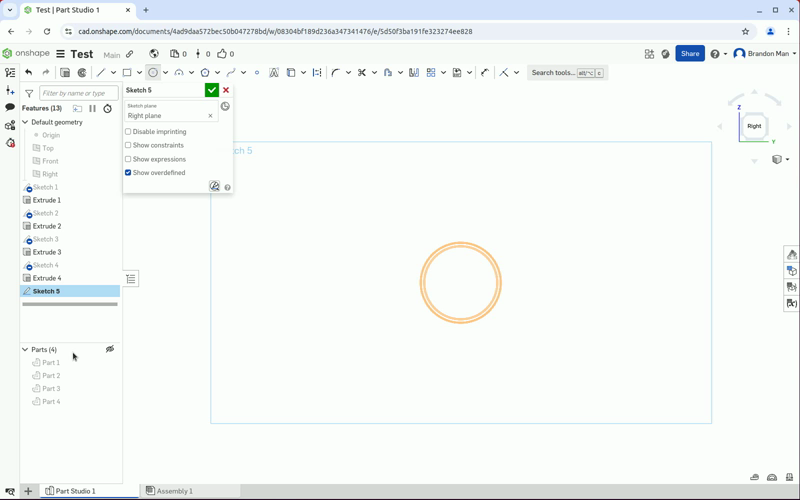
mouse_move(461, 282)
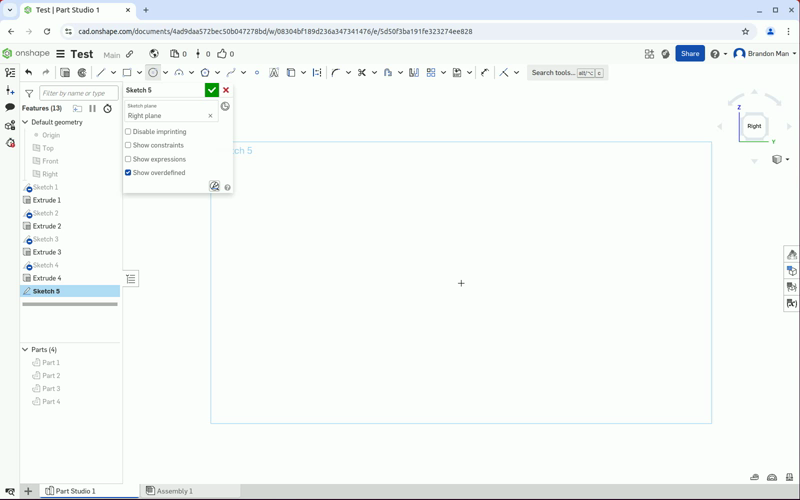
click(461, 282)
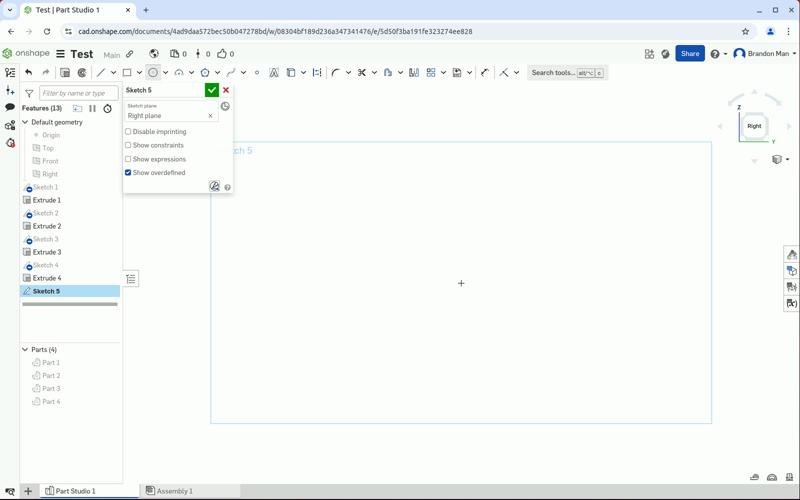
key_up(shift)
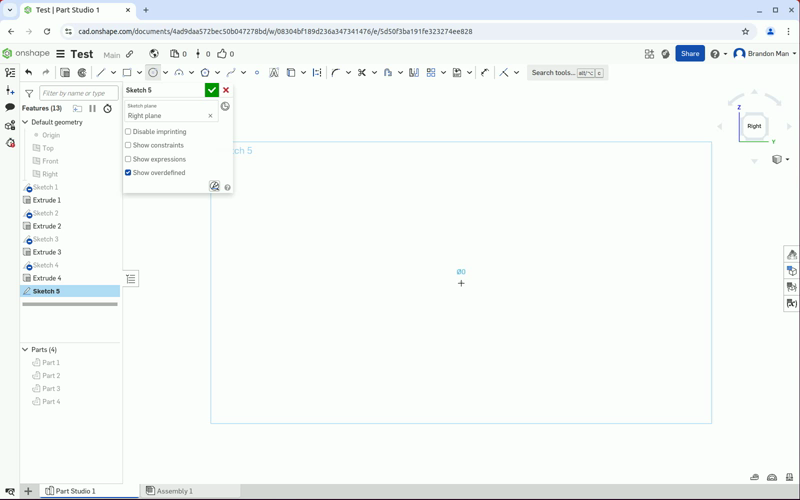
mouse_move(498, 282)
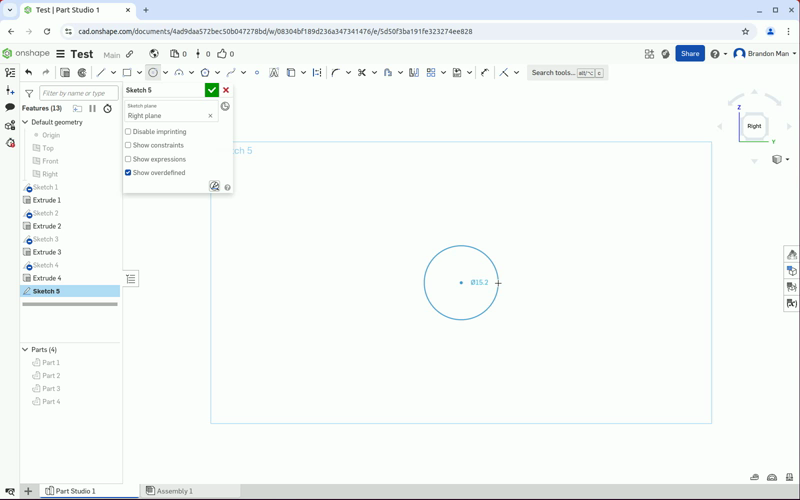
click(498, 282)
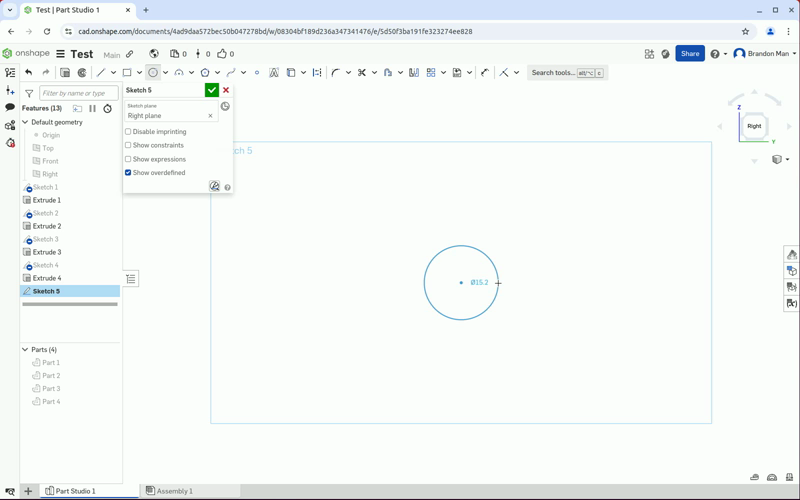
key(esc)
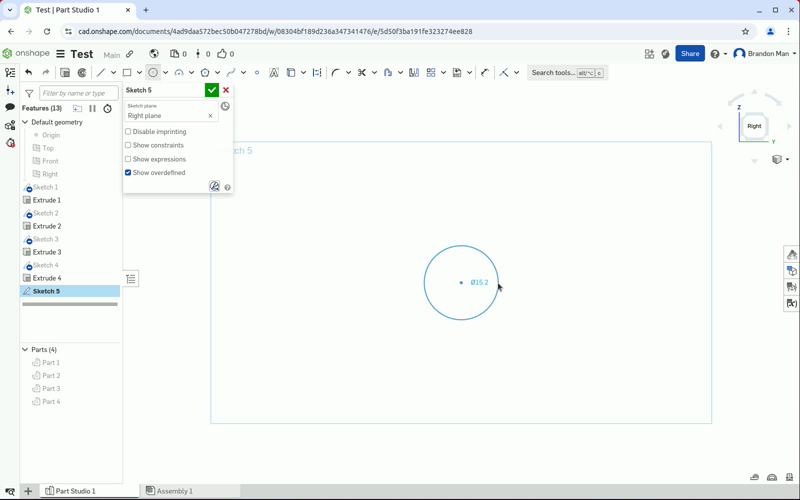
mouse_move(460, 270)
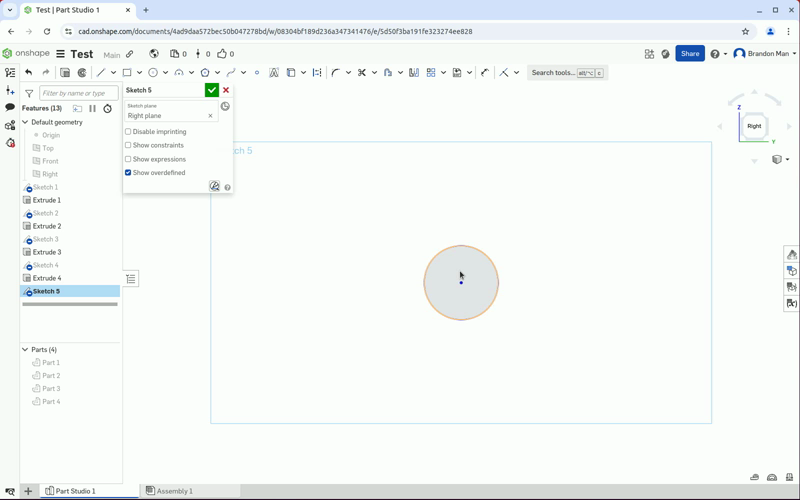
click(460, 270)
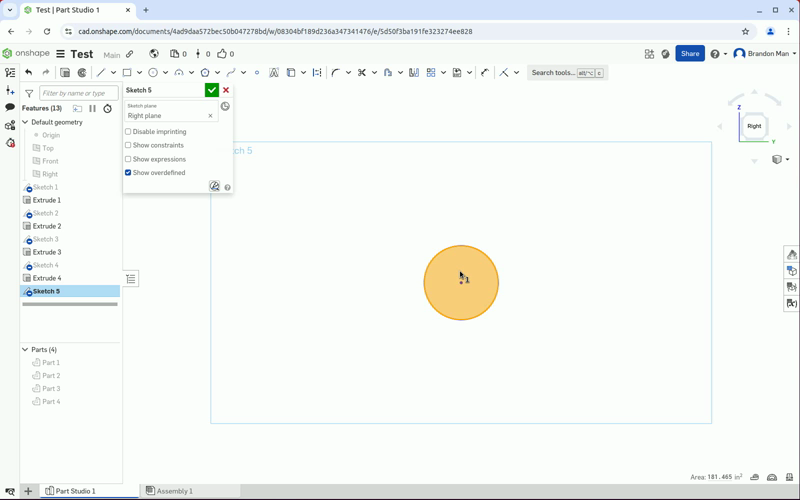
mouse_move(73, 352)
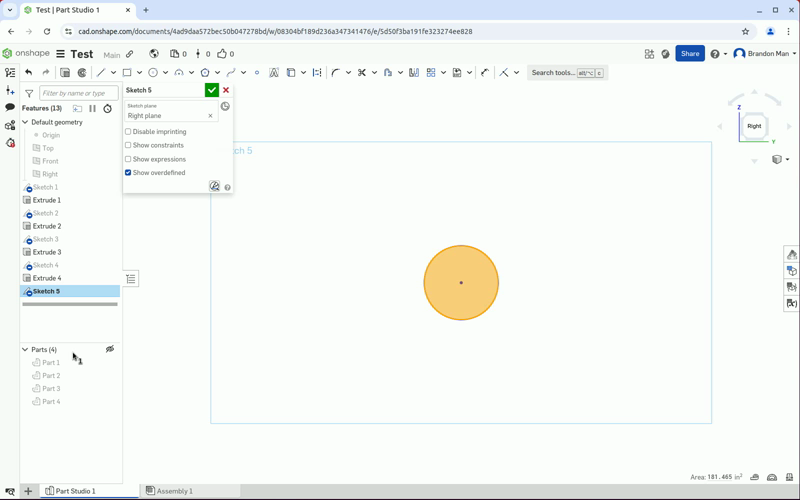
key(shift+y)
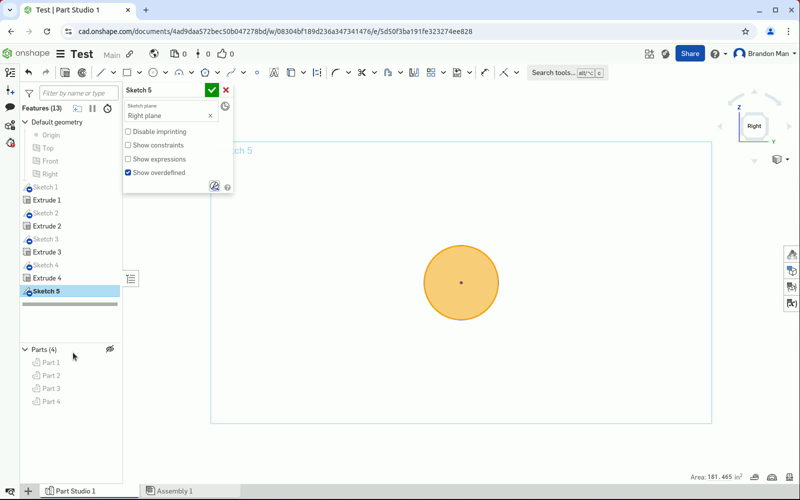
key(shift+e)
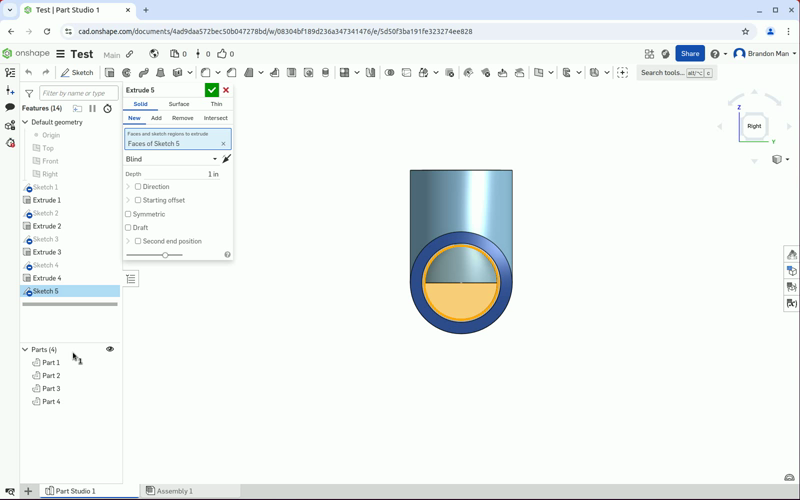
mouse_move(143, 106)
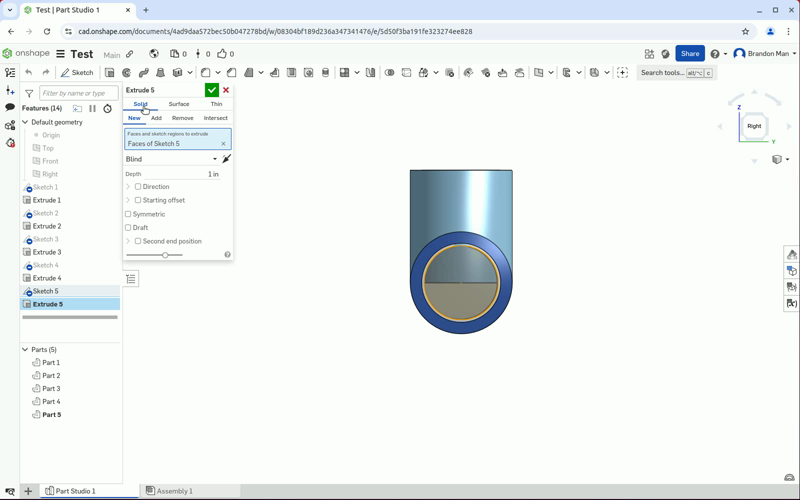
click(143, 106)
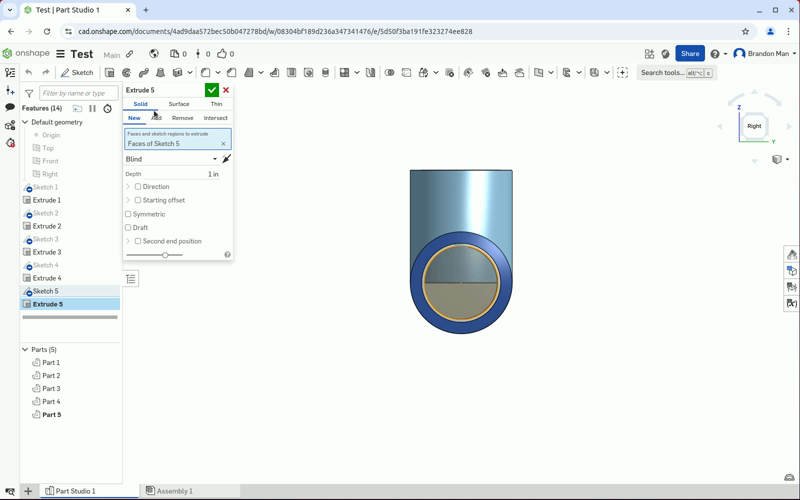
mouse_move(186, 120)
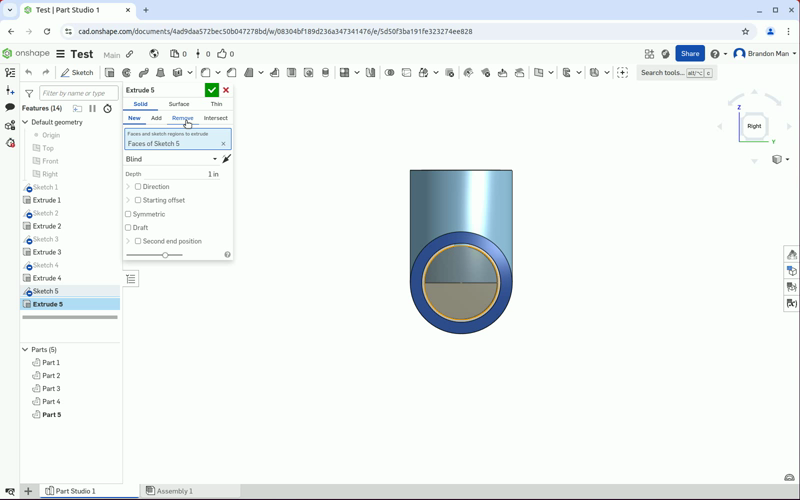
click(186, 120)
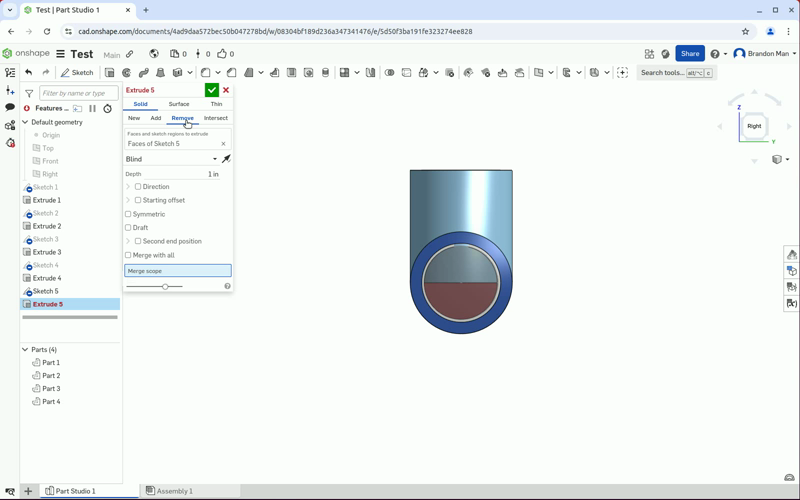
key(tab, 4)
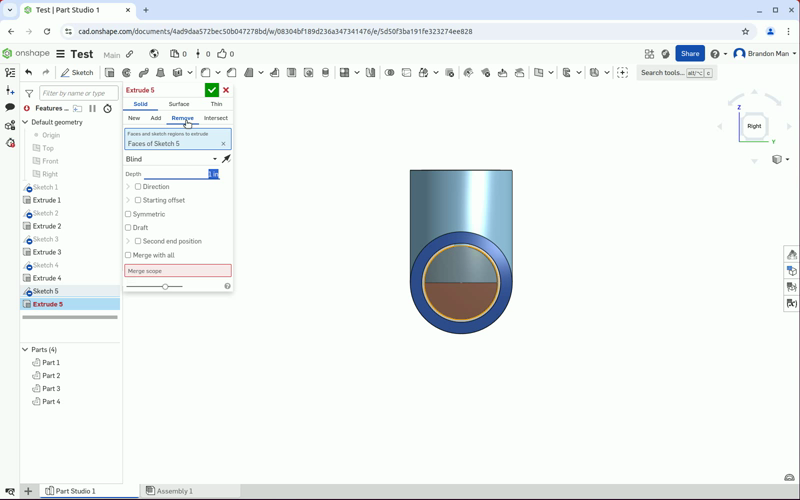
text(20.702)
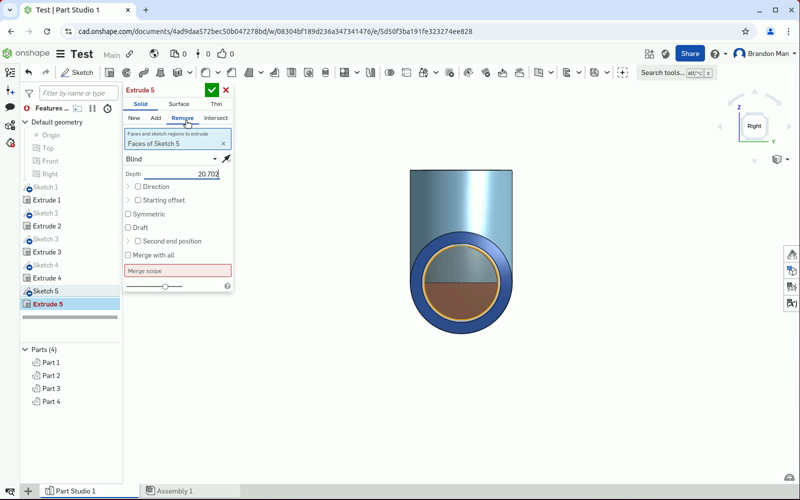
key(tab, 3)
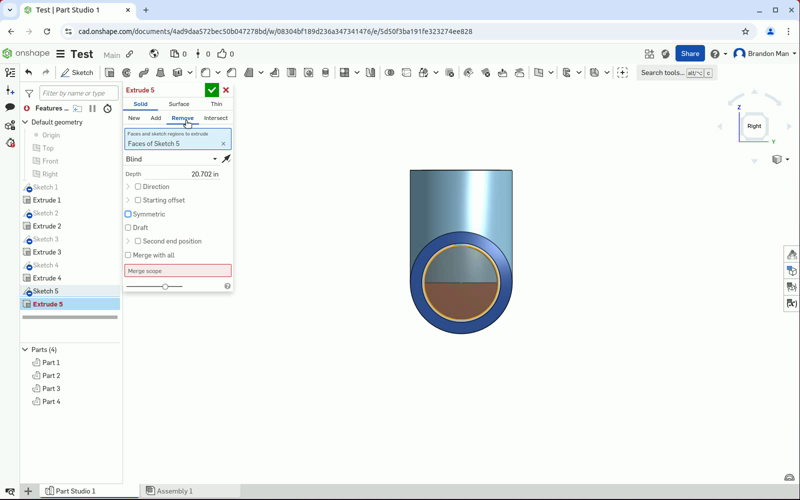
key(space)
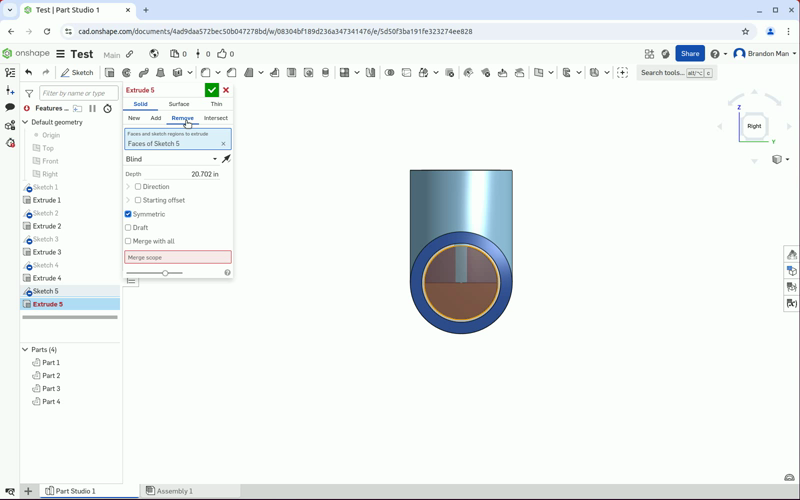
key(tab, 2)
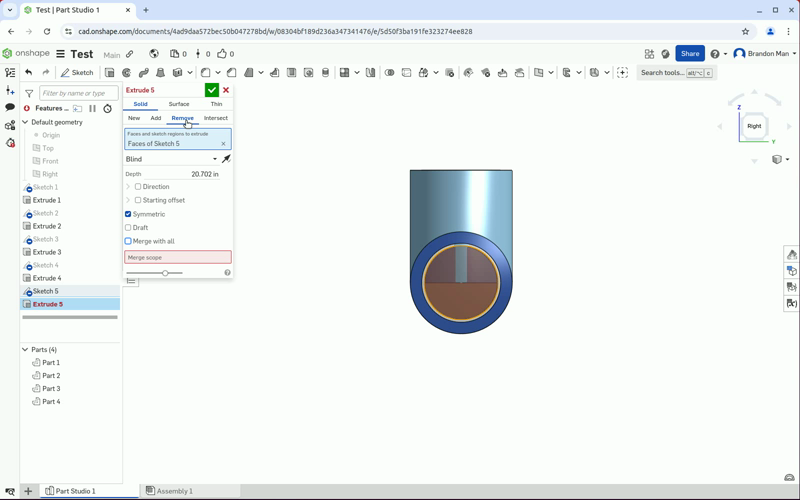
key(space)
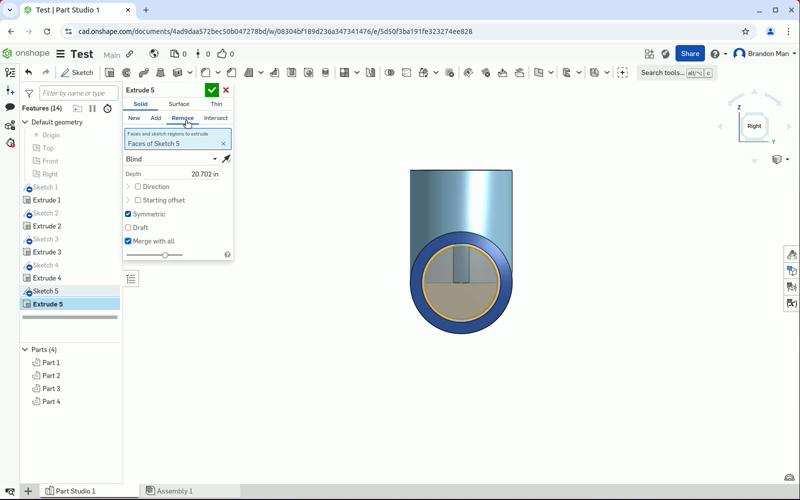
key(enter)
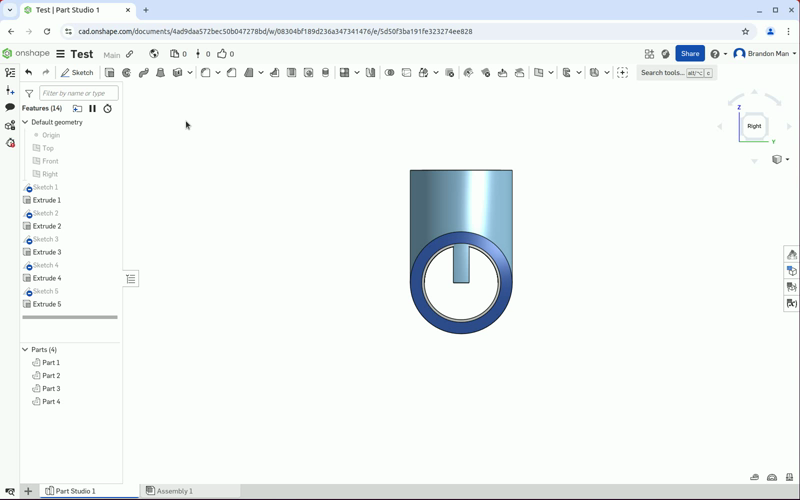
key(shift+h)
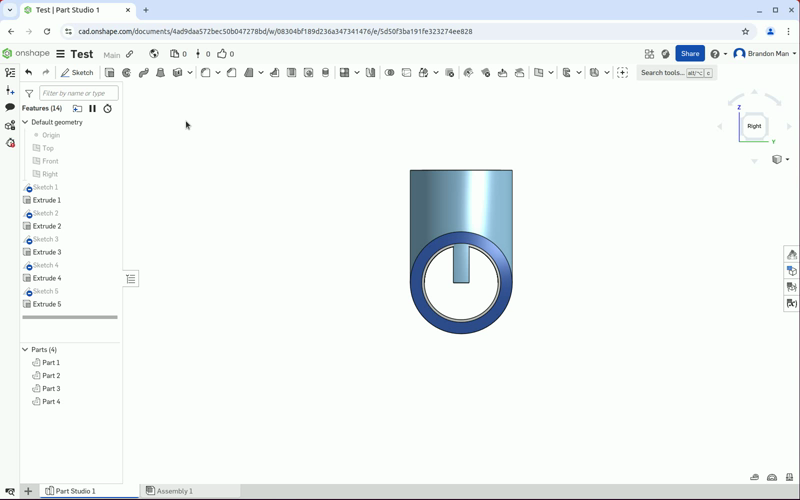
key(shift+h)
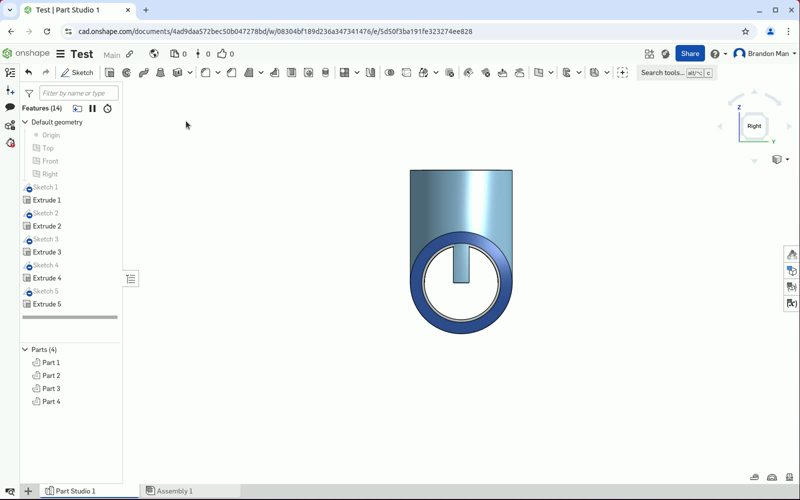
mouse_move(73, 189)
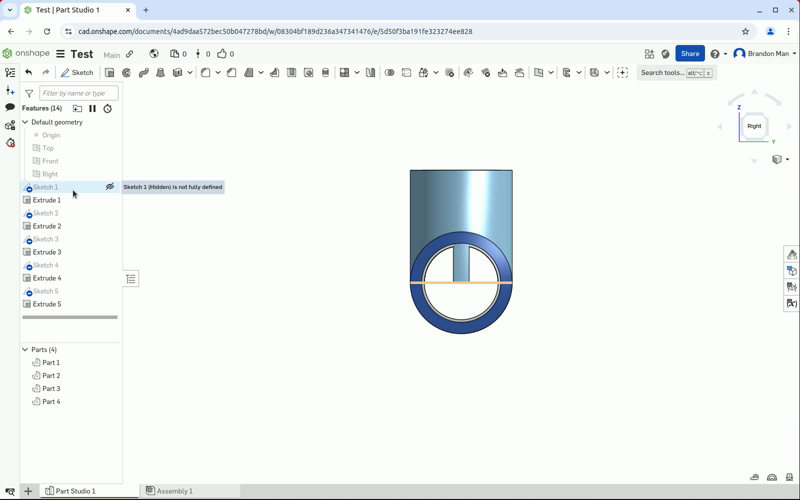
click(73, 189)
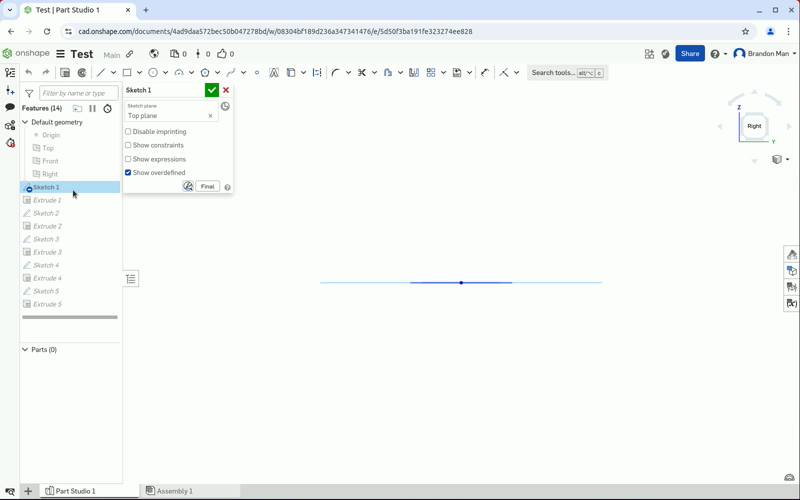
mouse_move(229, 92)
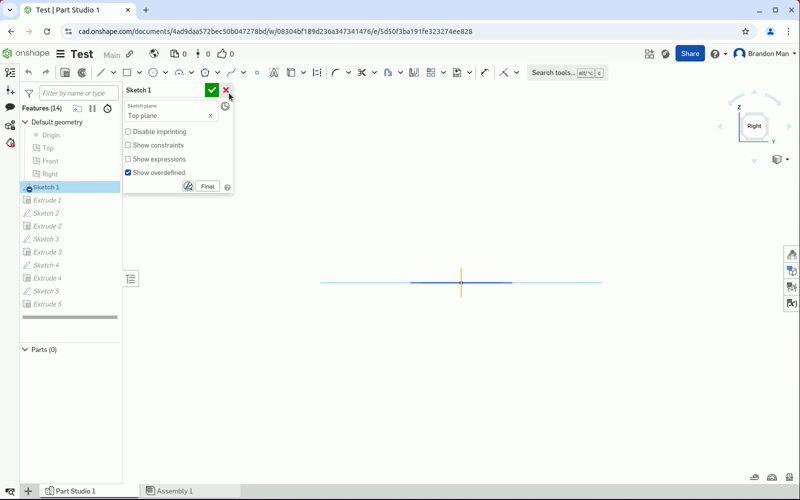
click(229, 92)
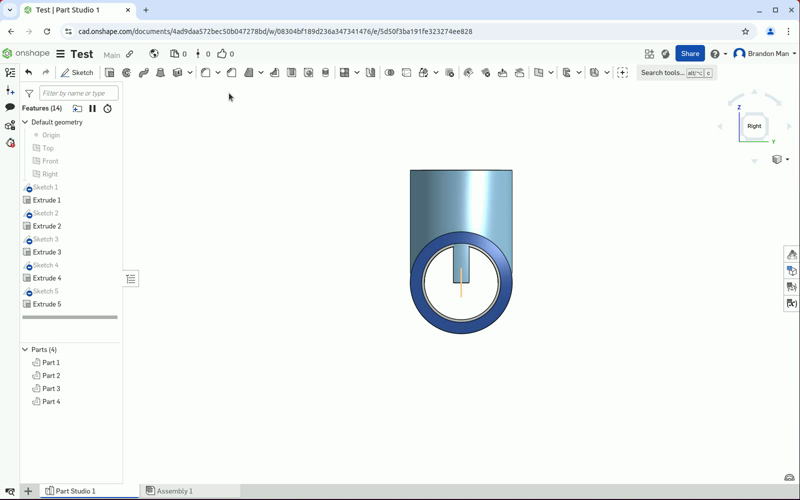
mouse_move(73, 352)
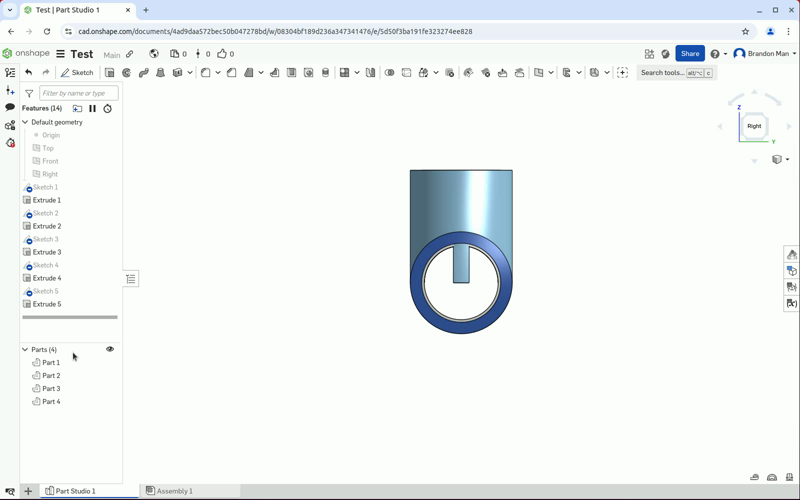
key(y)
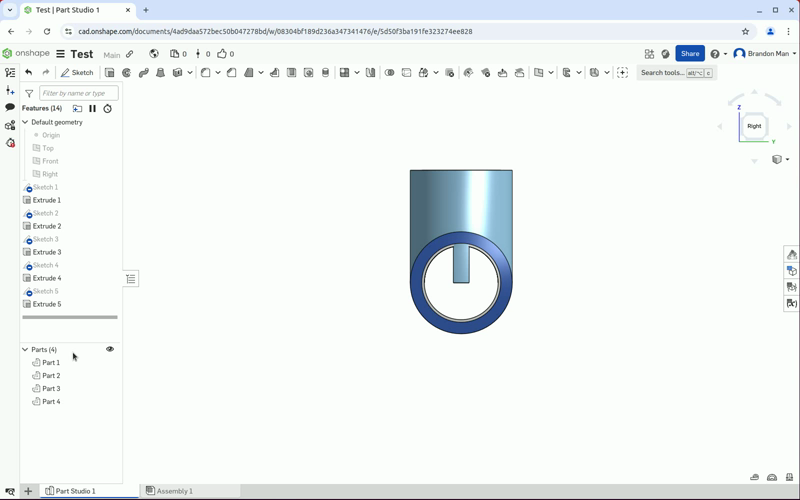
key(shift+p)
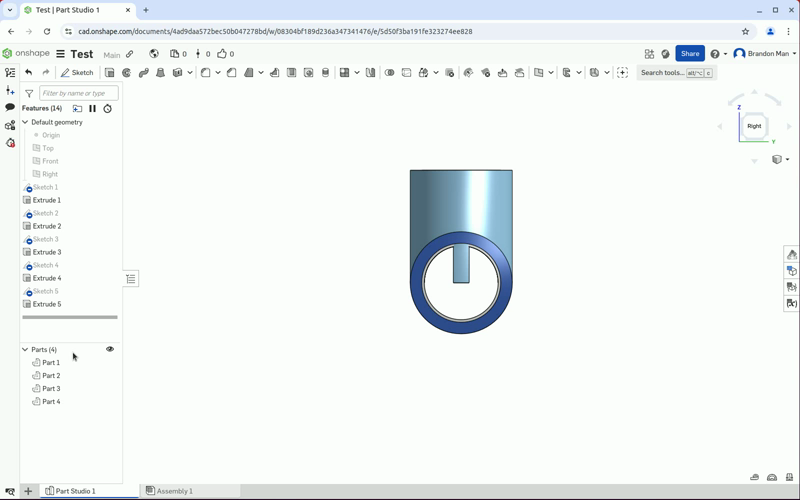
key(space)
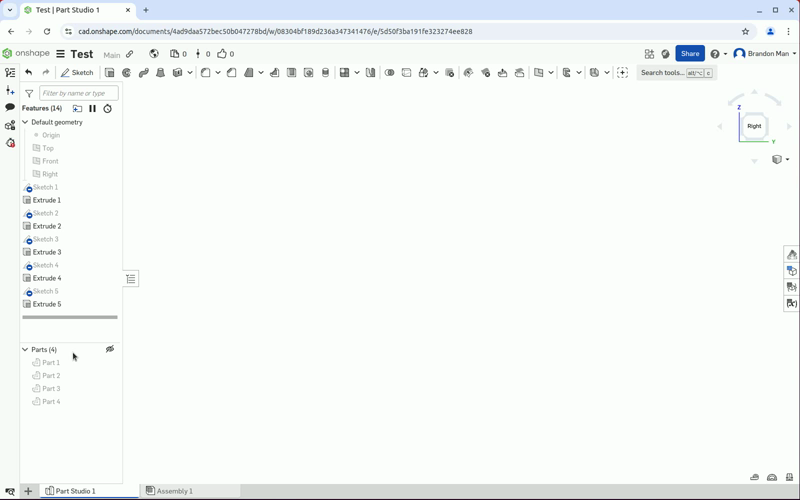
key_down(shift)
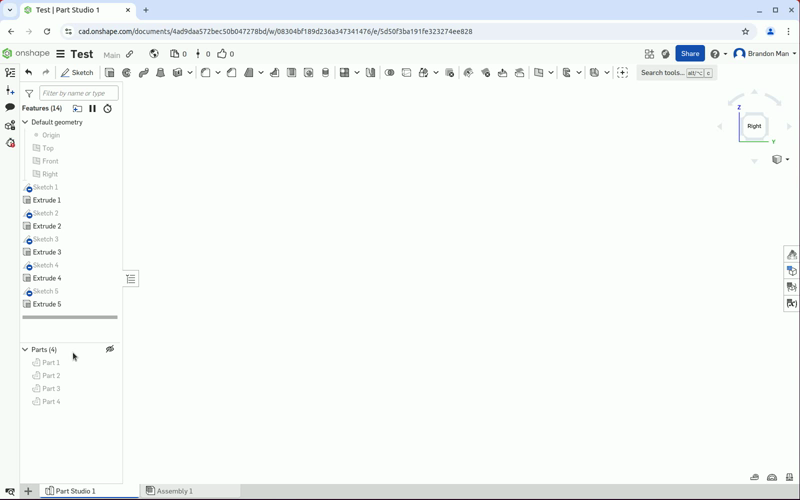
key(right)
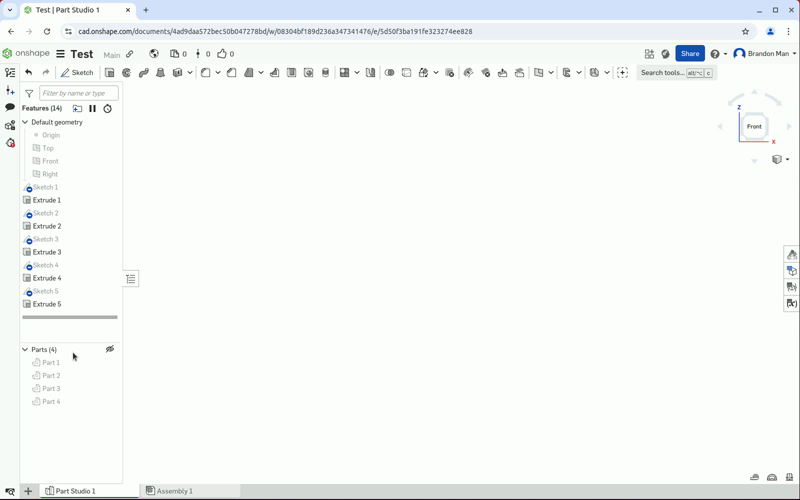
key_up(shift)
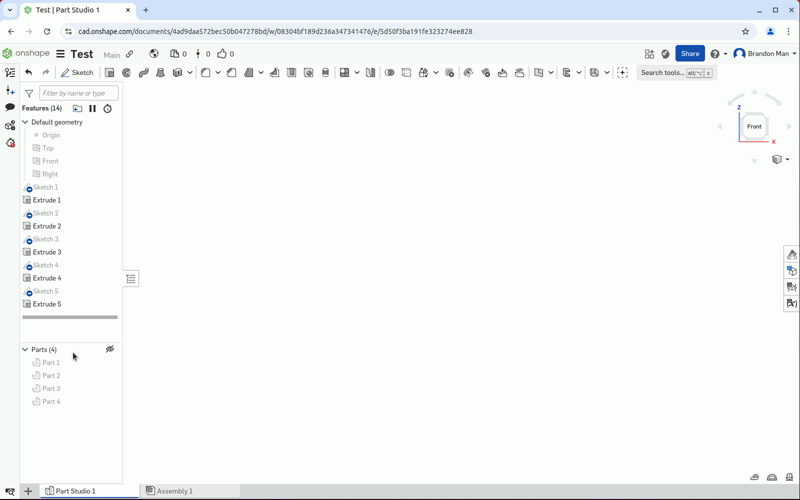
key(space)
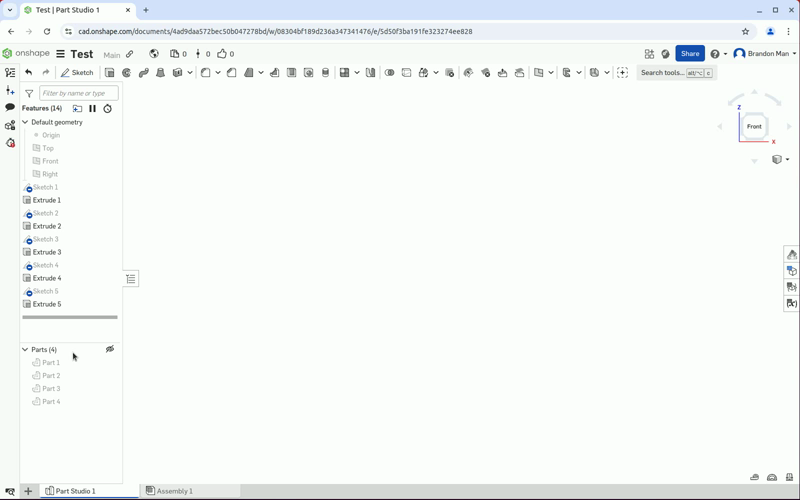
key_down(shift)
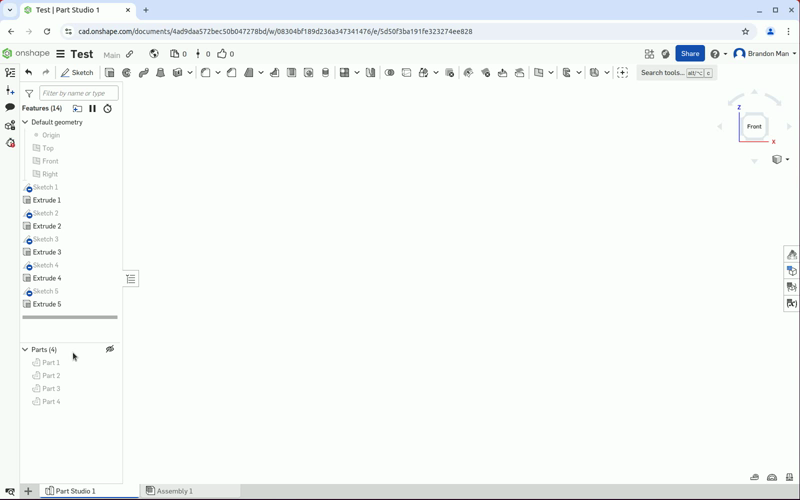
key(down)
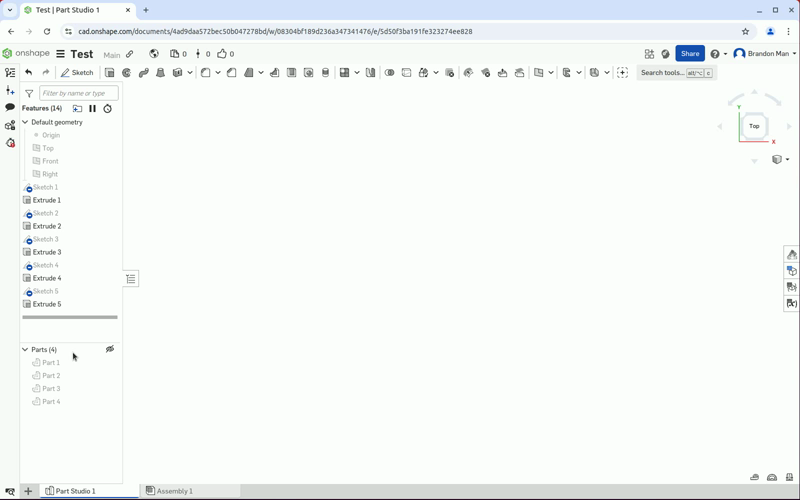
key_up(shift)
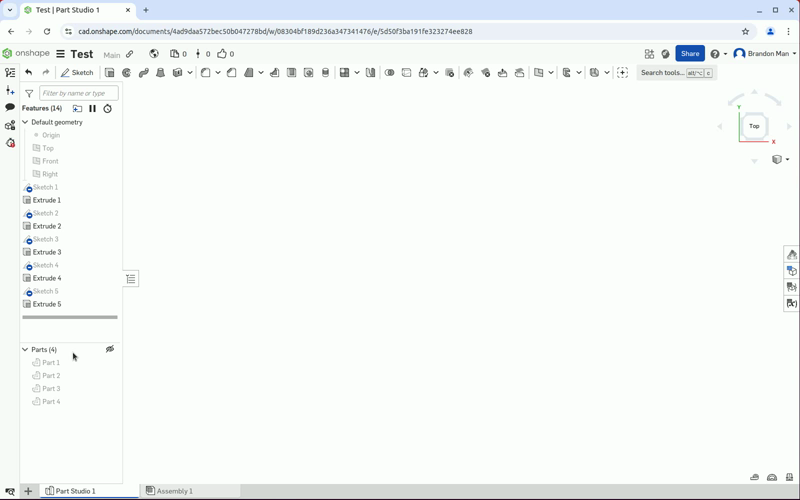
mouse_move(73, 352)
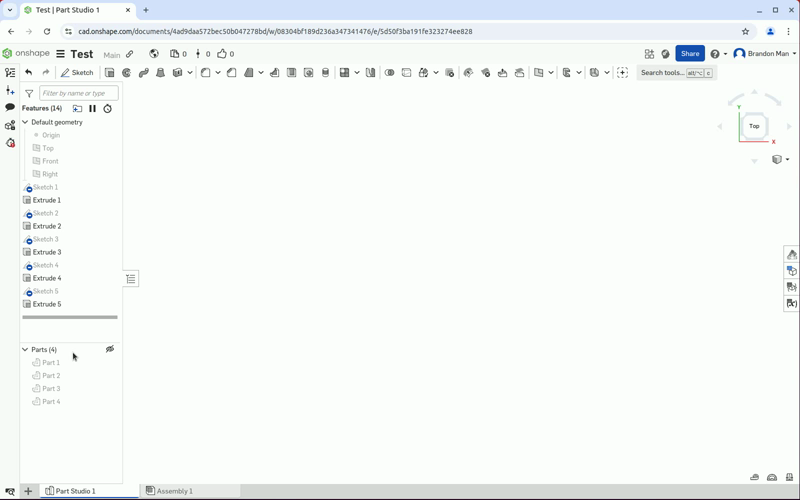
key(shift+y)
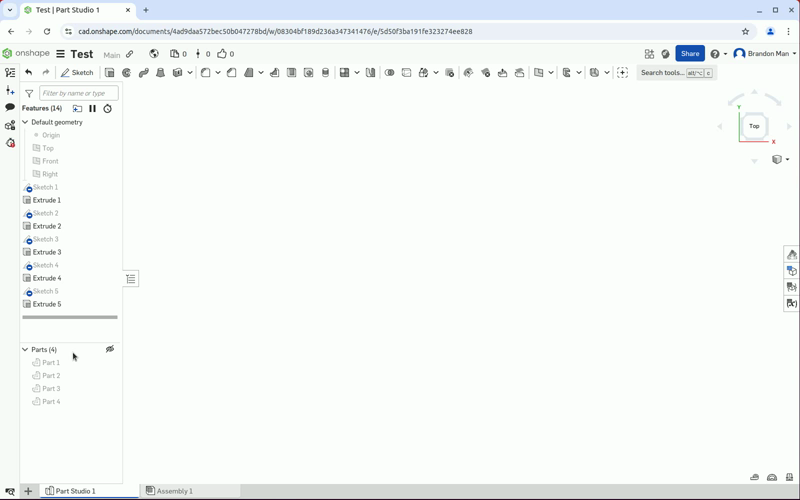
key(shift+s)
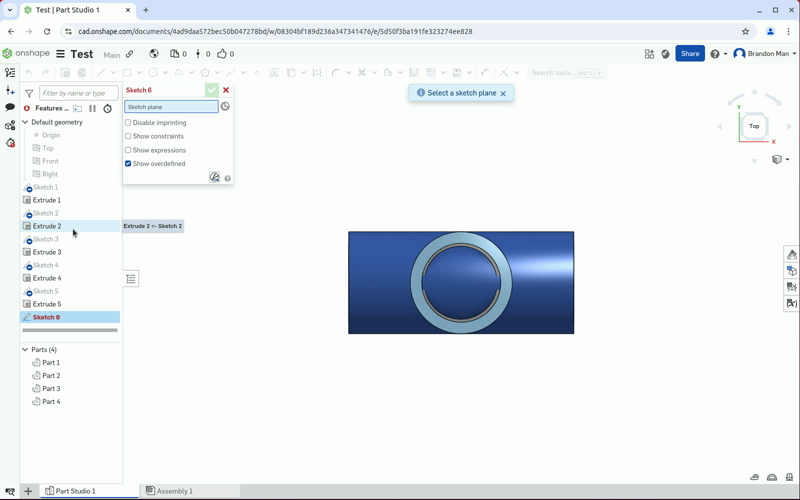
scroll(3)
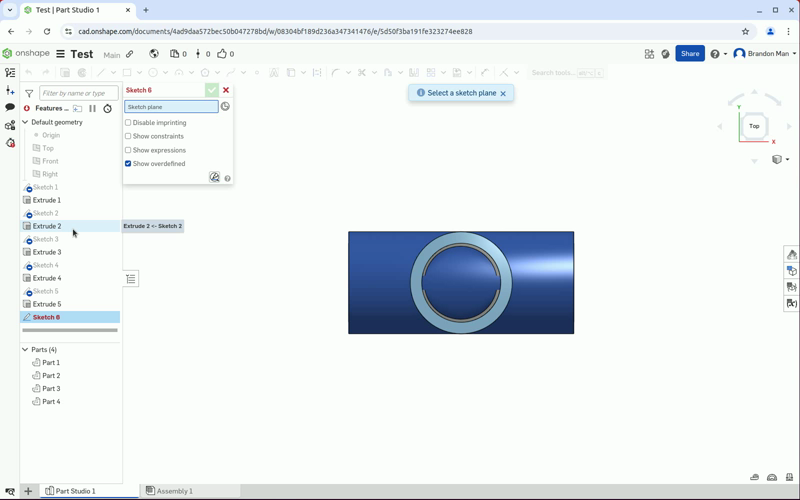
mouse_move(73, 150)
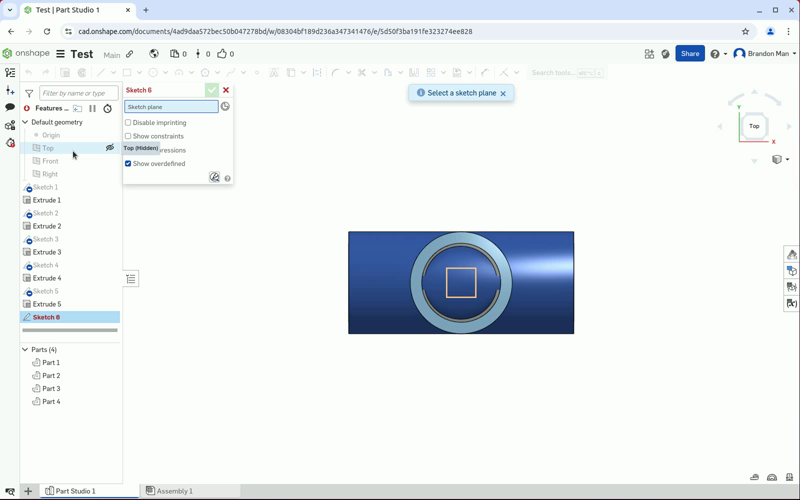
click(73, 150)
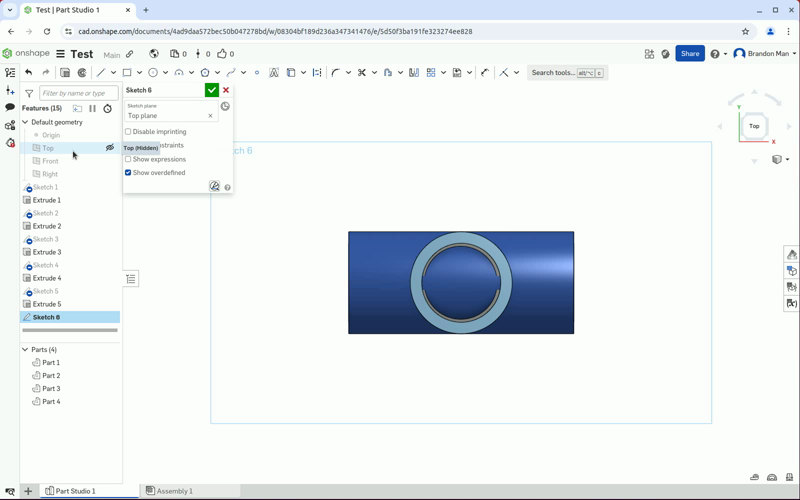
mouse_move(73, 352)
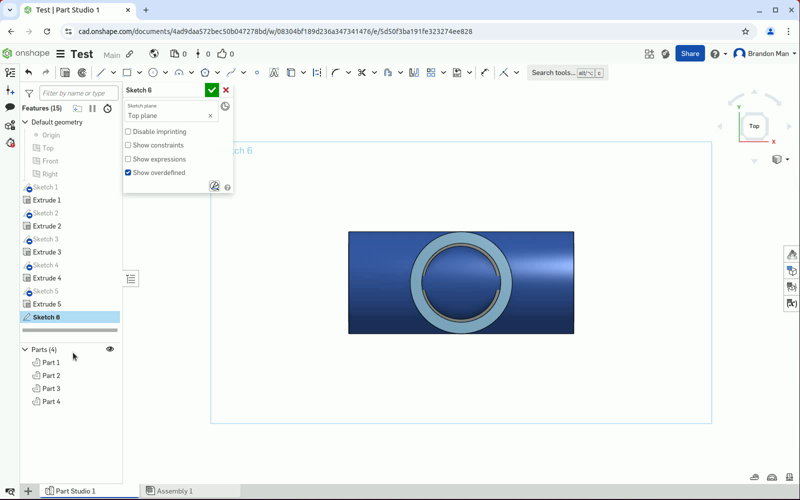
key(y)
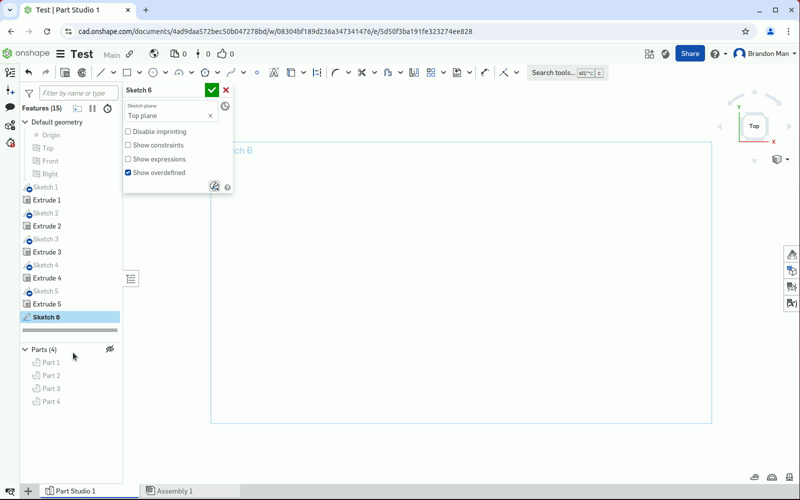
key(c)
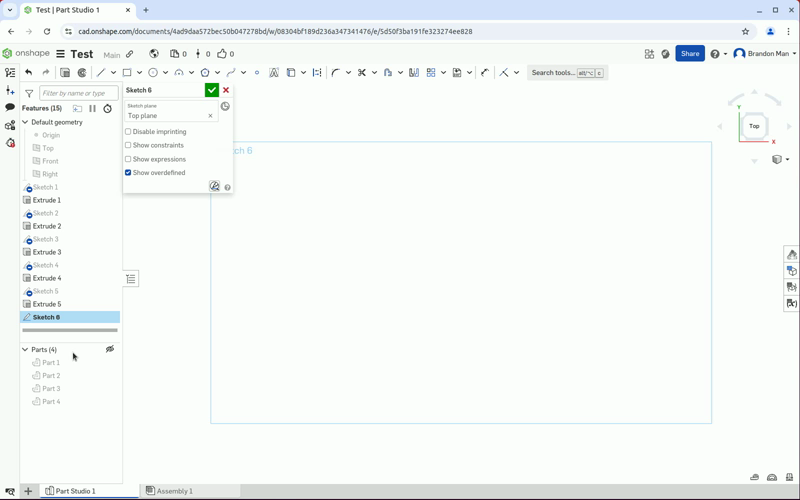
key_down(shift)
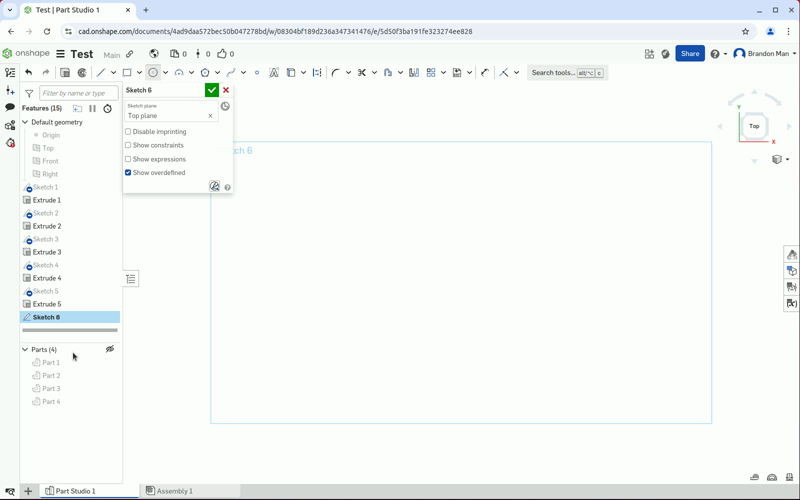
mouse_move(461, 282)
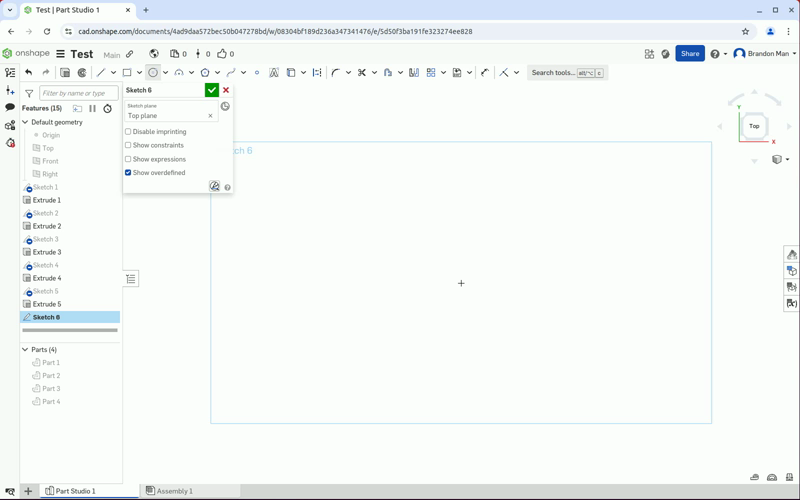
click(461, 282)
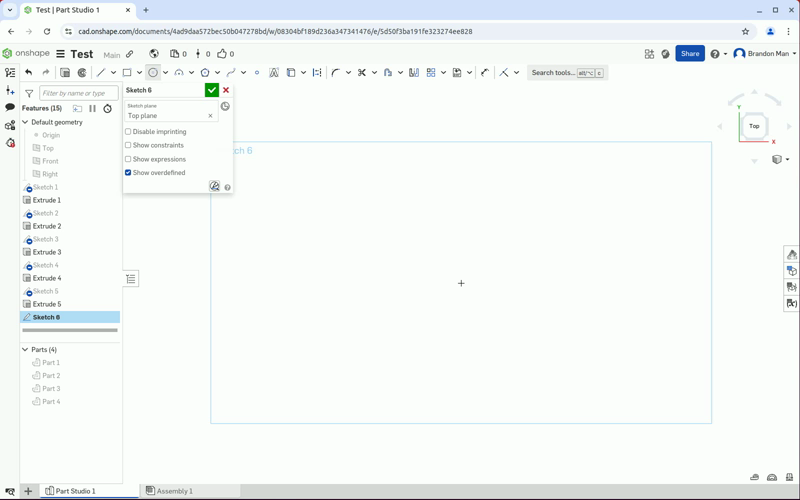
key_up(shift)
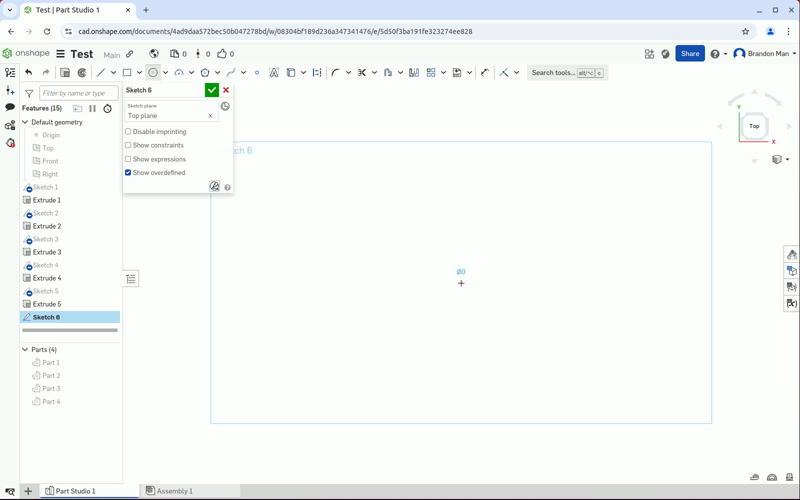
mouse_move(498, 282)
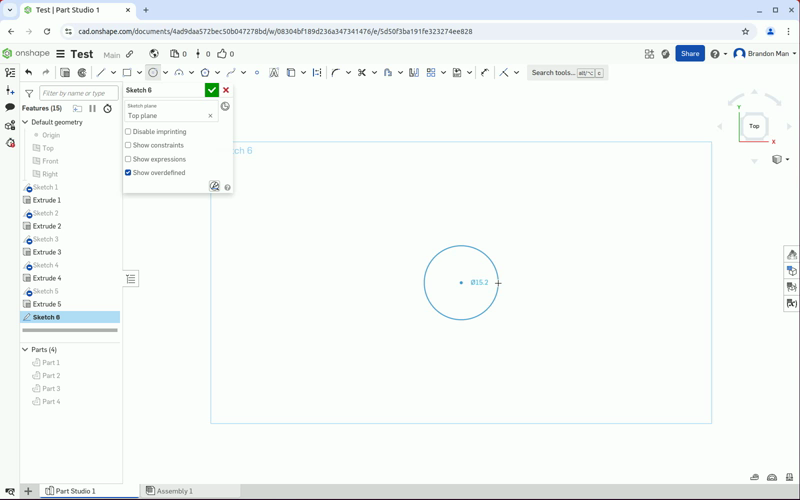
click(498, 282)
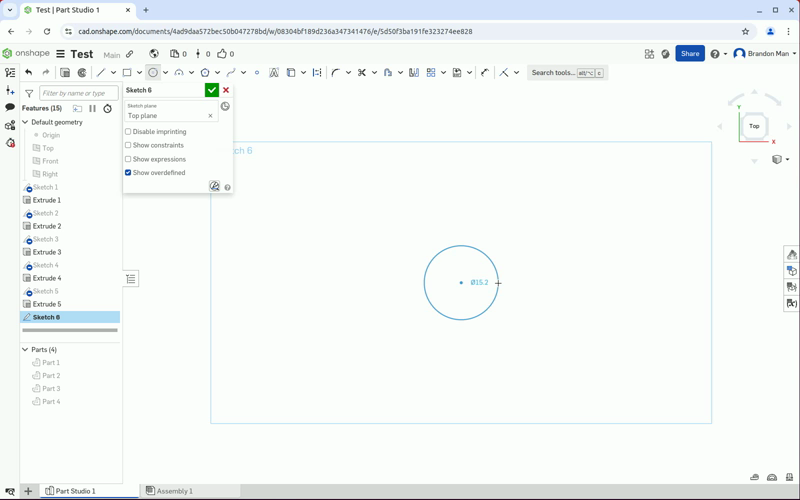
key(esc)
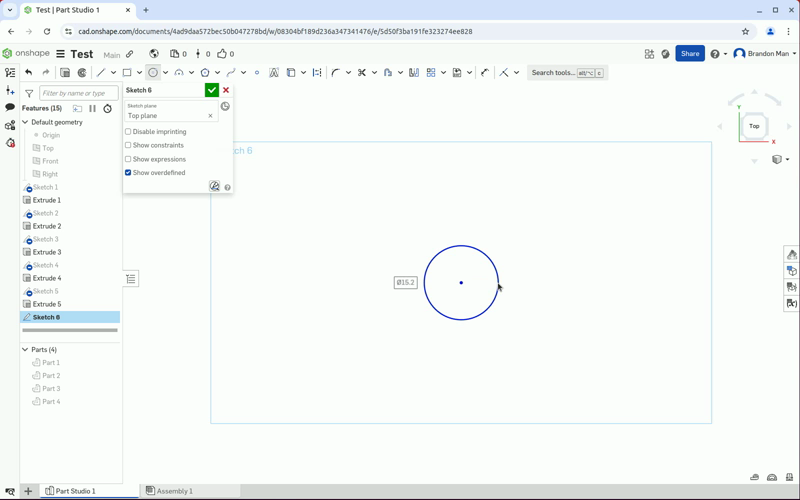
mouse_move(469, 254)
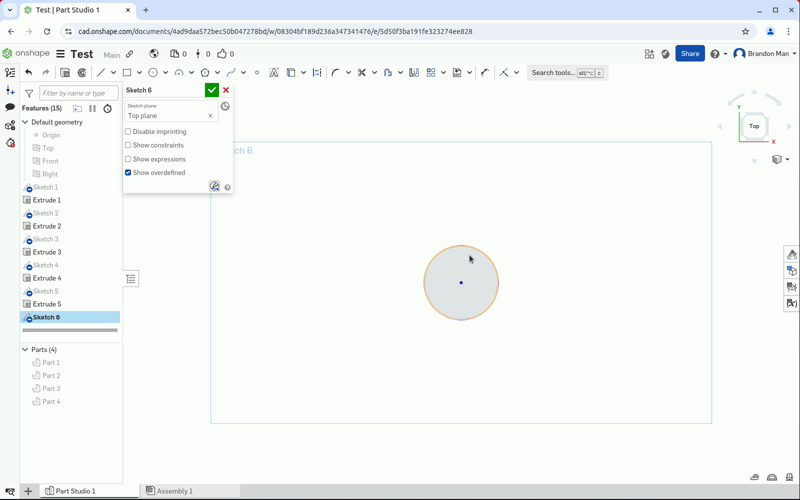
click(469, 254)
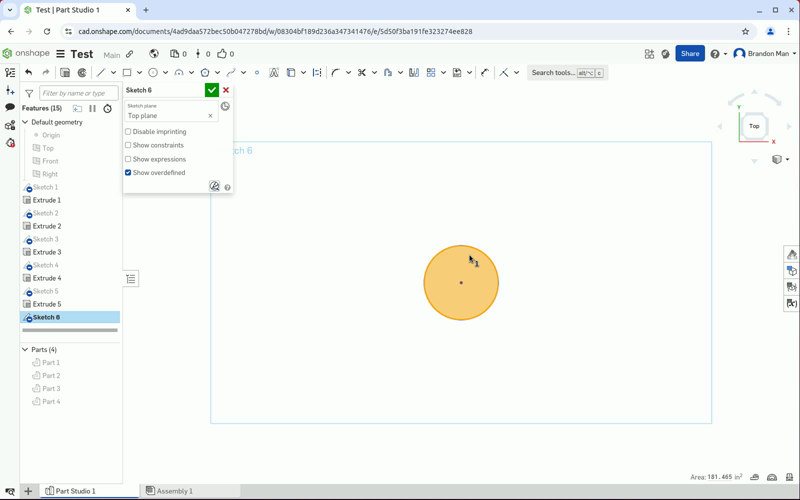
mouse_move(73, 352)
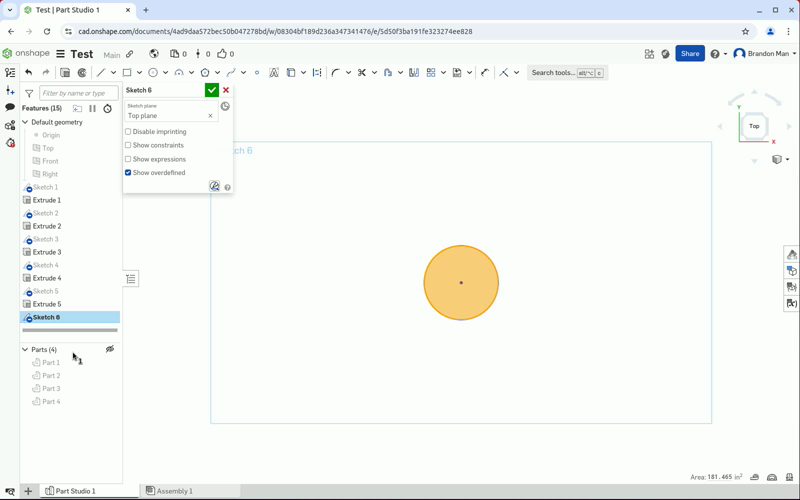
key(shift+y)
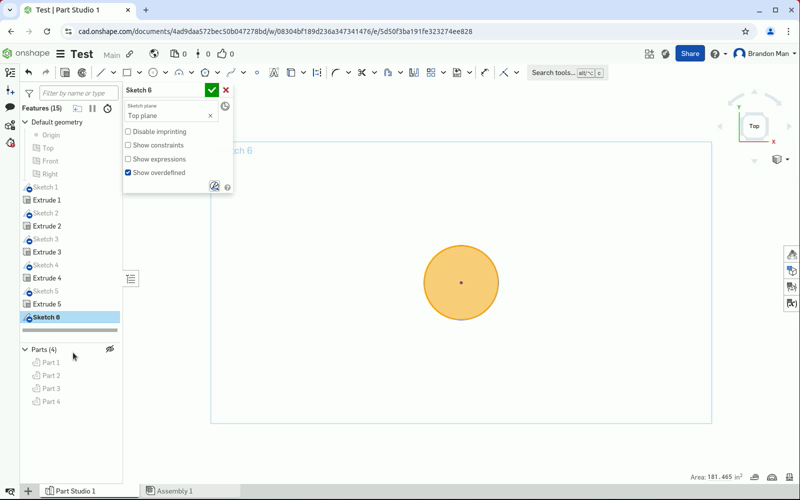
key(shift+e)
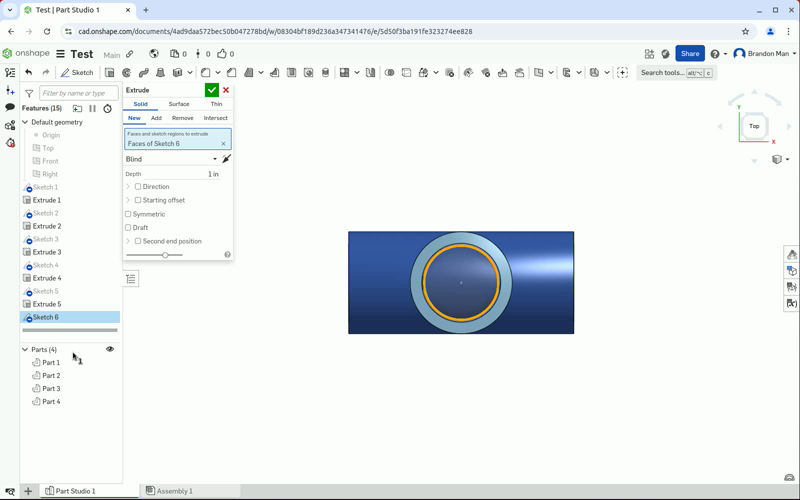
mouse_move(143, 106)
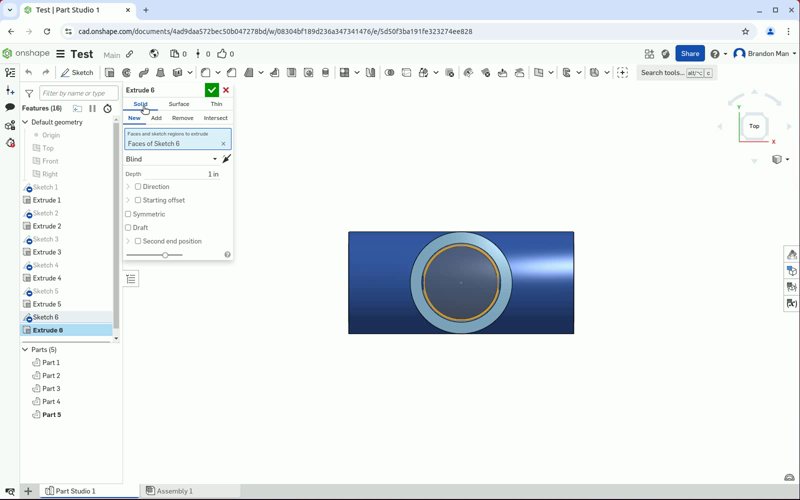
click(143, 106)
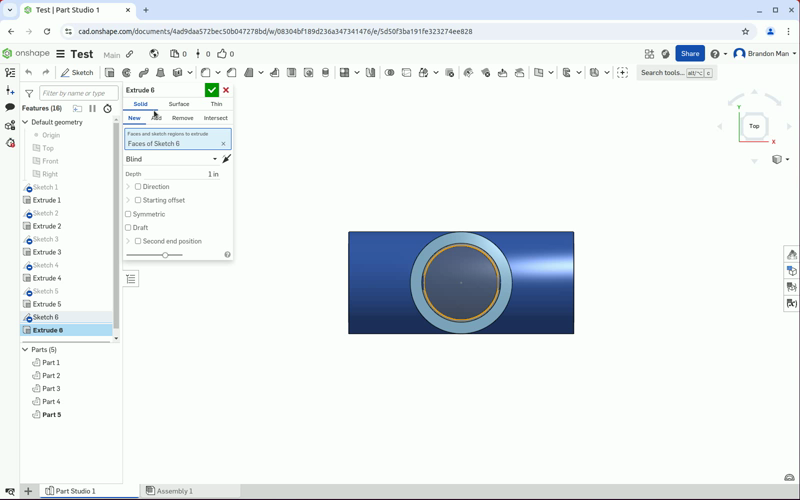
mouse_move(186, 120)
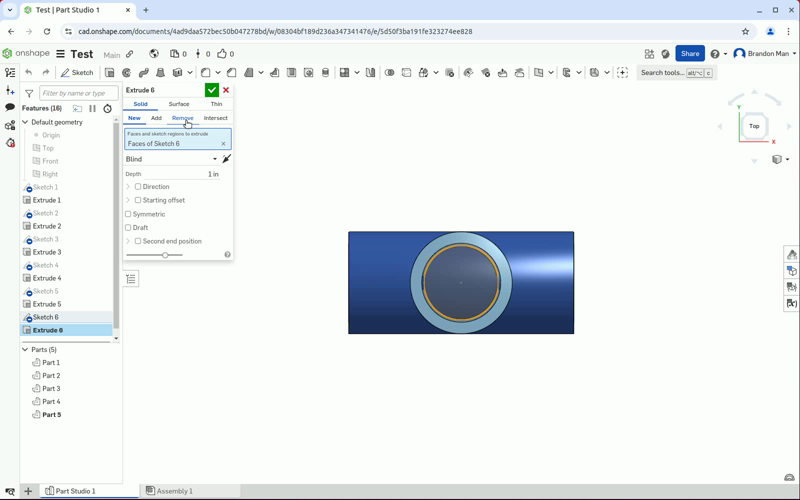
click(186, 120)
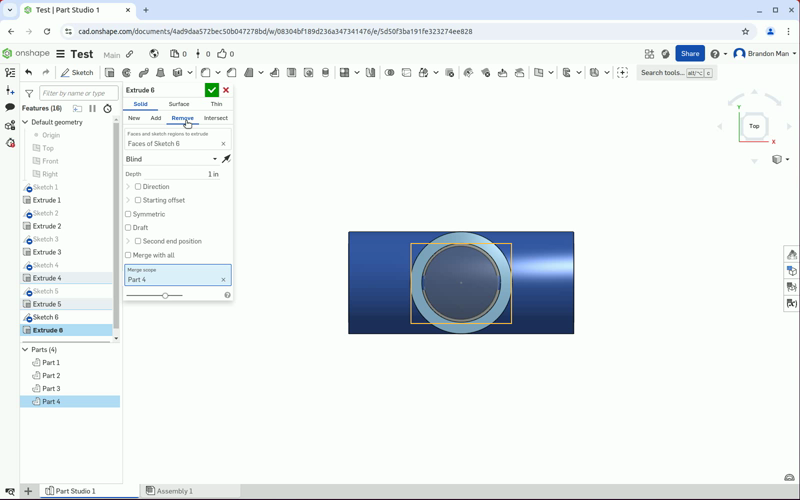
key(tab, 4)
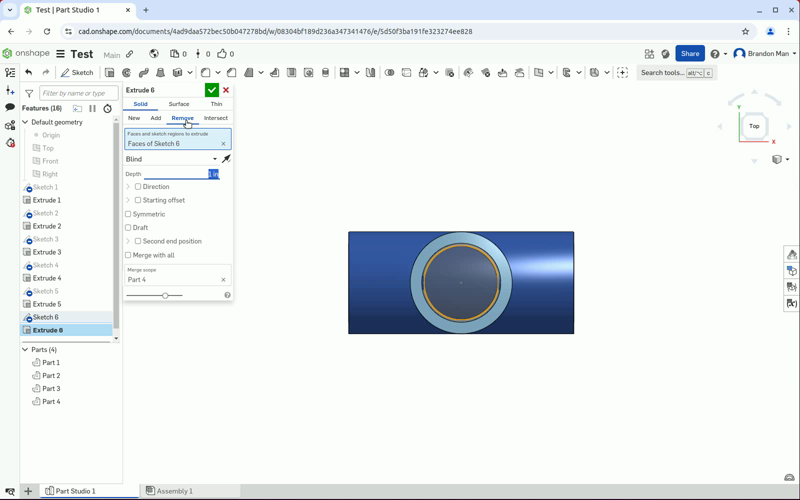
text(-10.351)
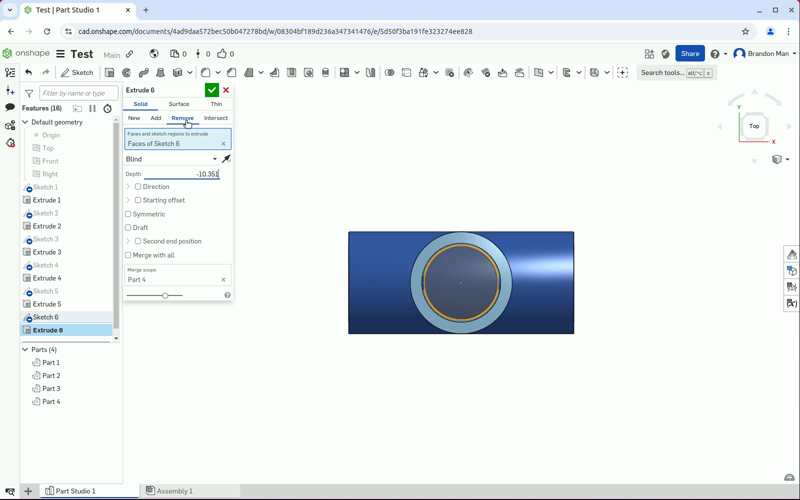
key(tab, 6)
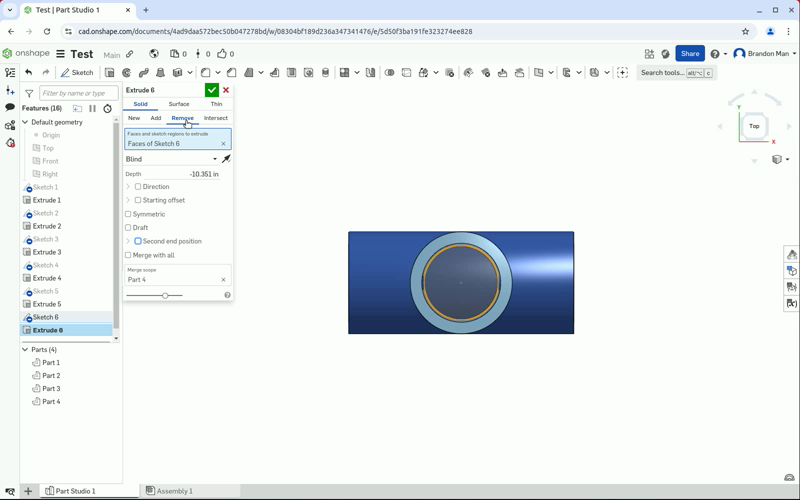
key(space)
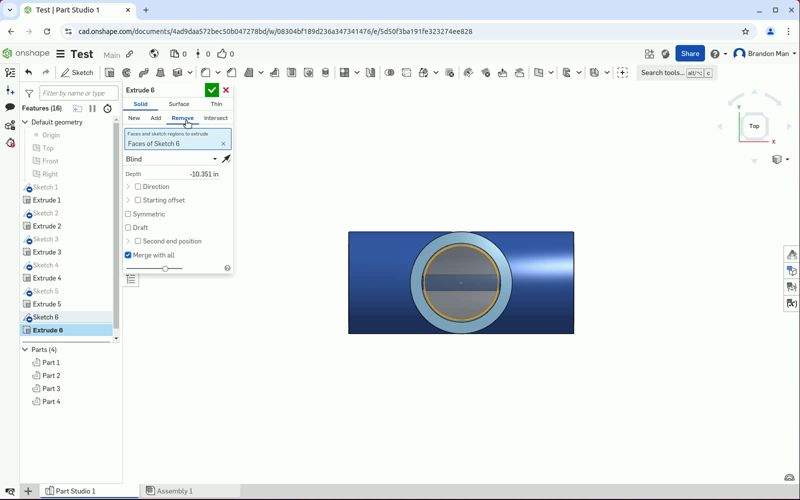
key(enter)
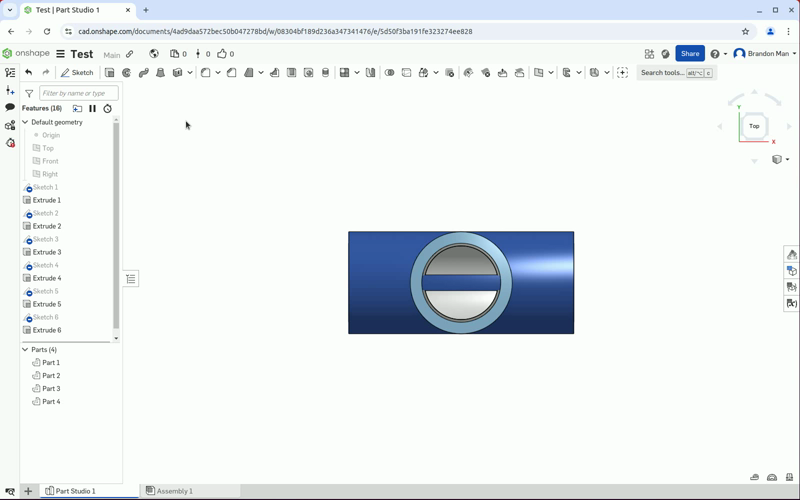
key(shift+h)
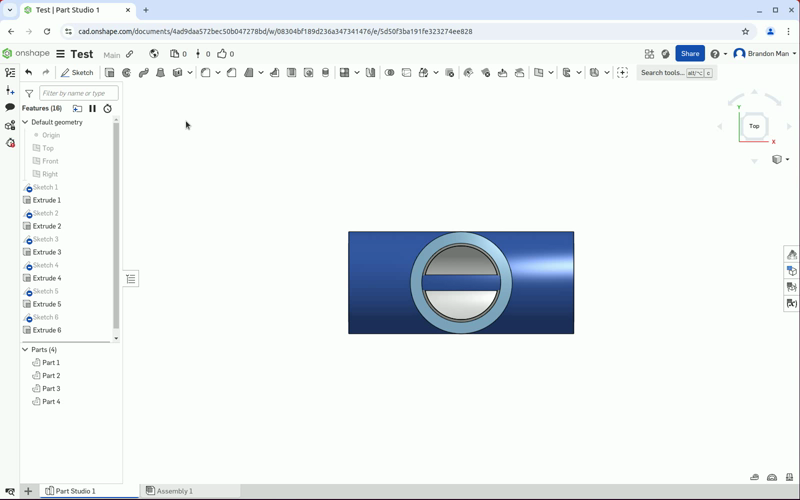
key(shift+h)
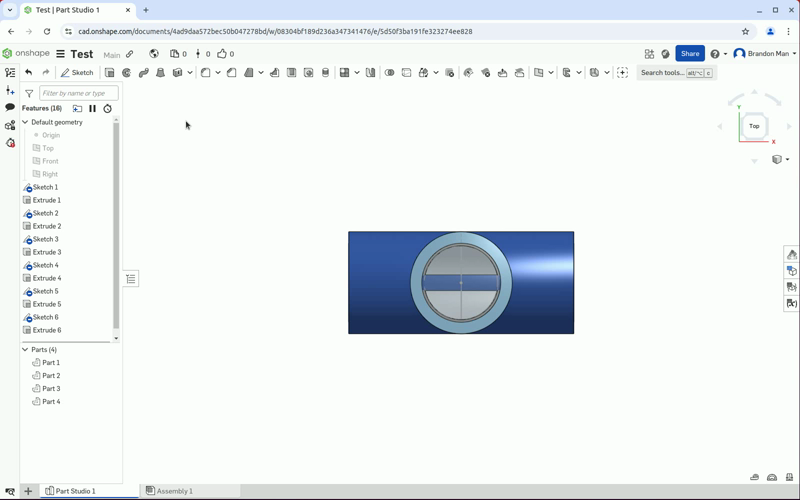
key(shift+7)
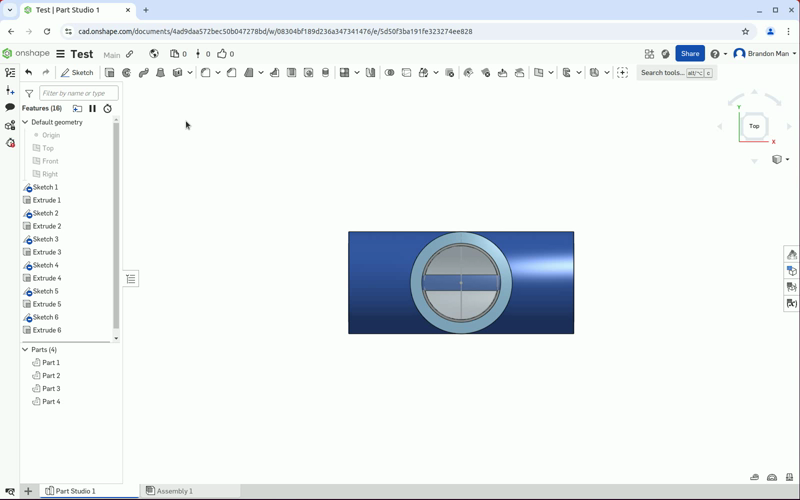
key(up, 3)
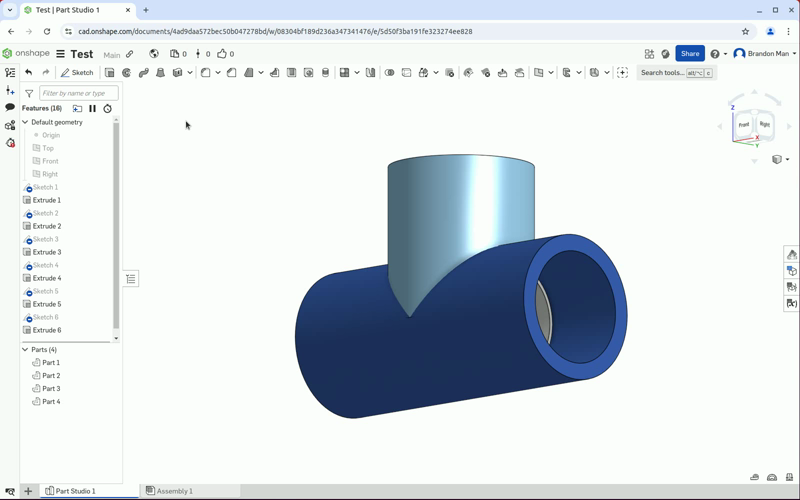
key(left, 3)
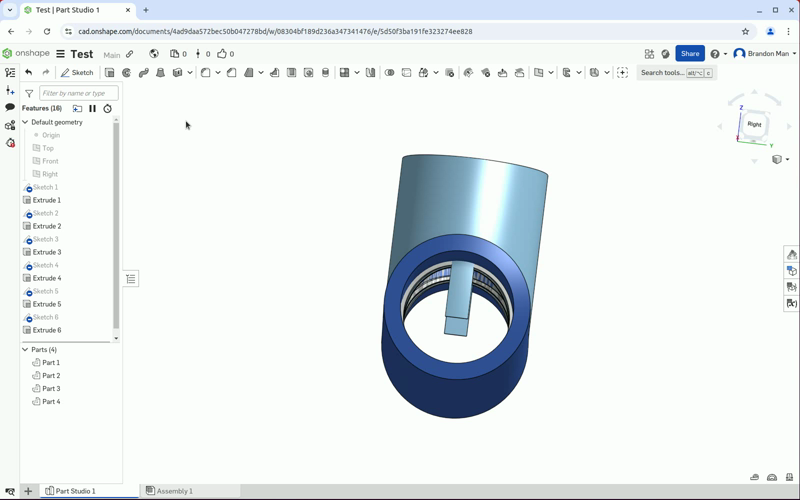
key(right, 3)
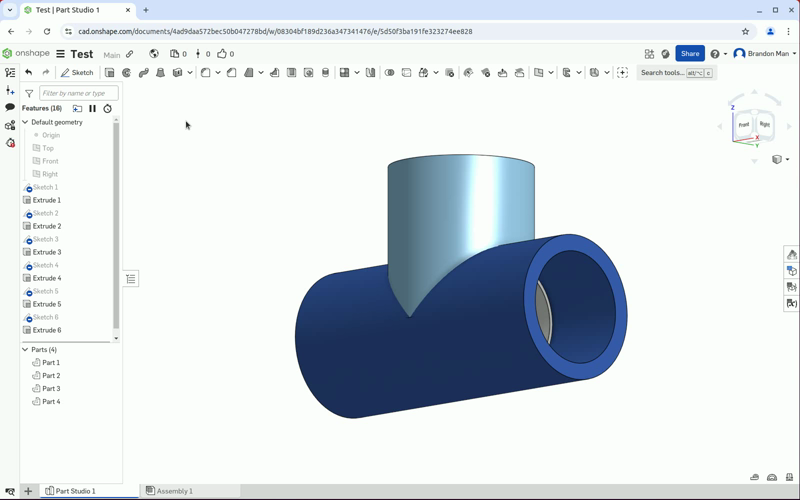
key(down, 3)
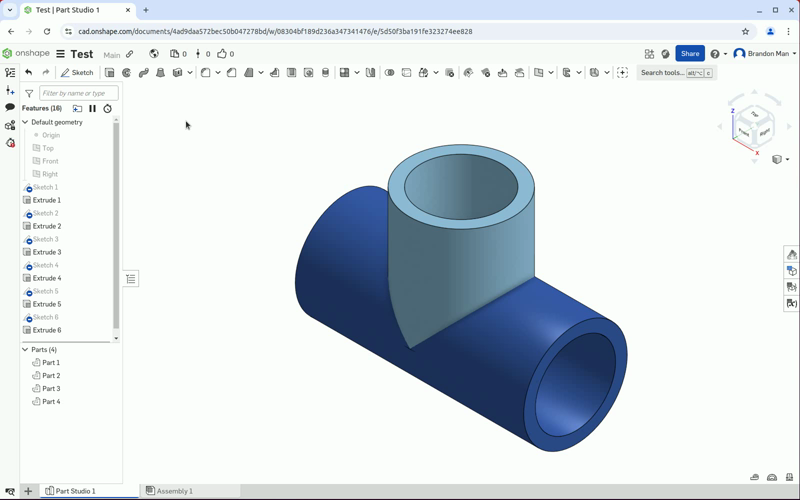
mouse_move(69, 189)
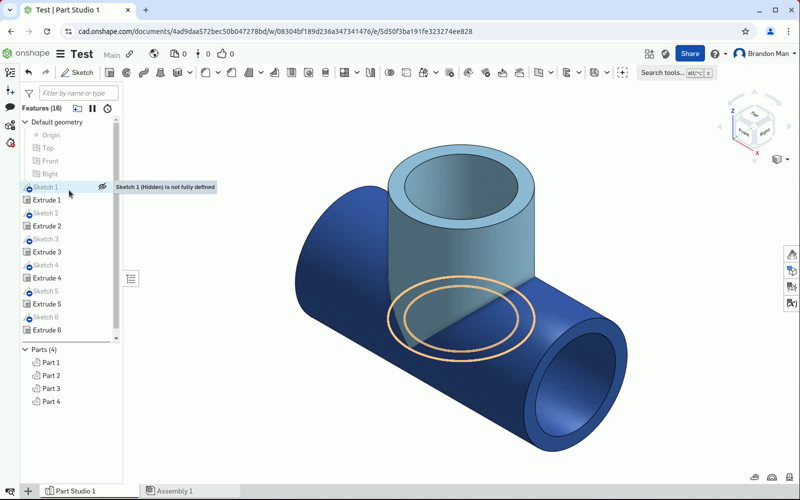
click(69, 189)